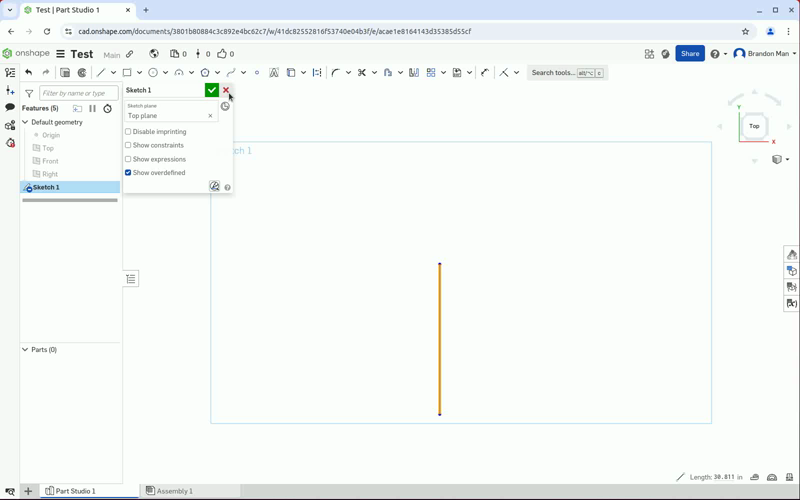
key(shift+h)
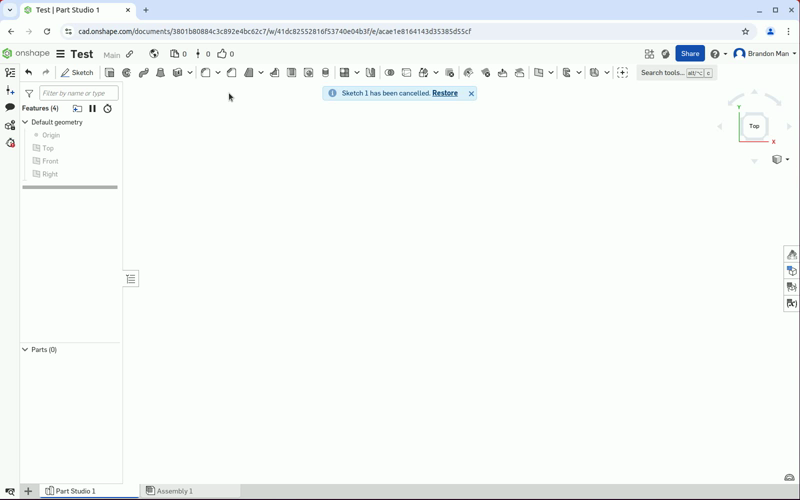
mouse_move(73, 352)
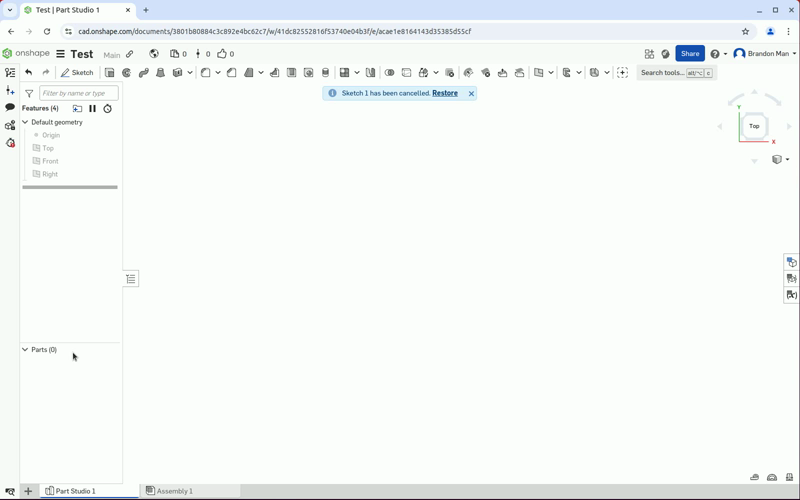
key(y)
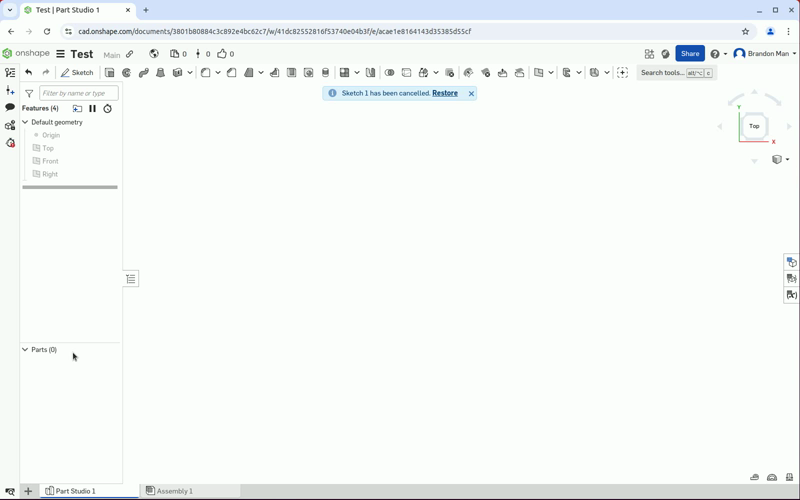
key(shift+p)
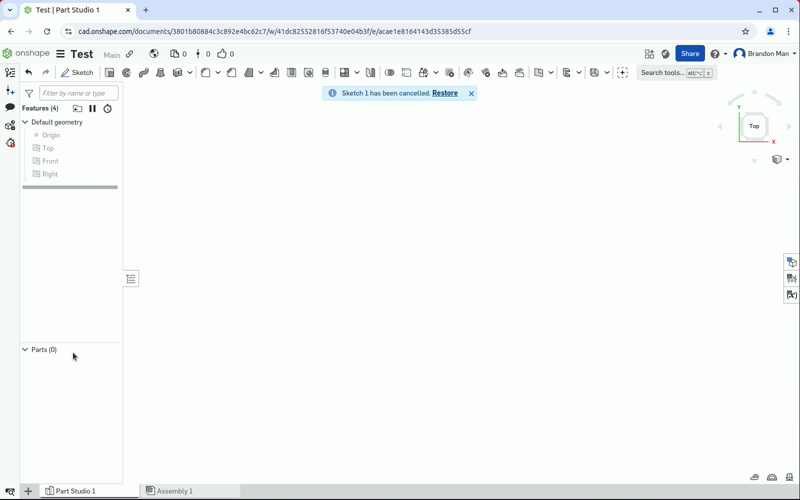
key(space)
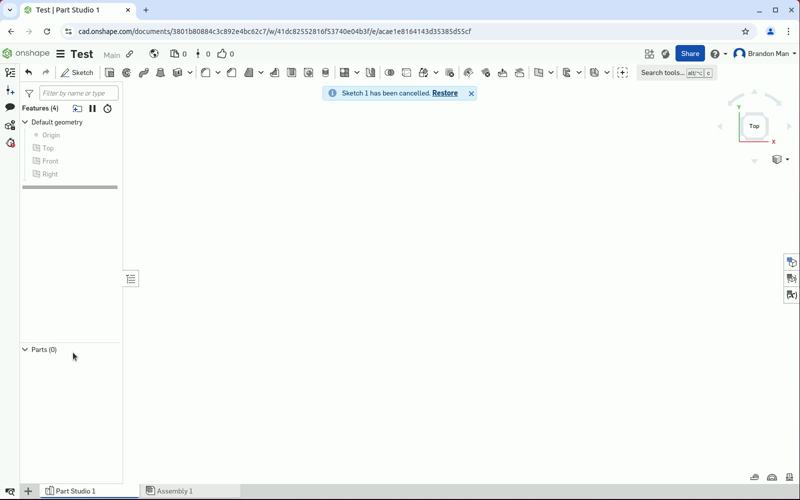
key_down(shift)
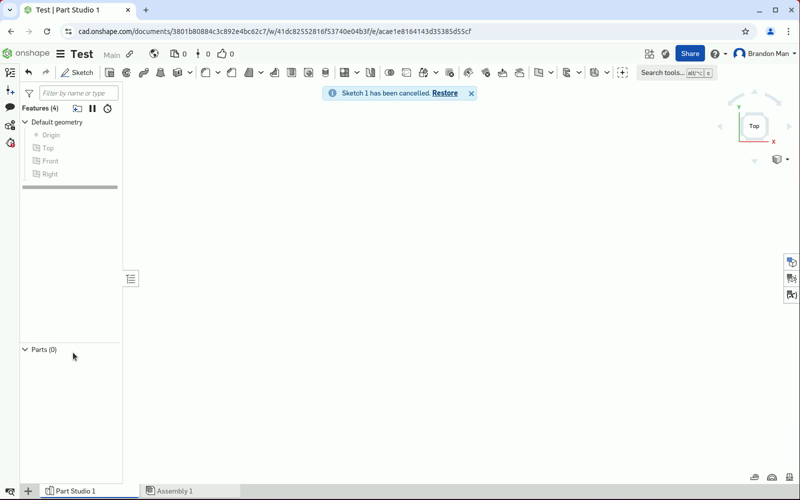
key(up)
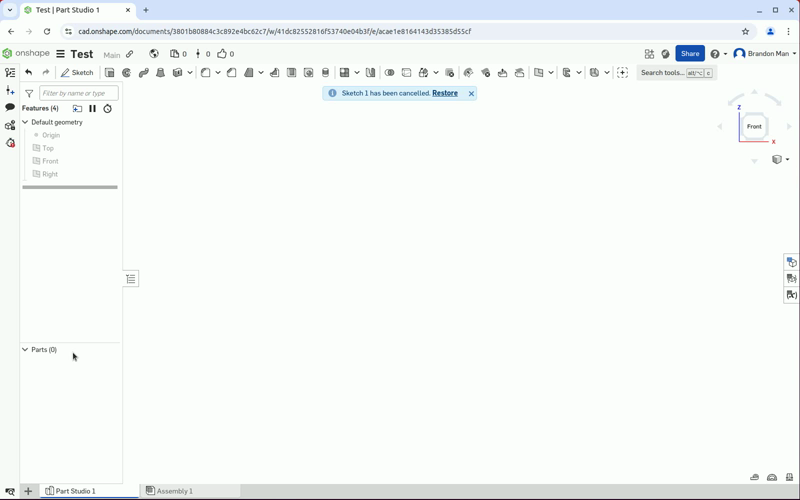
key_up(shift)
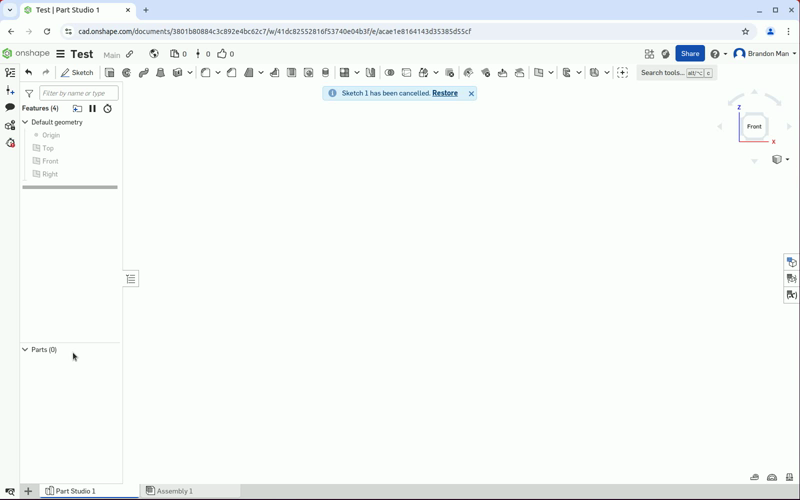
mouse_move(73, 352)
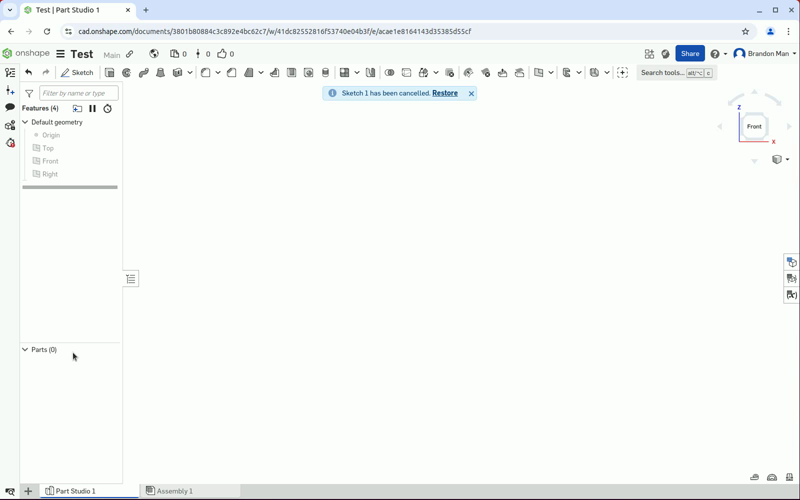
key(shift+y)
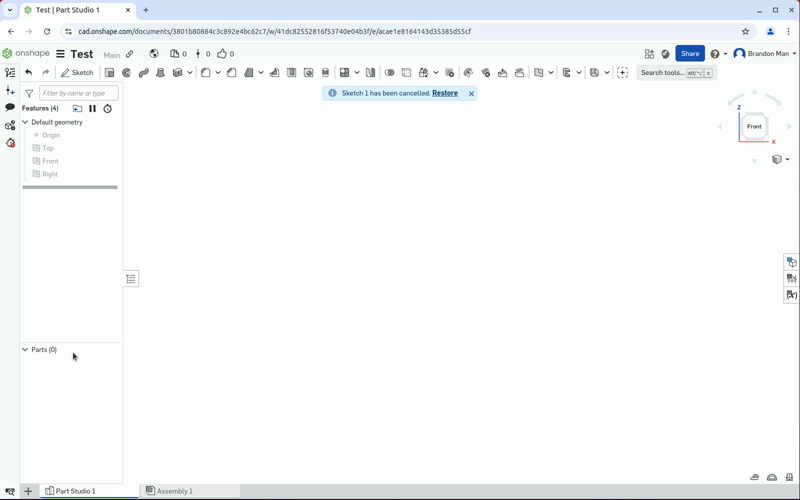
key(shift+s)
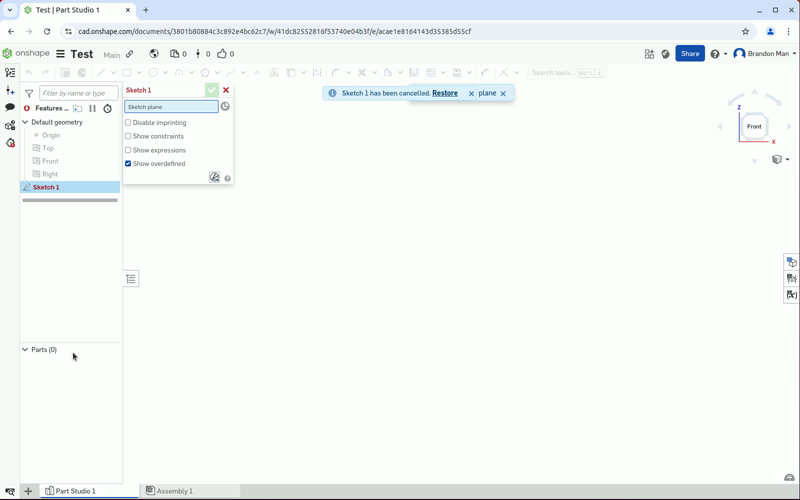
mouse_move(73, 163)
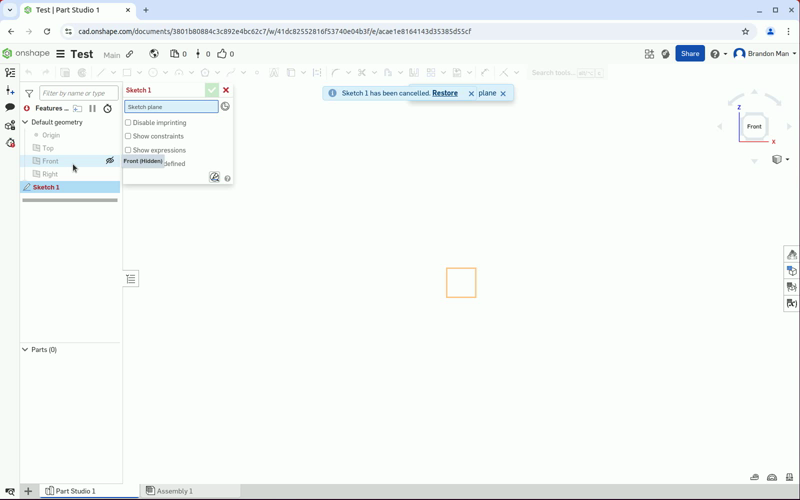
click(73, 163)
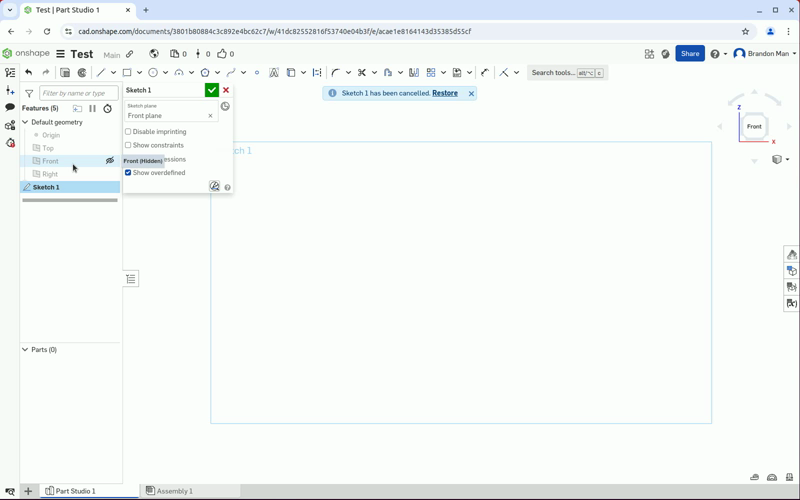
mouse_move(73, 352)
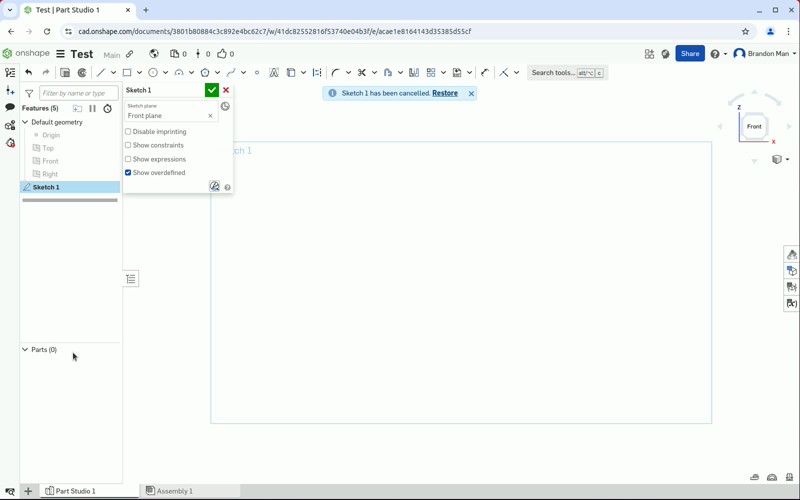
key(y)
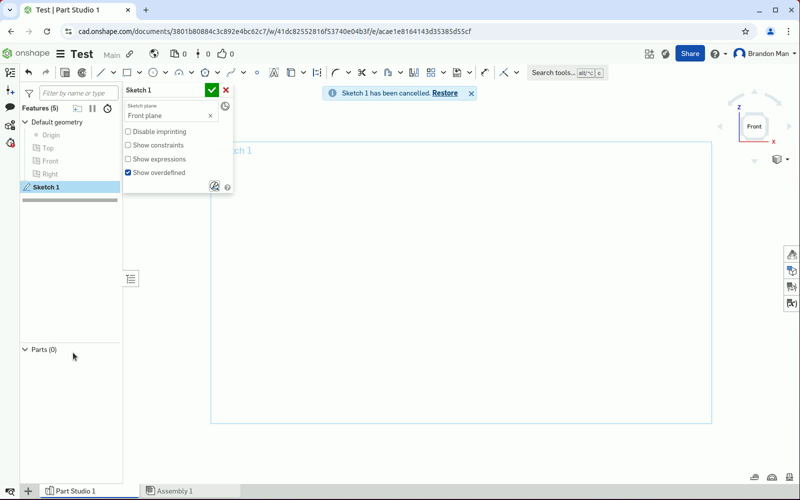
key(a)
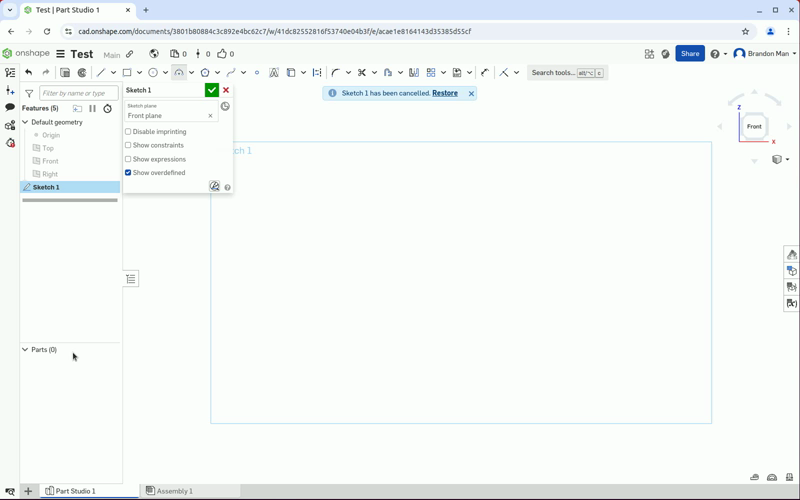
key_down(shift)
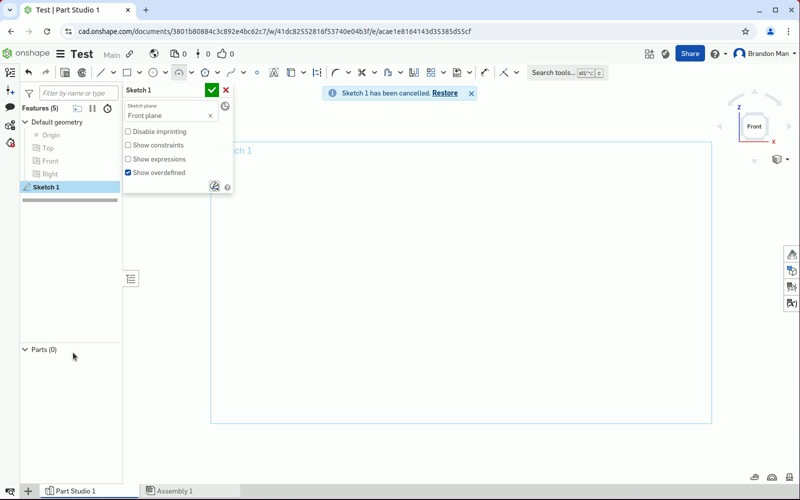
mouse_move(431, 199)
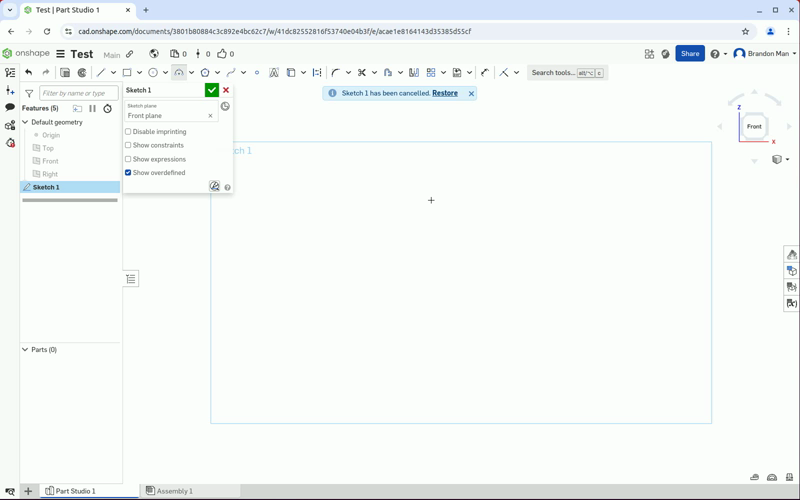
click(431, 199)
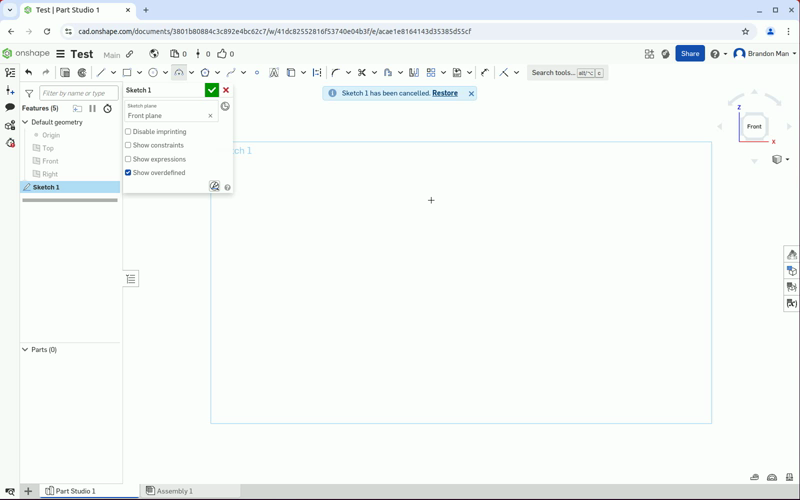
key_up(shift)
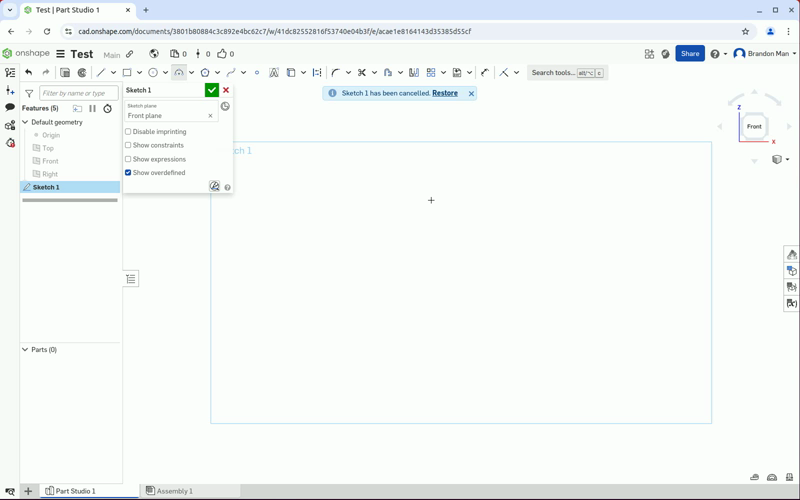
key_down(shift)
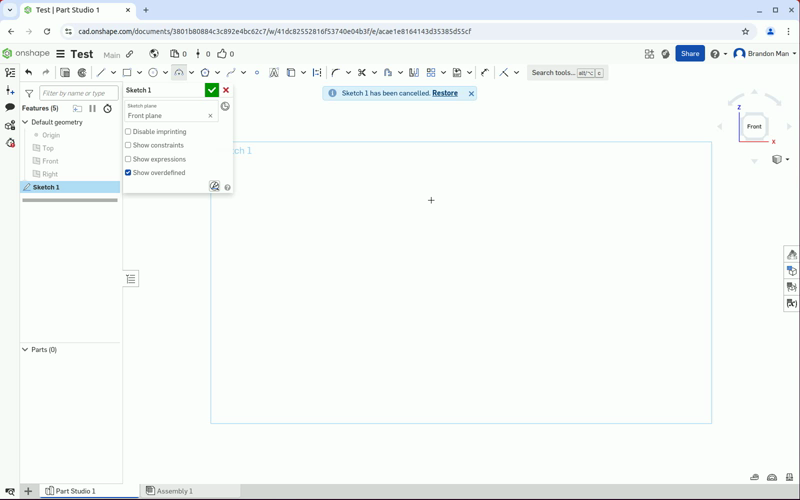
mouse_move(489, 199)
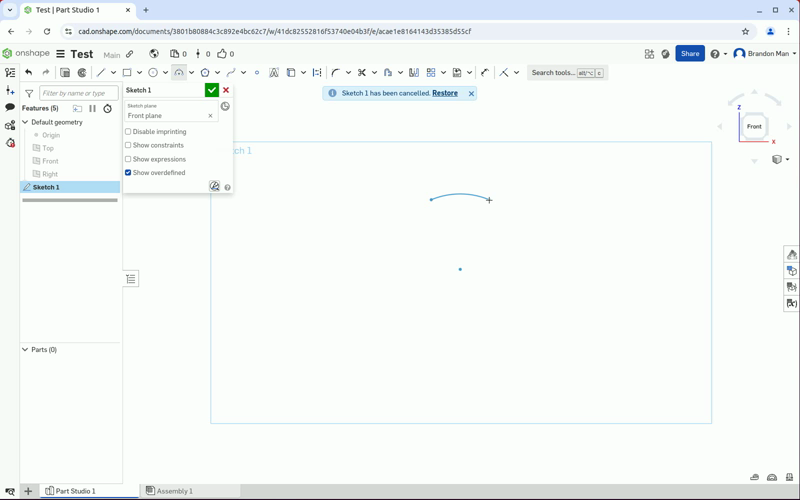
click(489, 199)
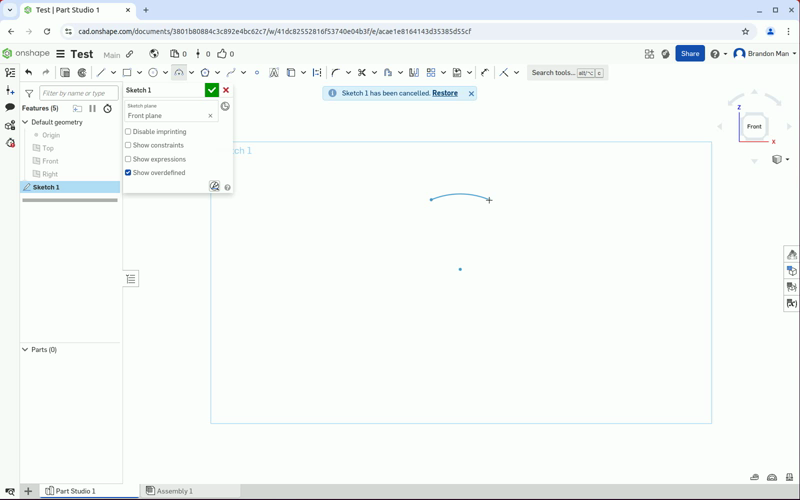
mouse_move(460, 372)
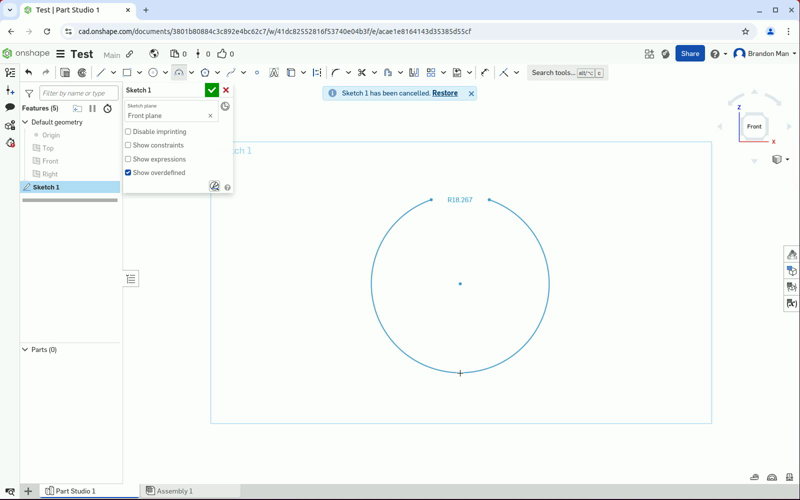
click(460, 372)
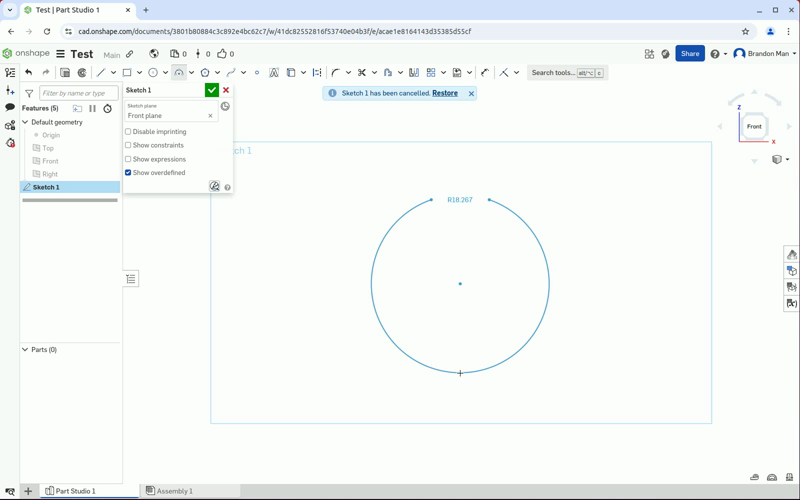
key_up(shift)
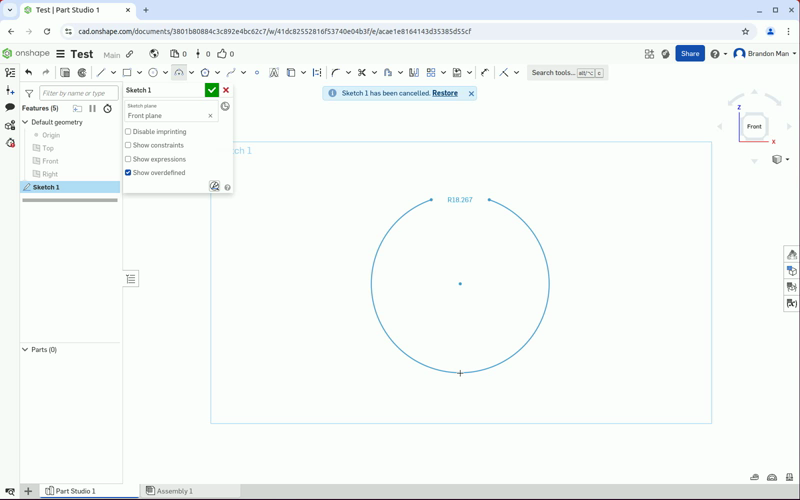
key(esc)
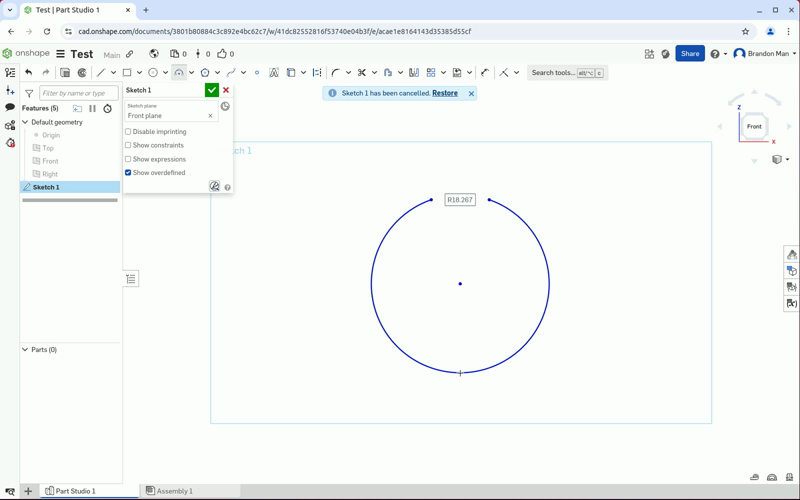
key(l)
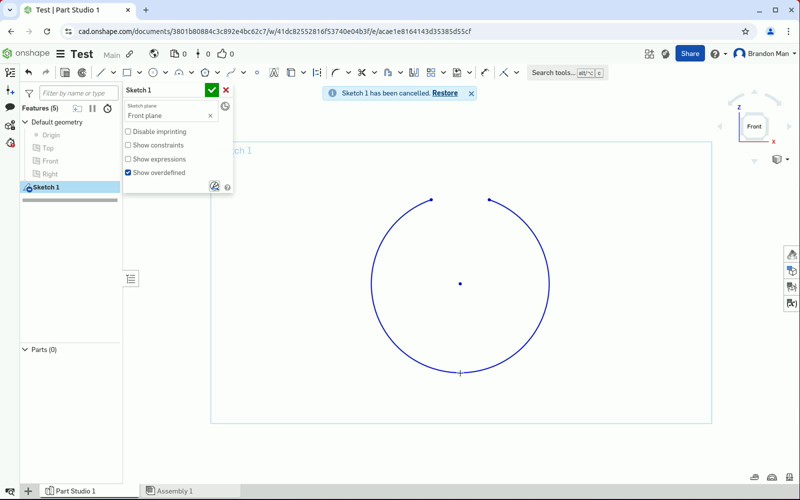
mouse_move(489, 199)
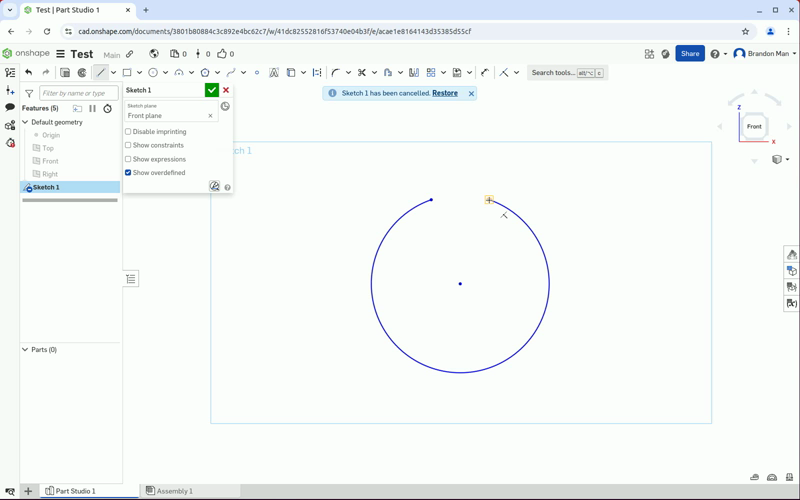
click(489, 199)
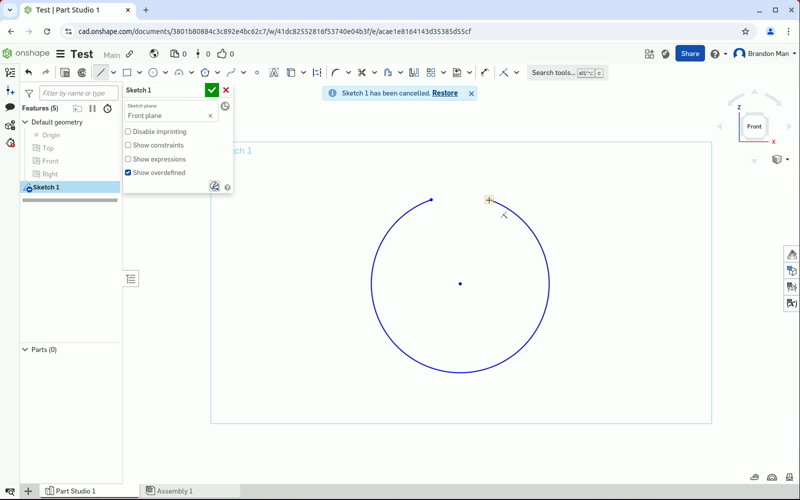
mouse_move(519, 199)
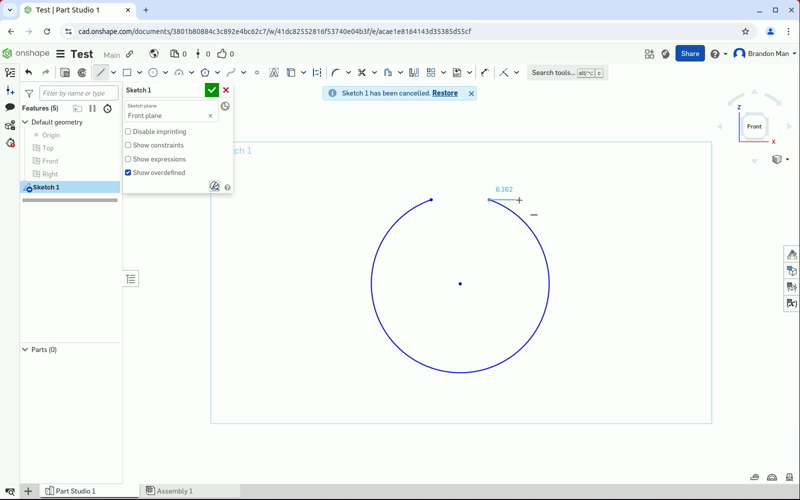
key_down(shift)
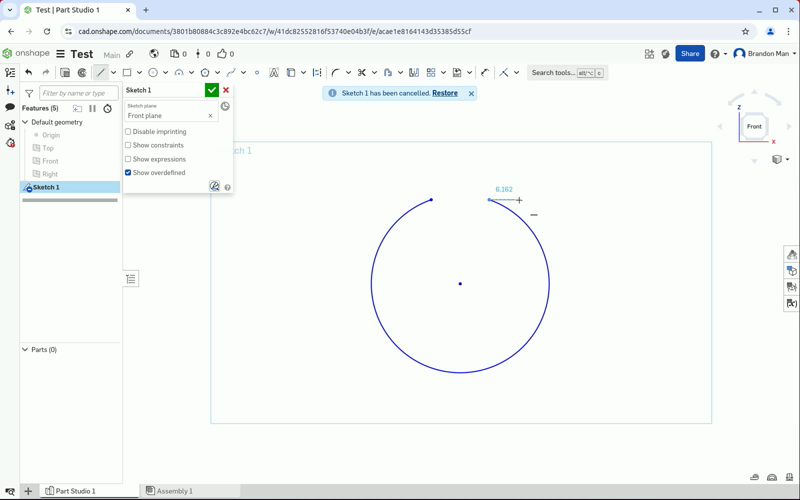
mouse_move(431, 199)
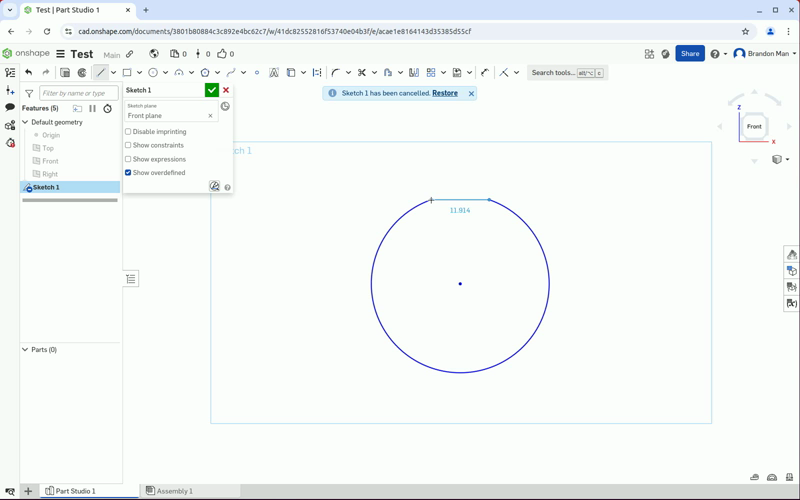
key_up(shift)
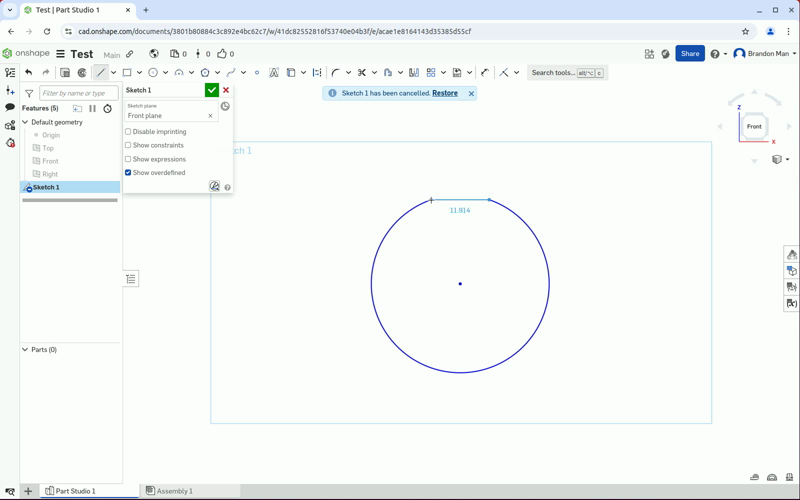
click(431, 199)
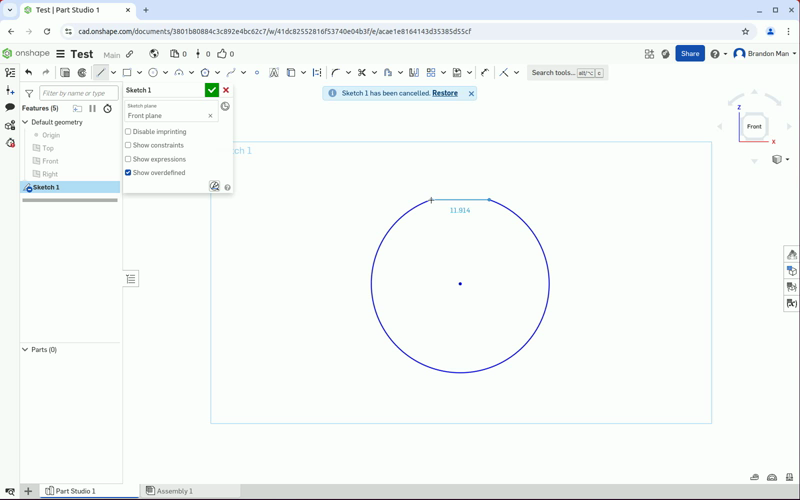
key(esc)
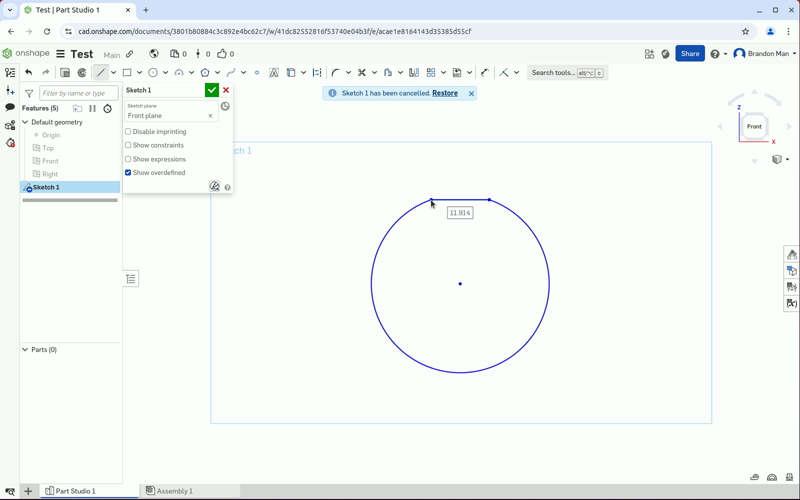
key(c)
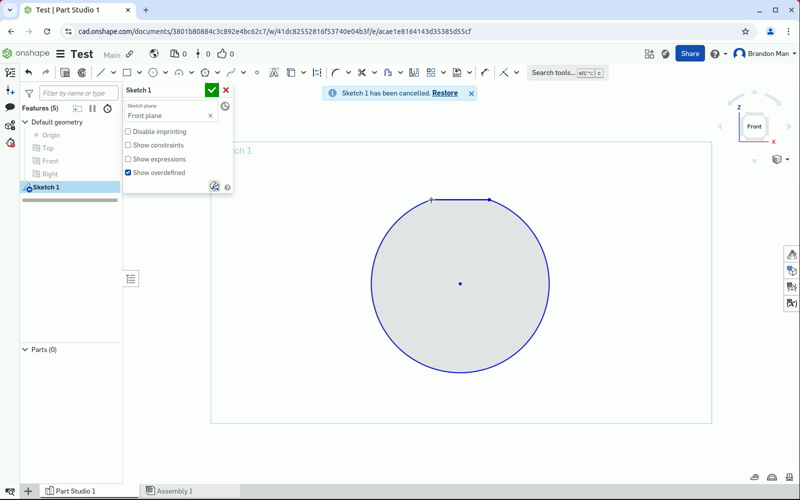
key_down(shift)
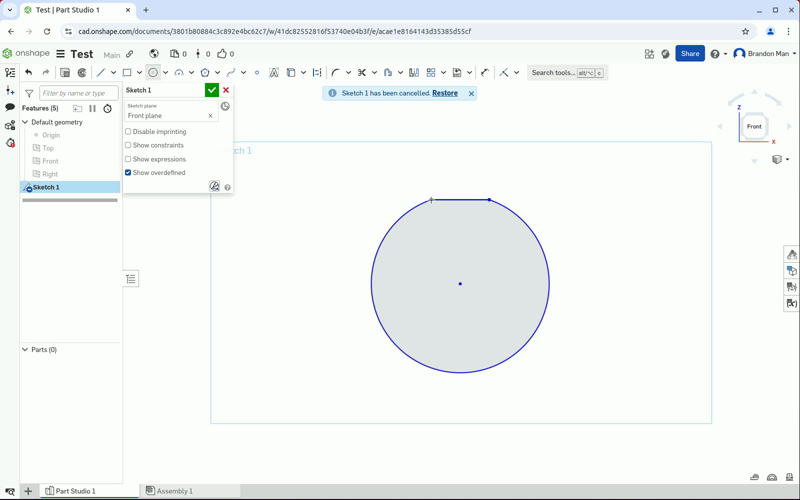
mouse_move(460, 282)
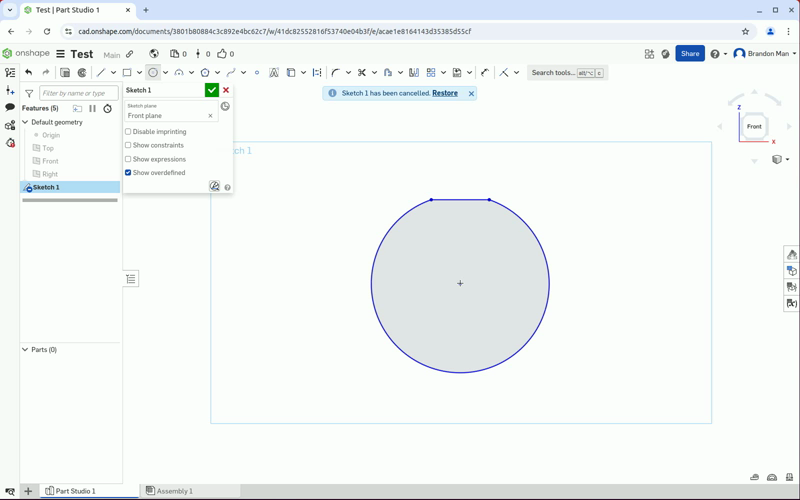
scroll(6)
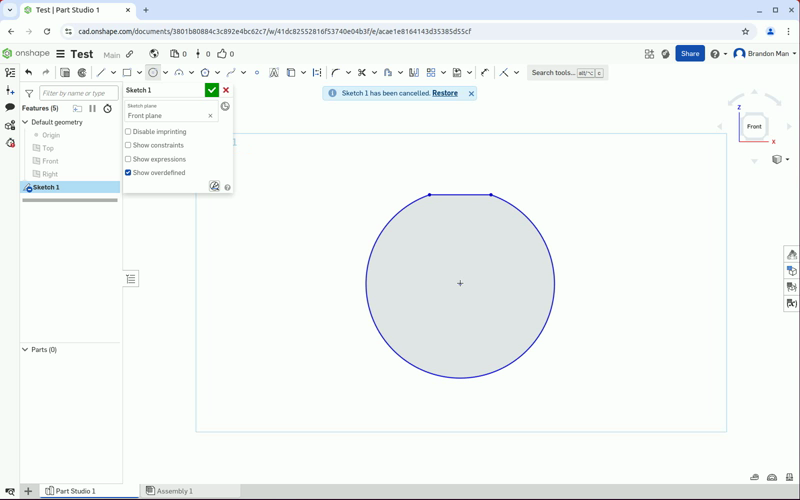
scroll(6)
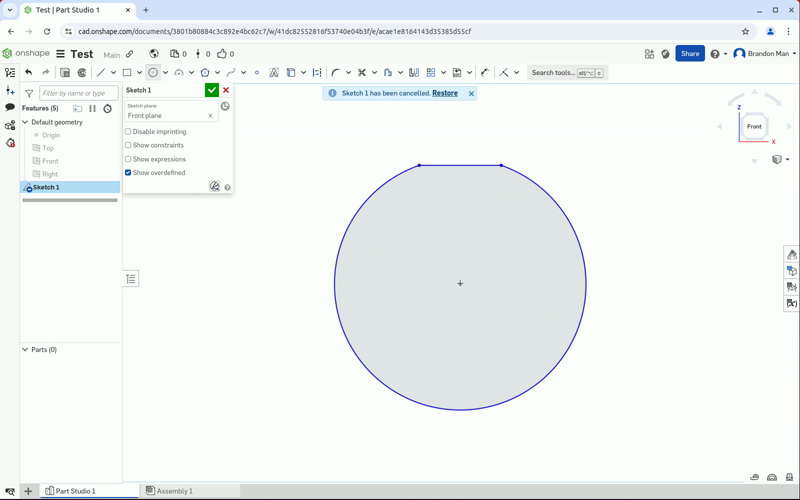
scroll(6)
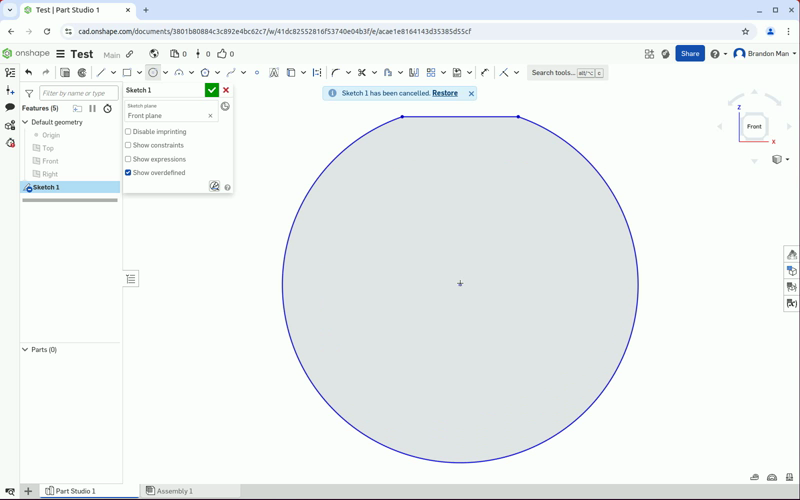
scroll(6)
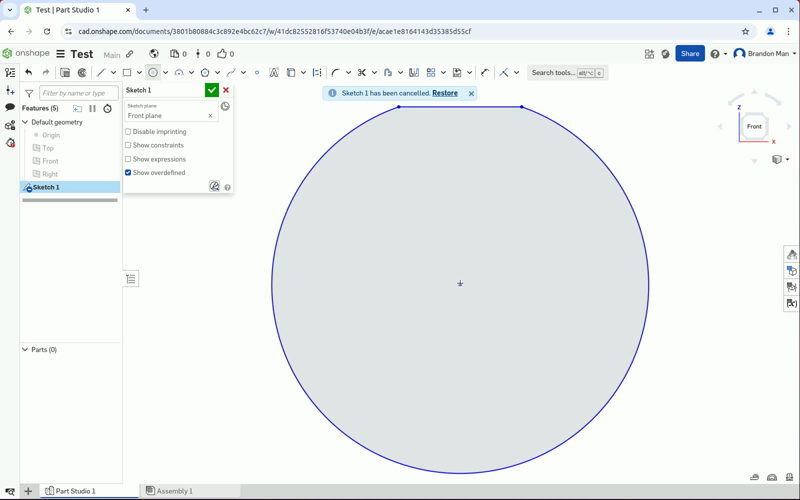
scroll(6)
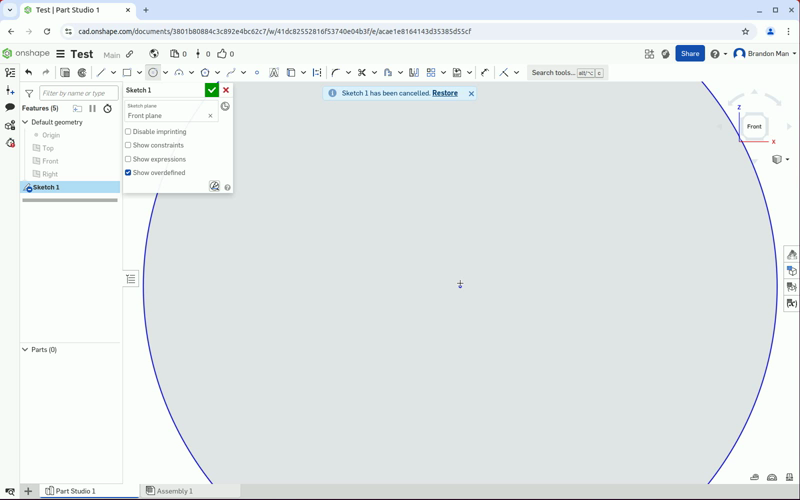
scroll(6)
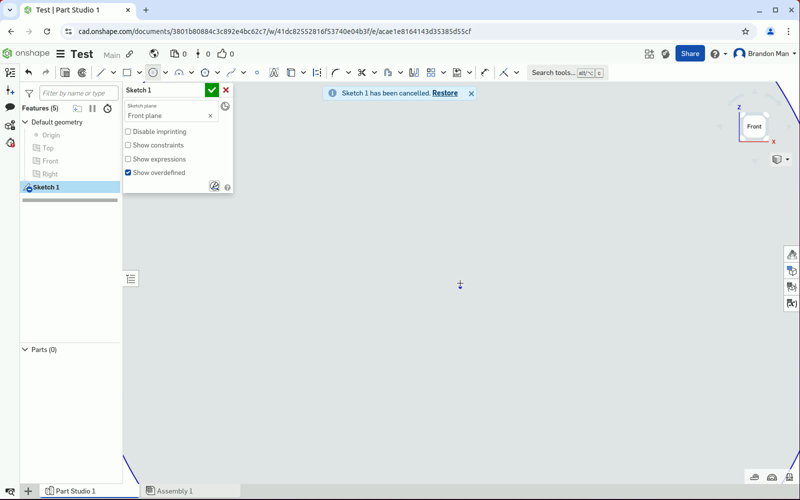
scroll(6)
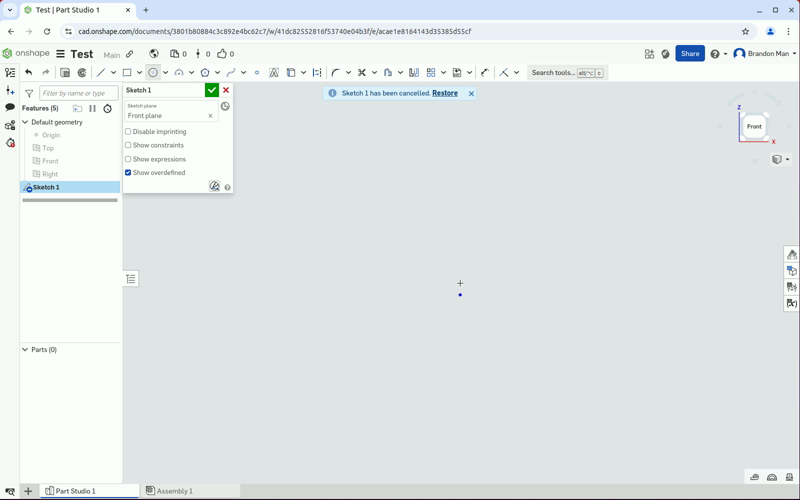
click(460, 282)
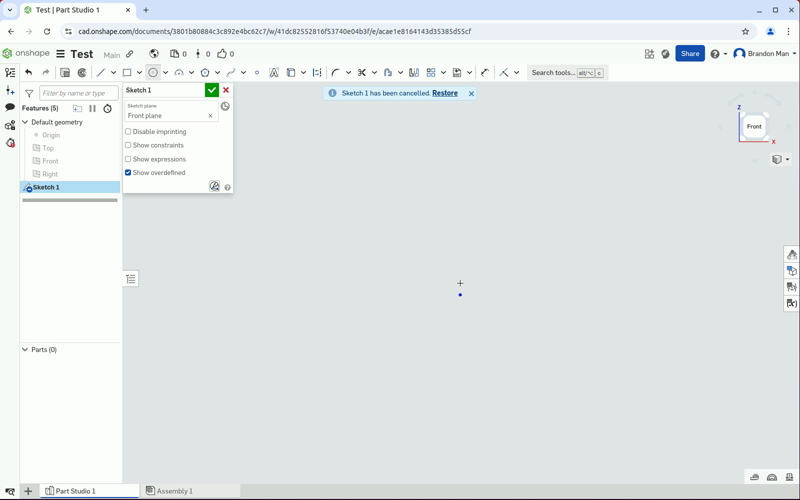
scroll(-6)
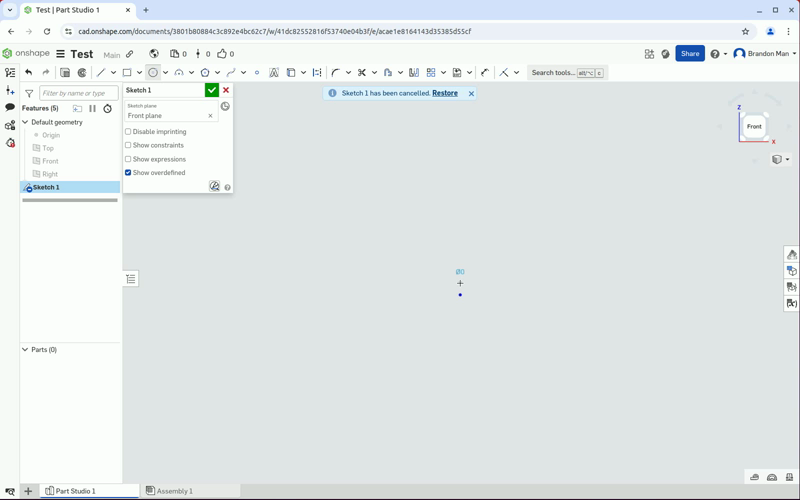
scroll(-6)
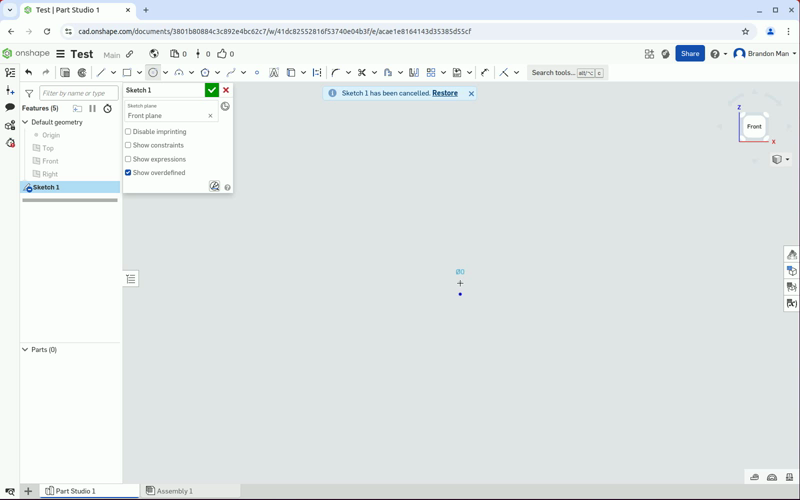
scroll(-6)
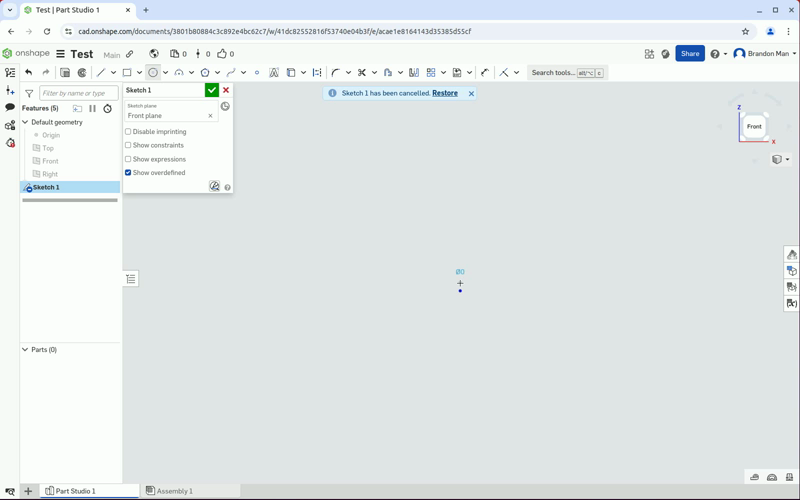
scroll(-6)
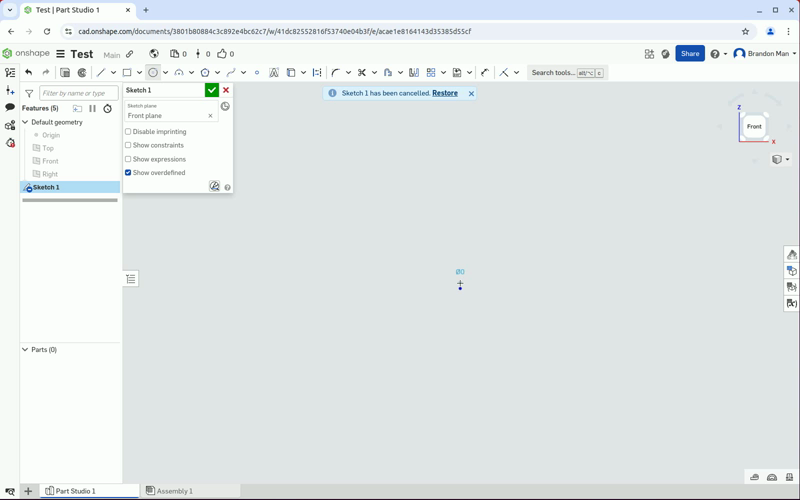
scroll(-6)
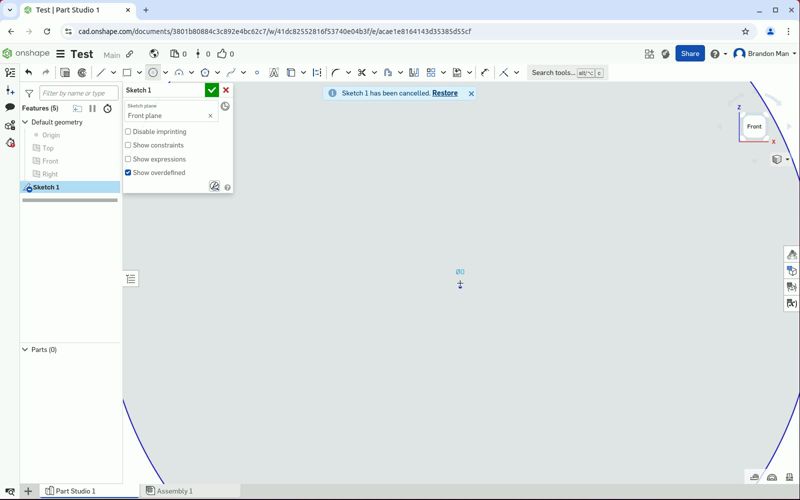
scroll(-6)
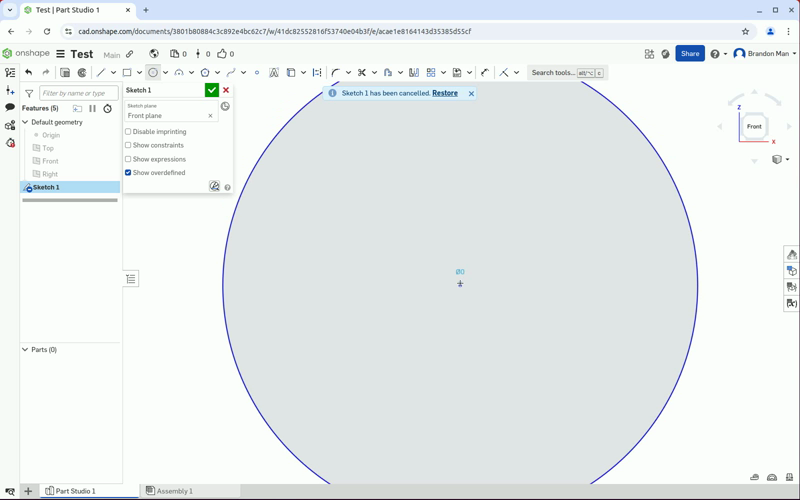
scroll(-6)
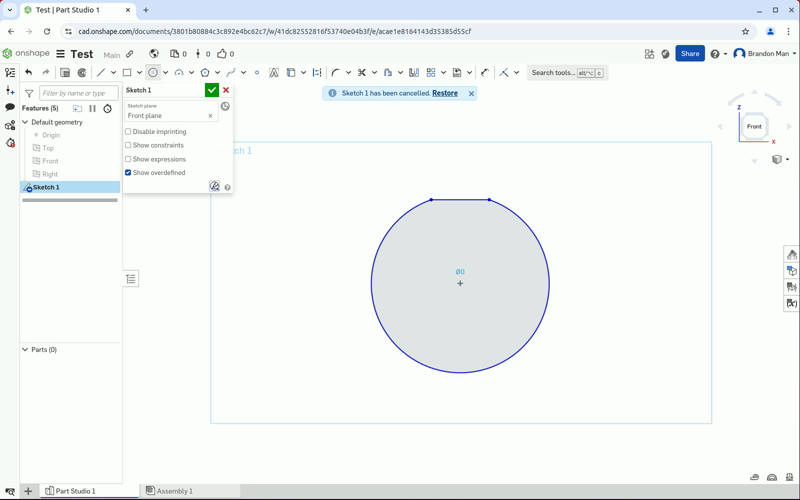
key_up(shift)
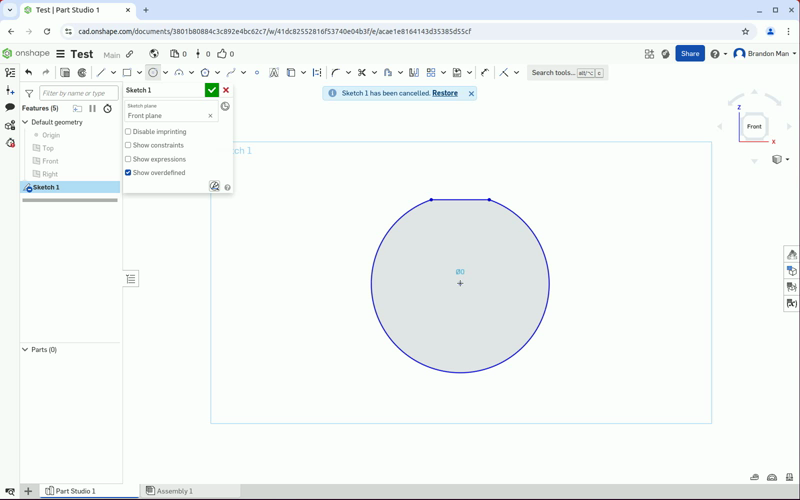
mouse_move(543, 282)
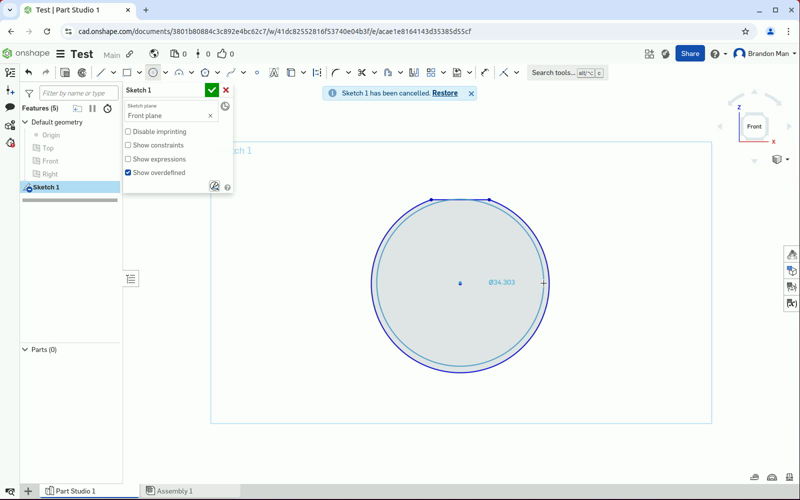
click(543, 282)
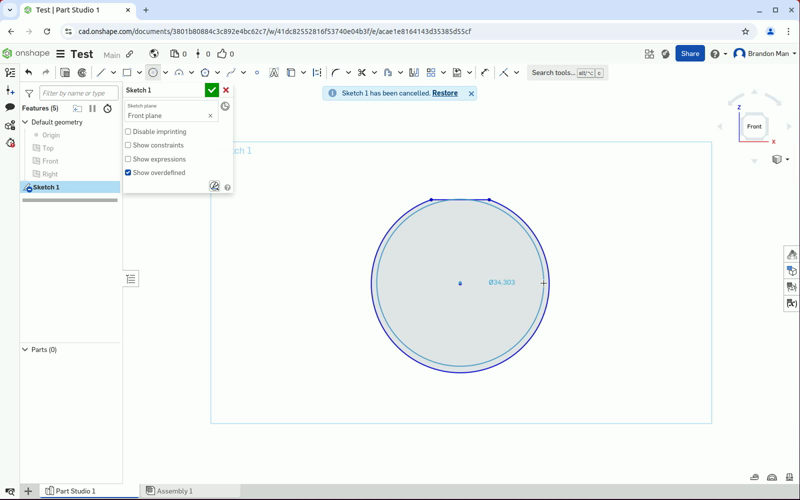
key(esc)
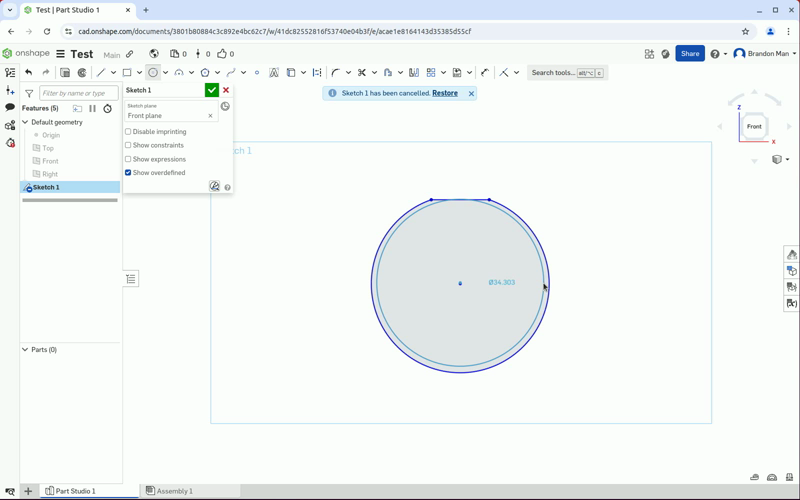
mouse_move(510, 352)
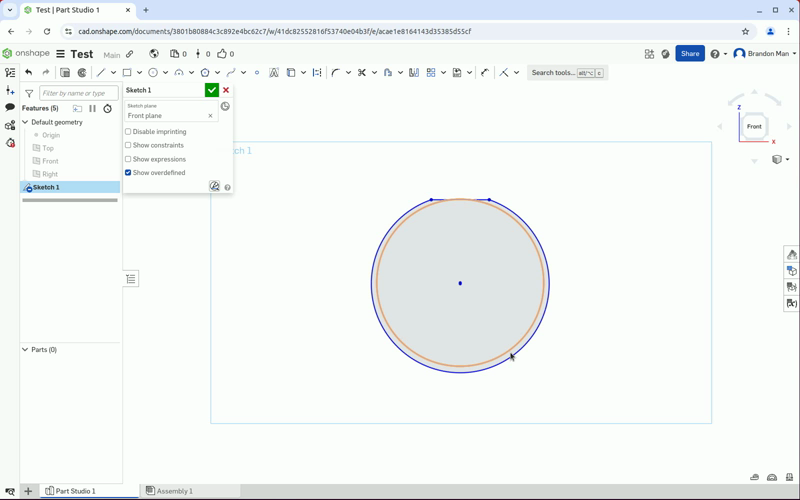
click(510, 352)
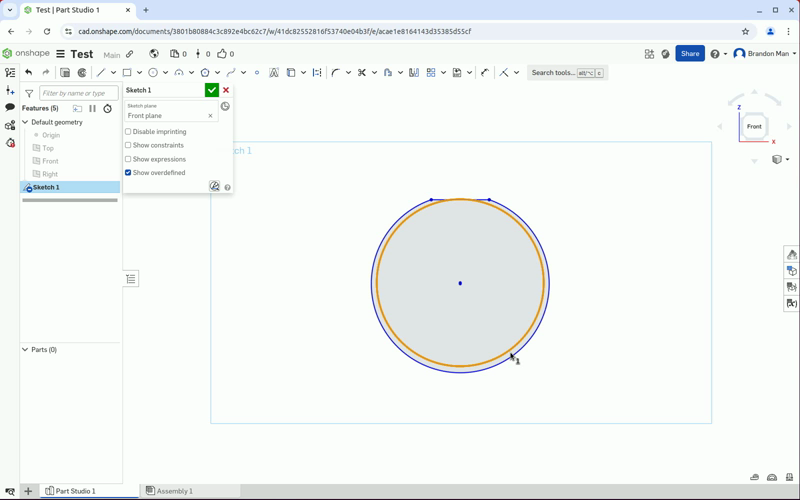
mouse_move(73, 352)
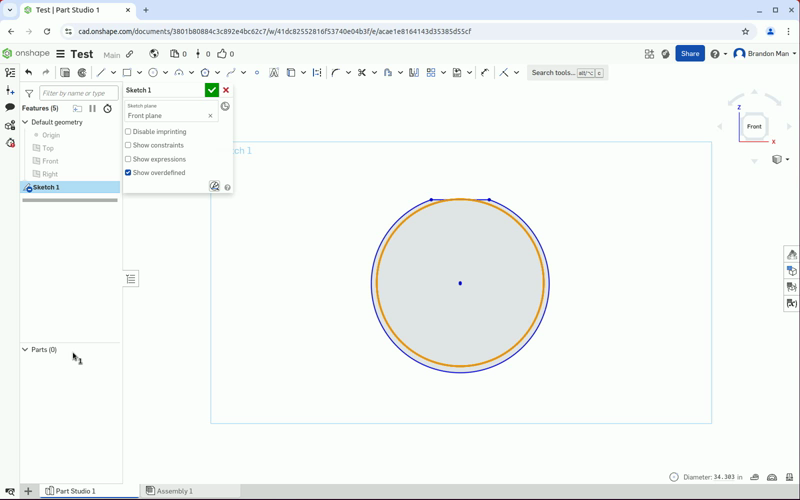
key(shift+y)
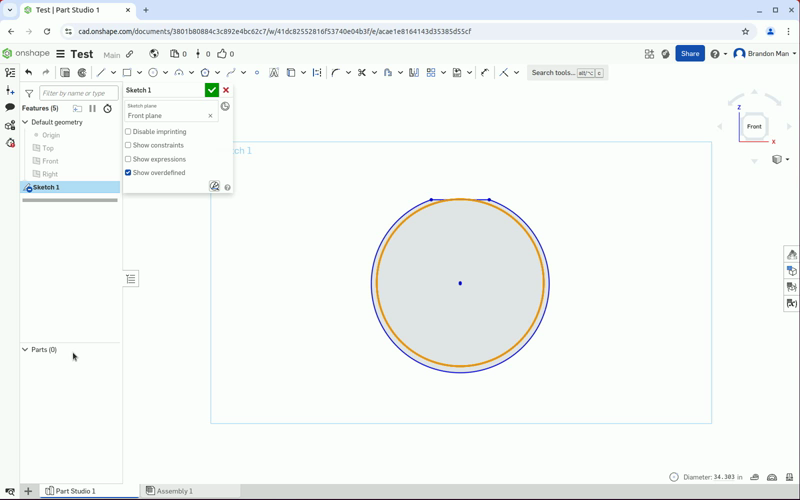
key(shift+e)
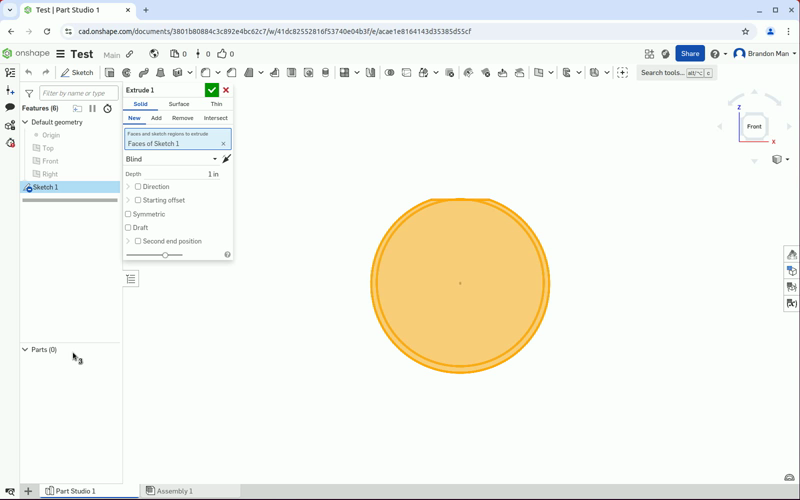
mouse_move(143, 106)
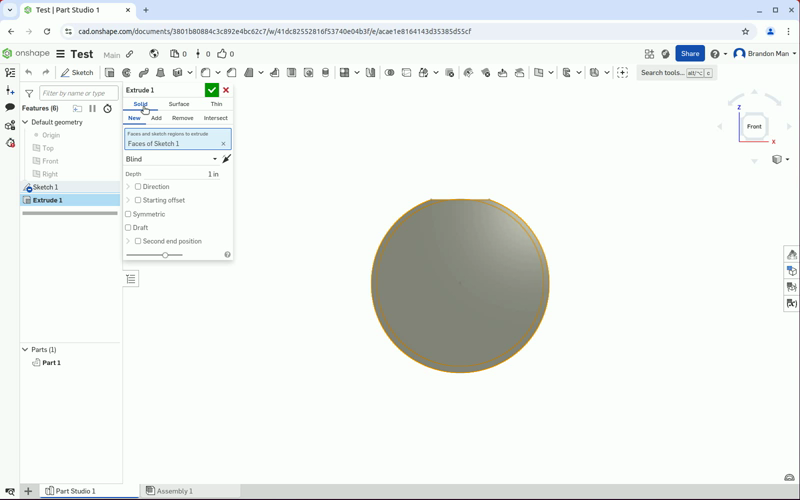
click(143, 106)
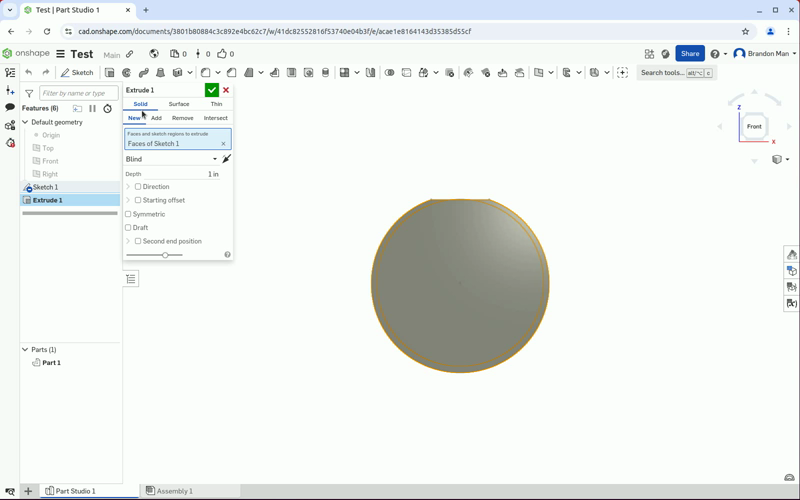
mouse_move(137, 120)
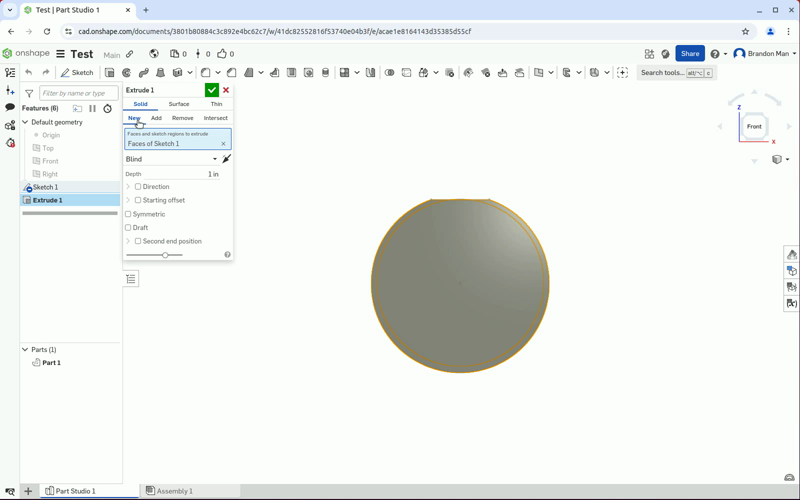
click(137, 120)
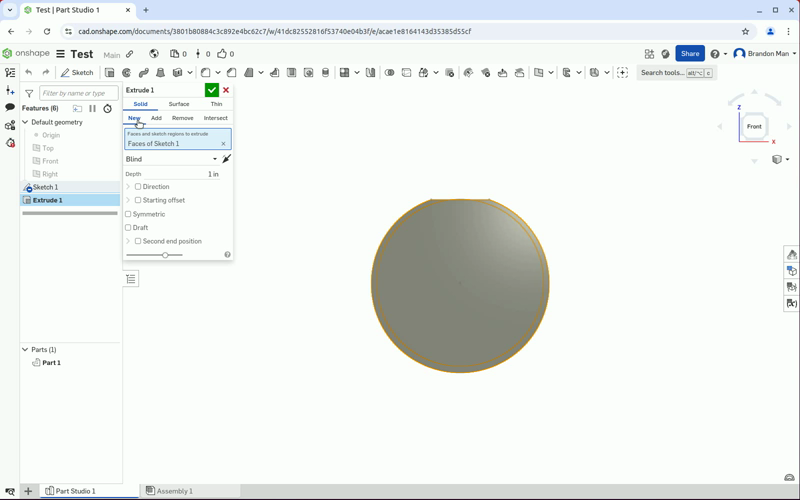
key(tab, 4)
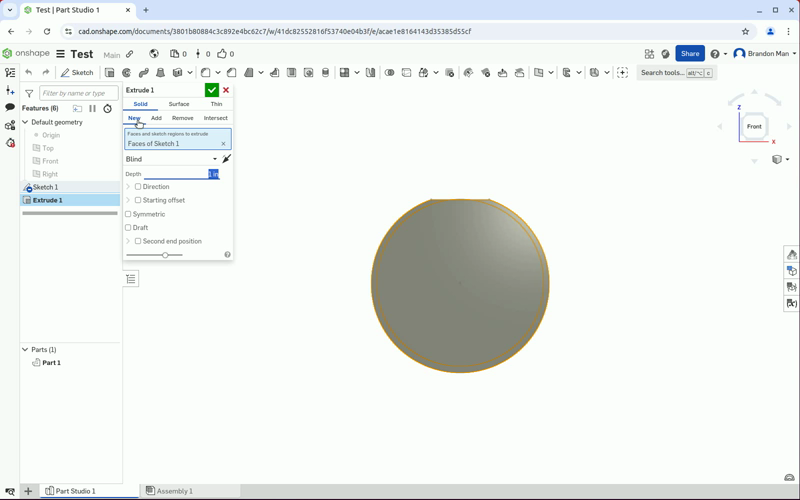
text(1.685)
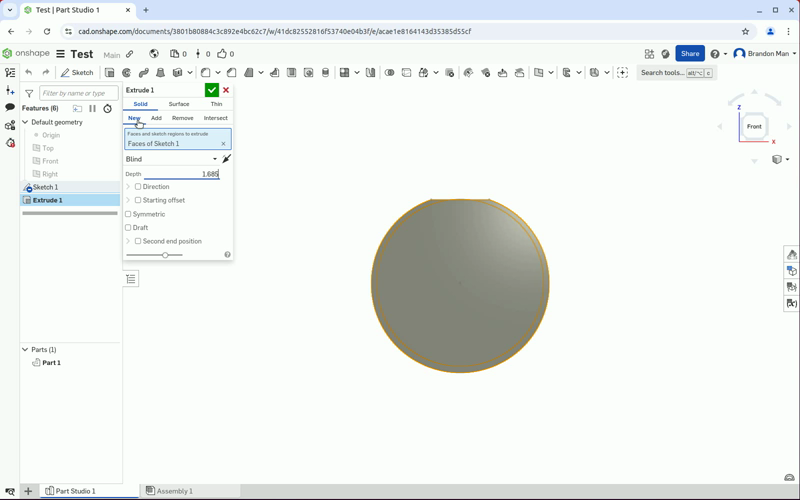
key(enter)
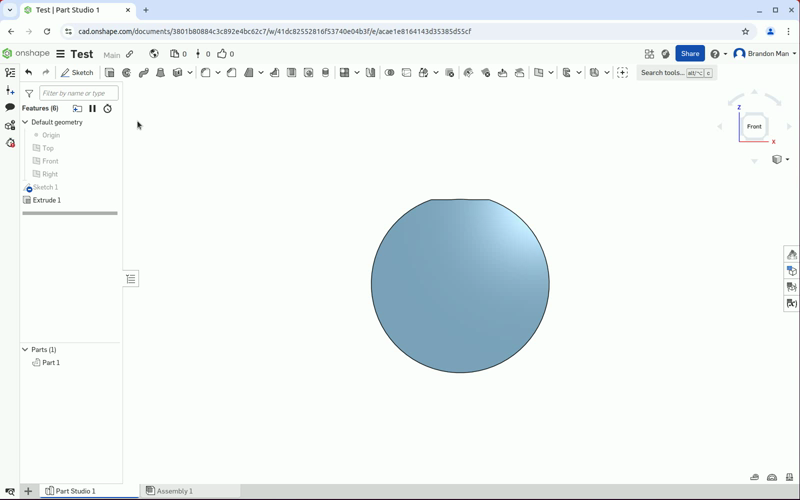
key(shift+h)
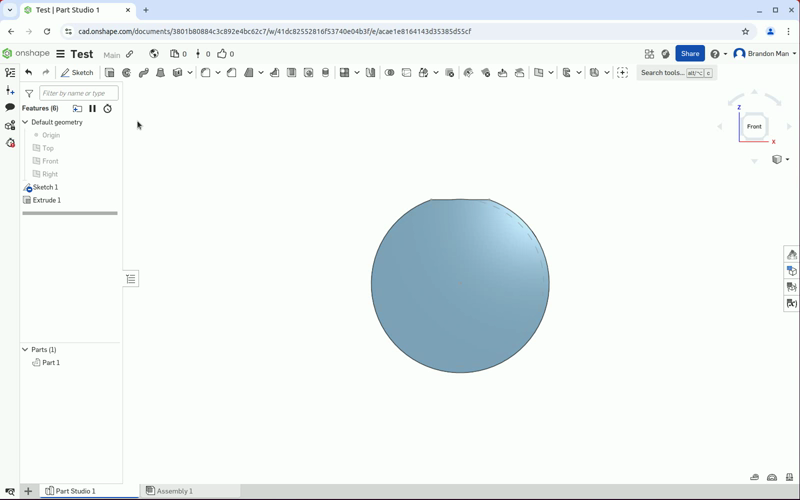
key(shift+h)
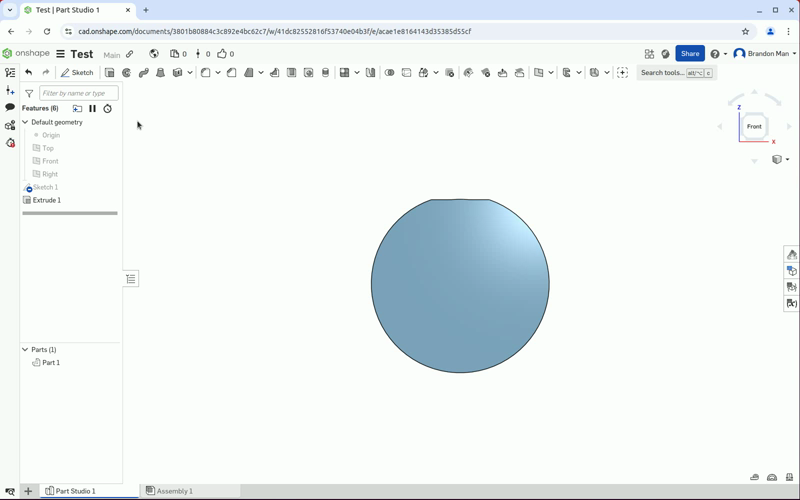
mouse_move(73, 189)
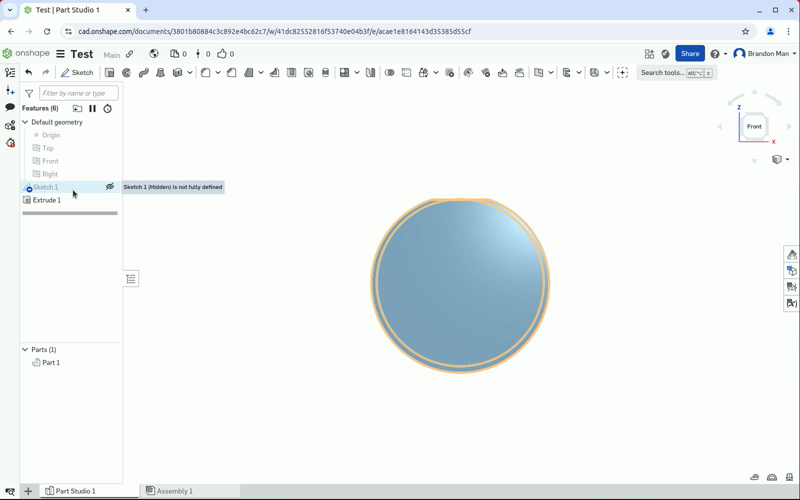
click(73, 189)
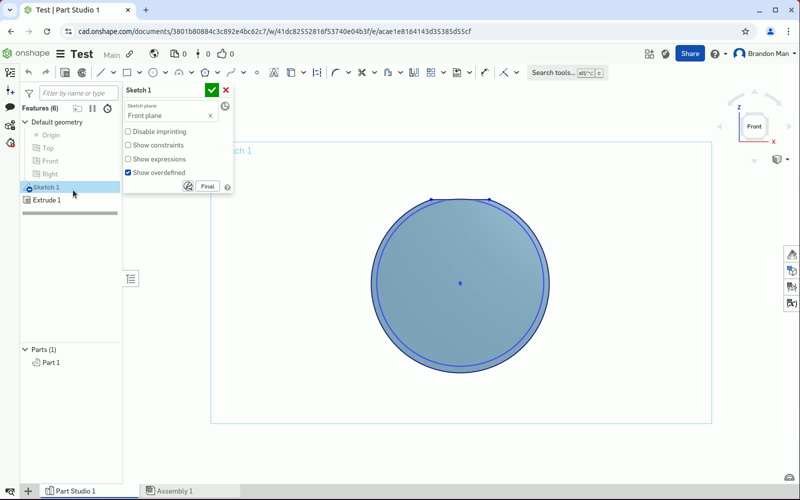
mouse_move(229, 92)
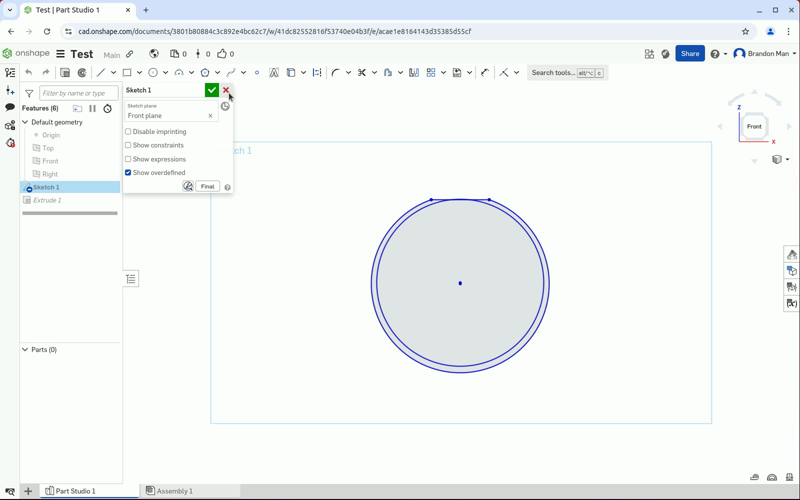
click(229, 92)
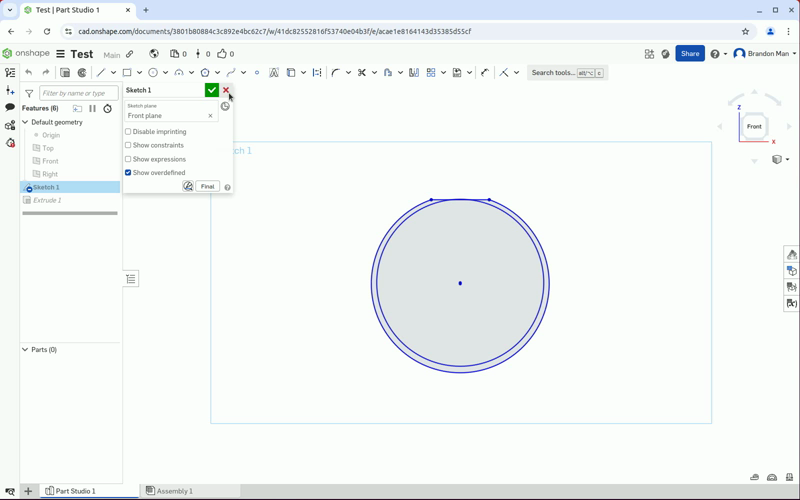
key(shift+s)
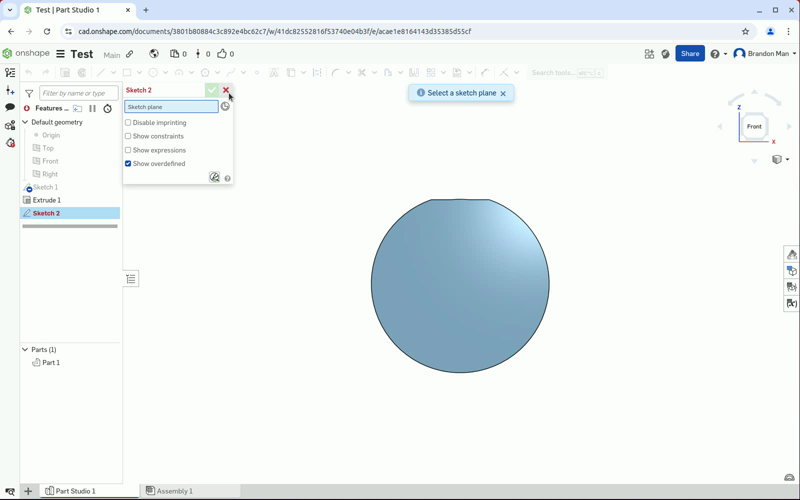
mouse_move(73, 163)
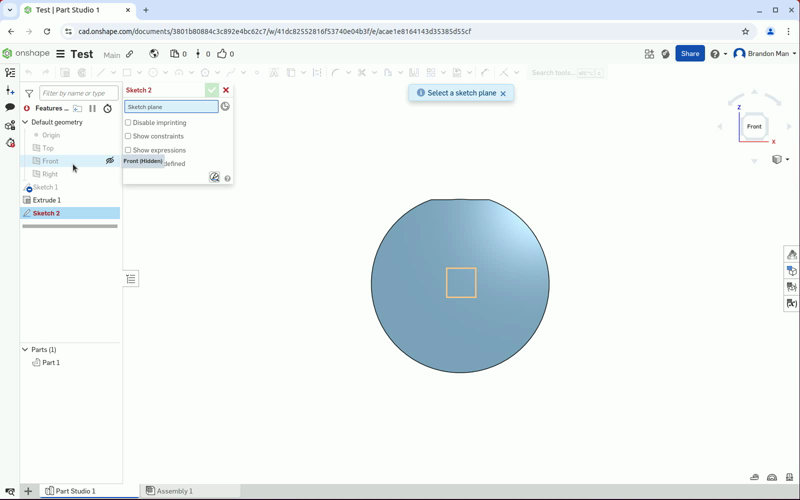
click(73, 163)
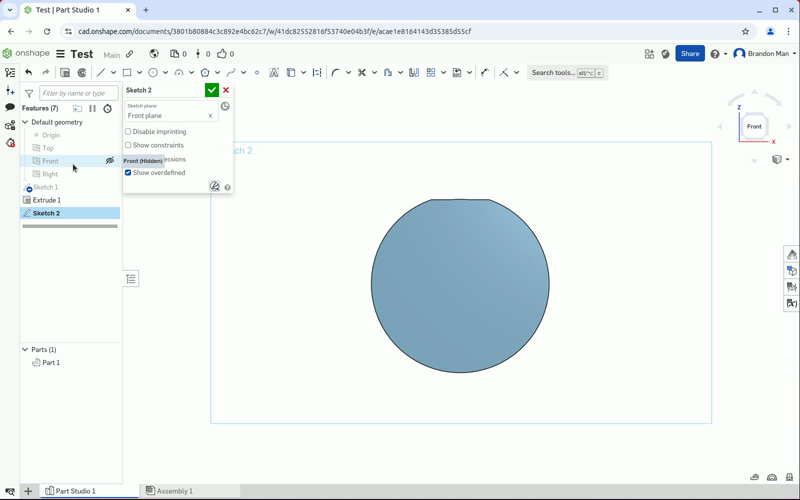
mouse_move(73, 352)
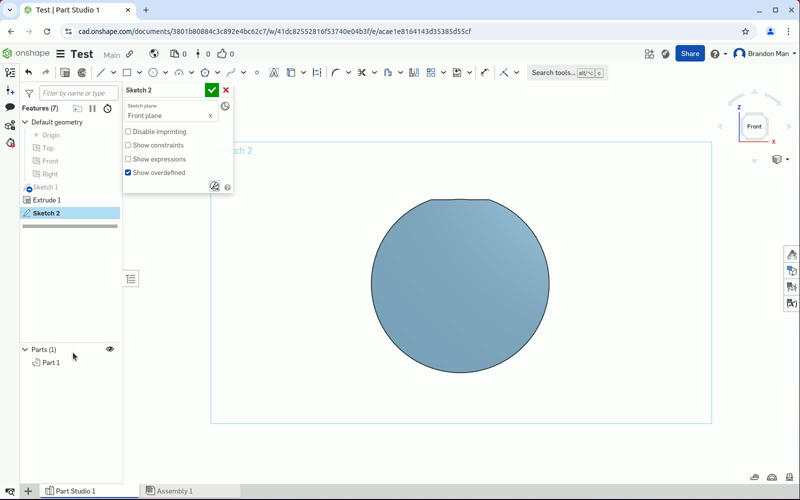
key(y)
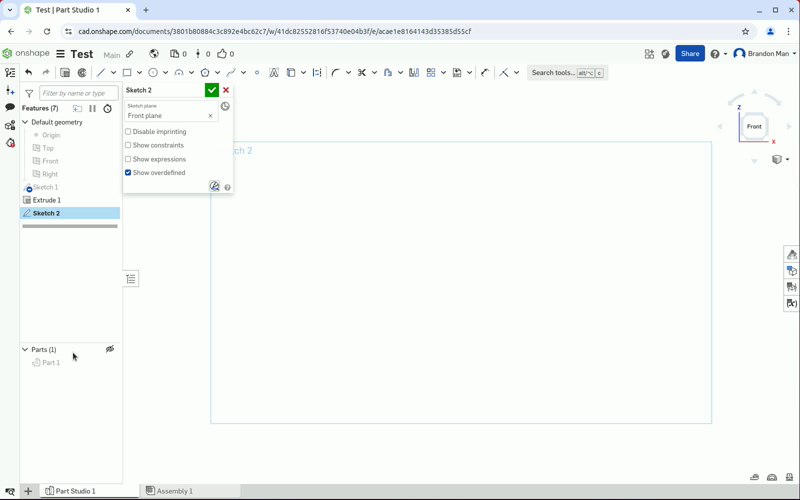
key(l)
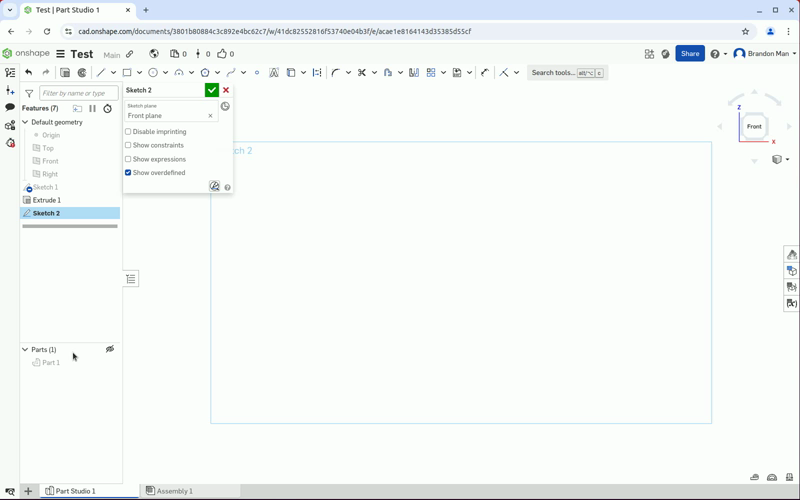
key_down(shift)
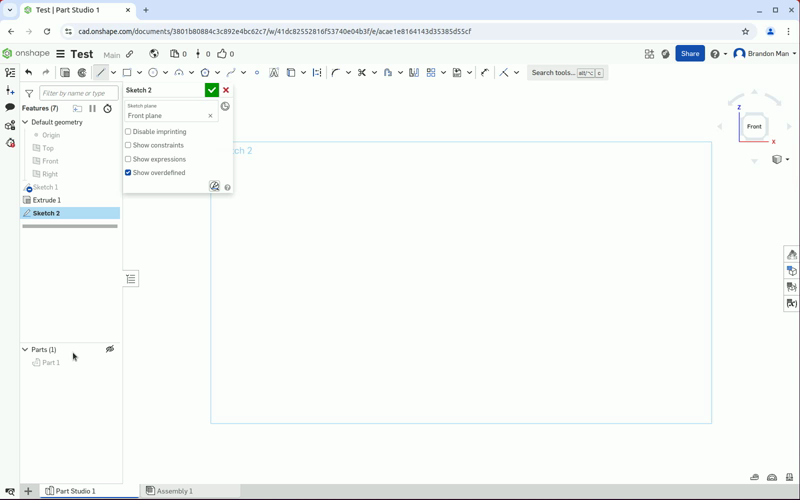
mouse_move(431, 199)
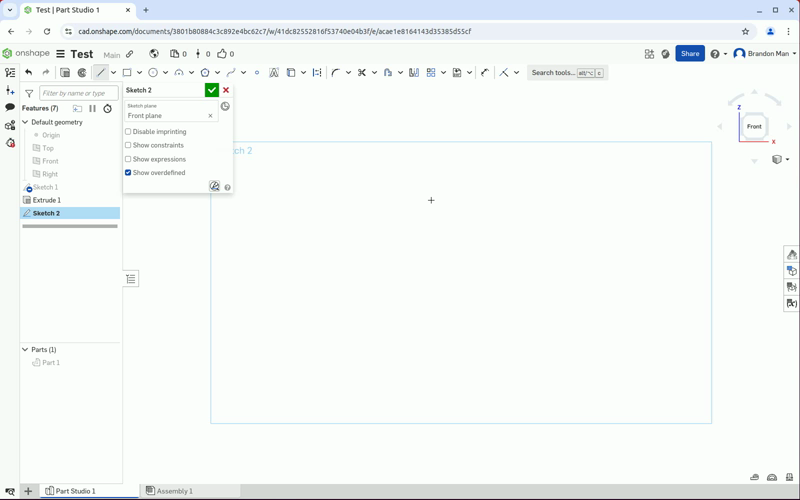
click(431, 199)
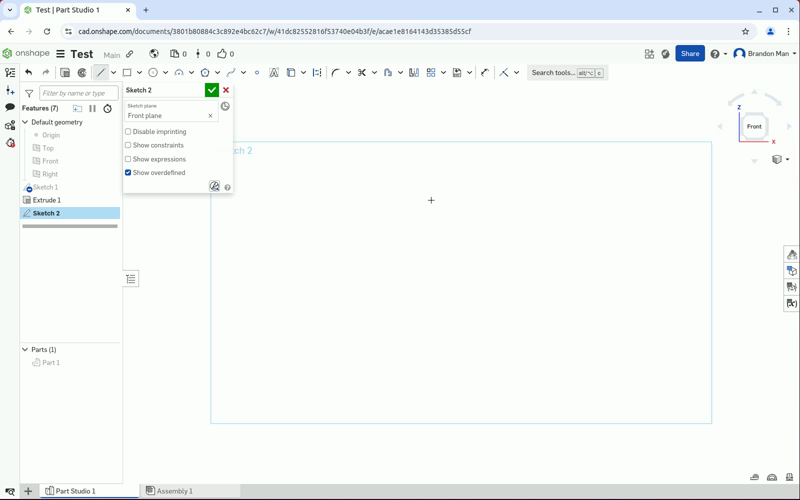
key_up(shift)
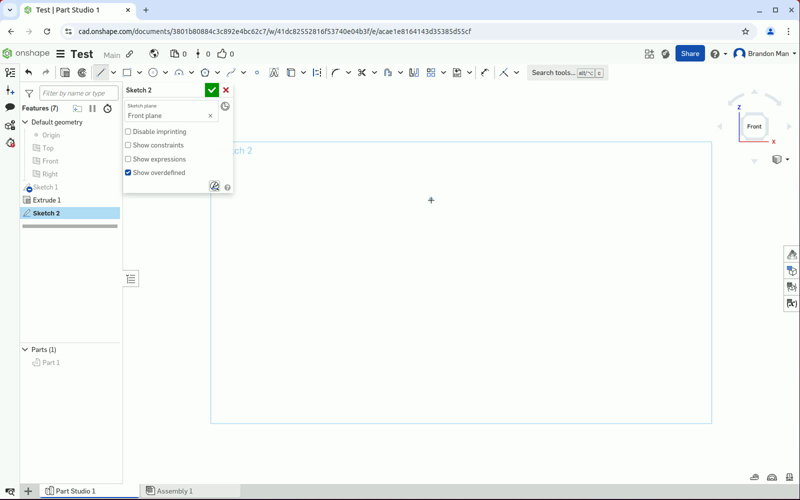
key_down(shift)
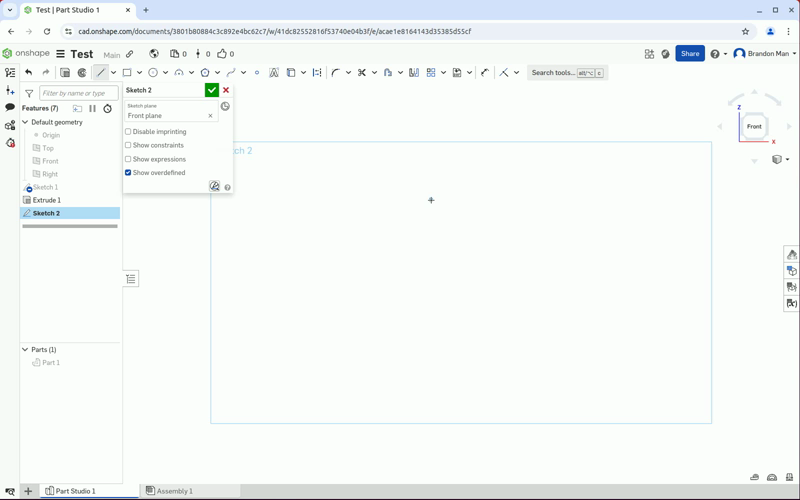
mouse_move(461, 199)
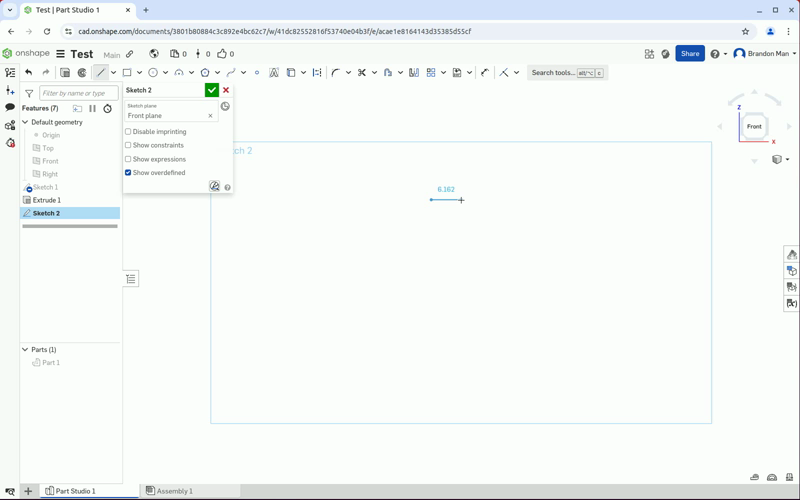
mouse_move(490, 199)
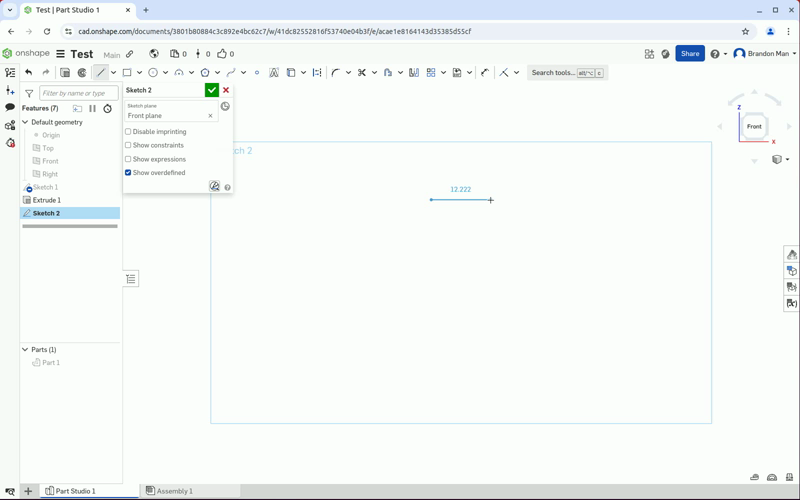
click(490, 199)
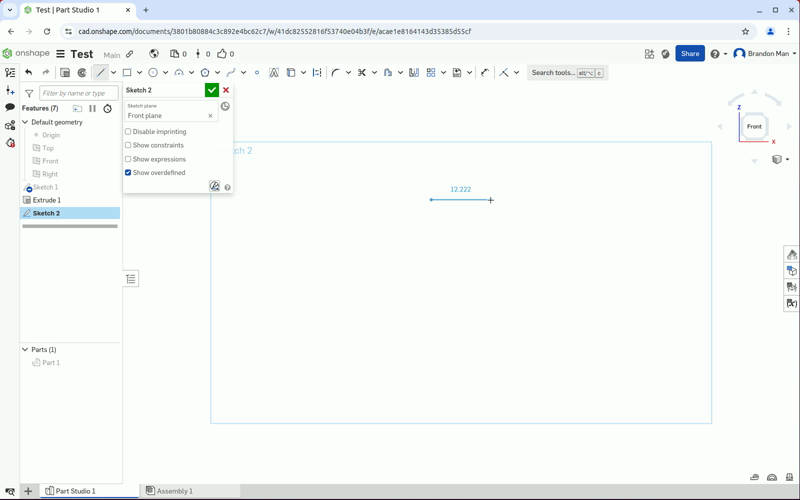
key_up(shift)
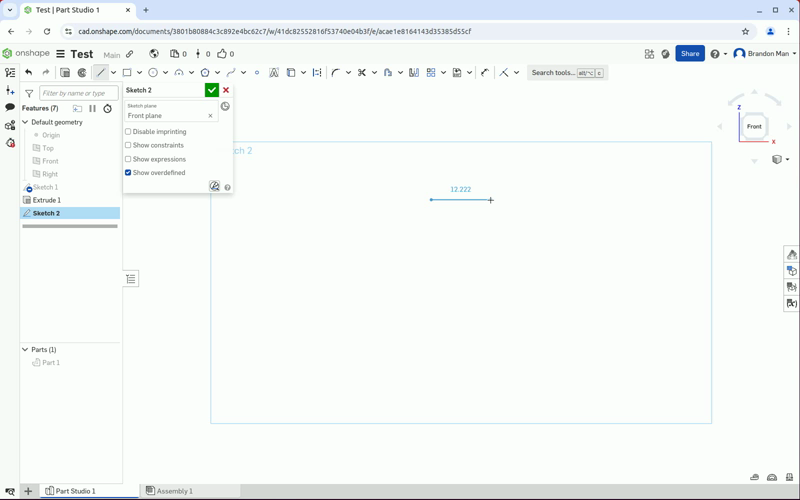
key(esc)
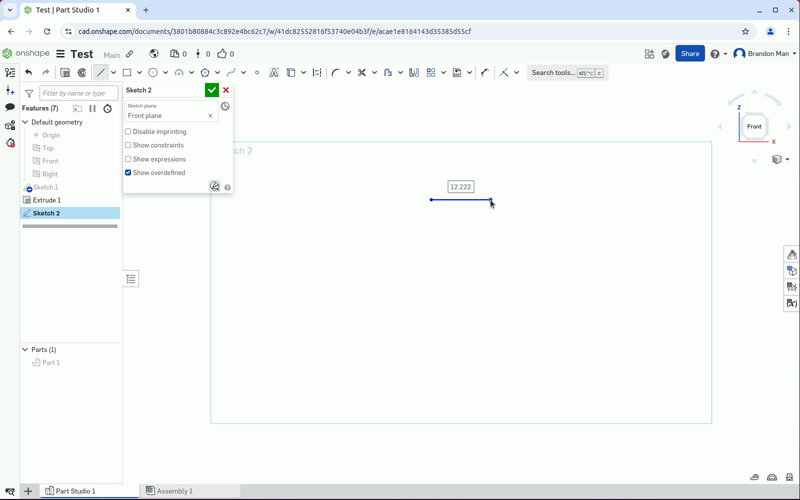
key(a)
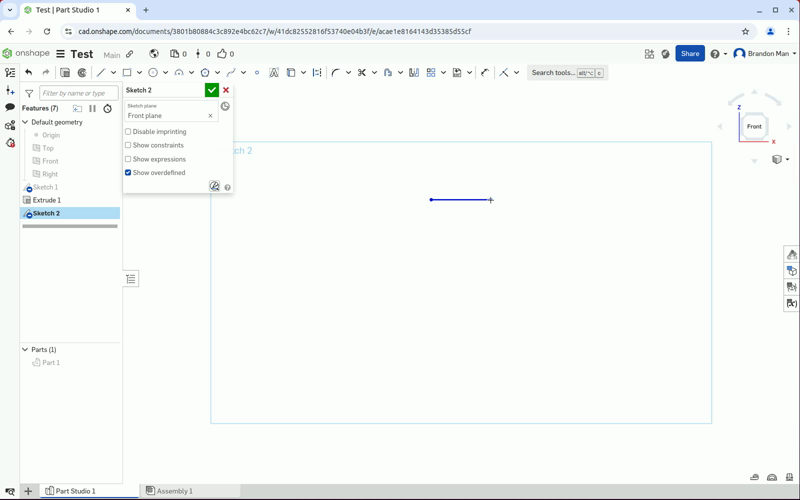
mouse_move(490, 199)
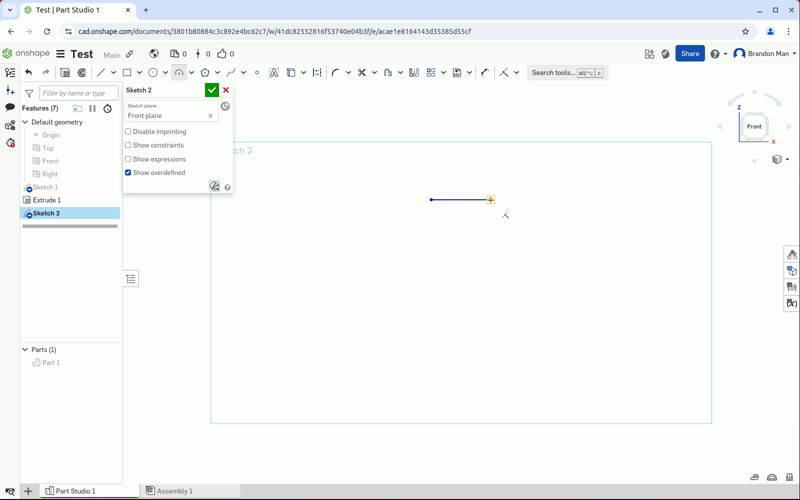
click(490, 199)
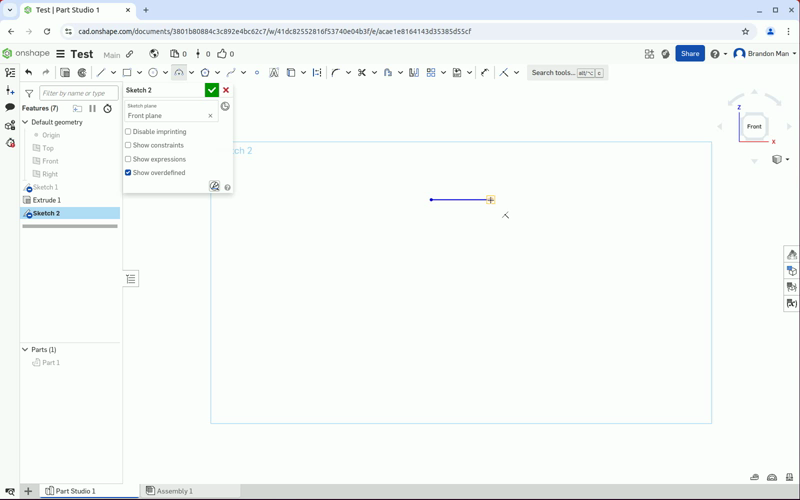
mouse_move(431, 199)
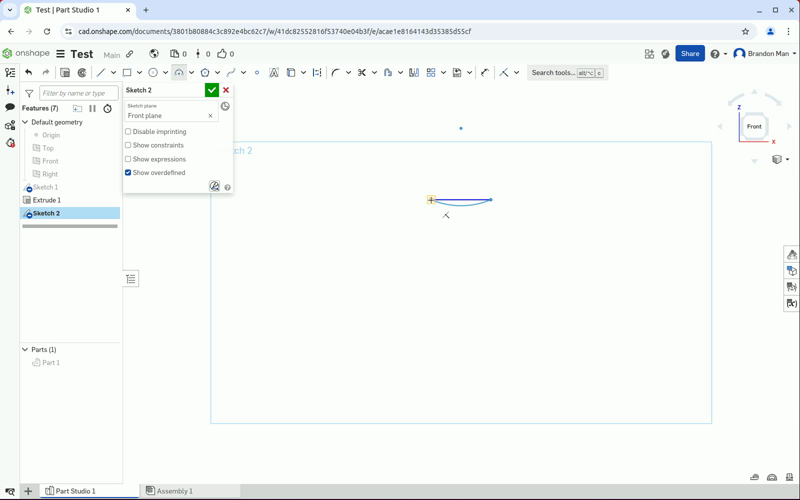
click(431, 199)
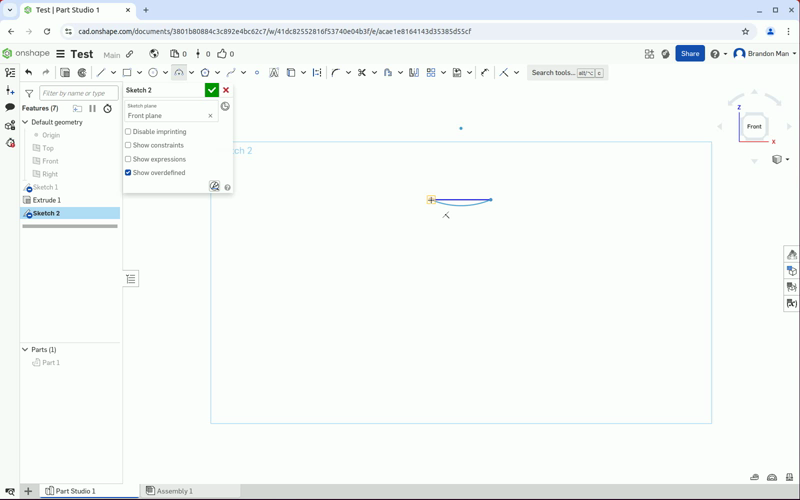
key_down(shift)
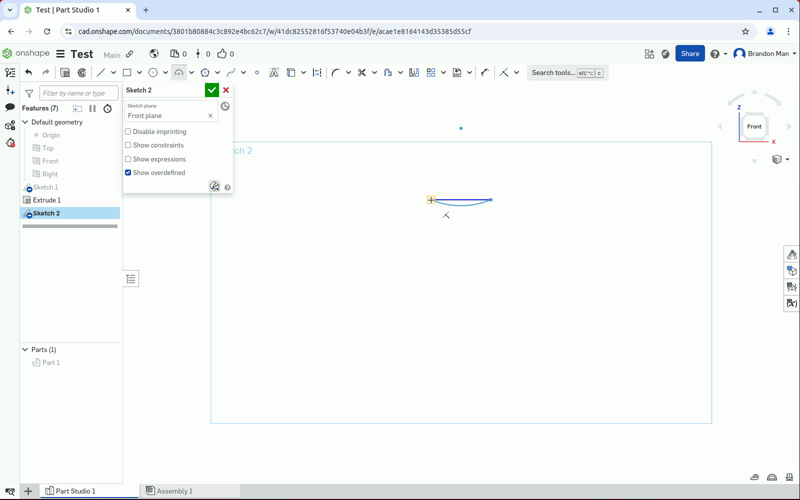
mouse_move(461, 194)
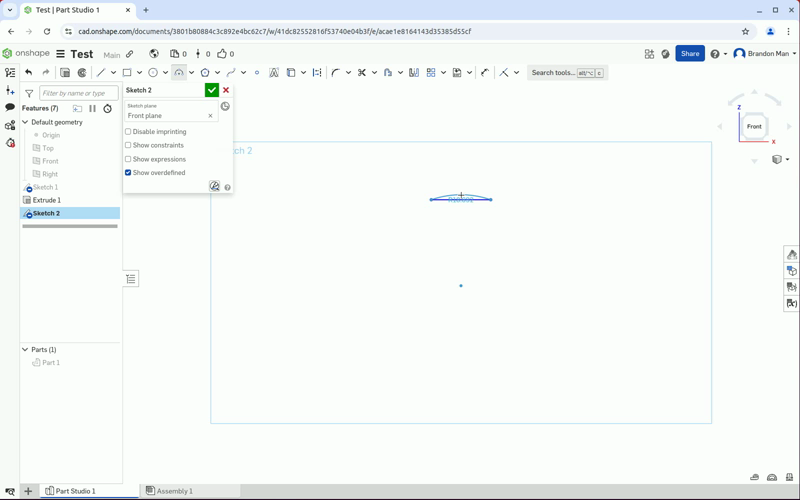
click(461, 194)
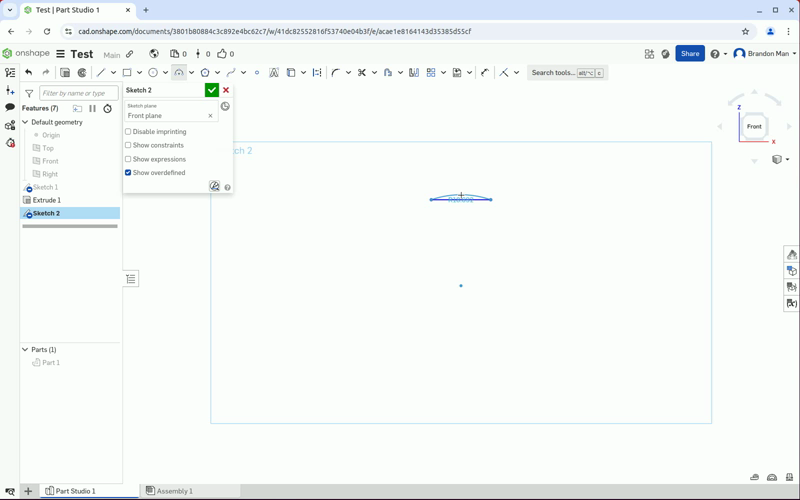
key_up(shift)
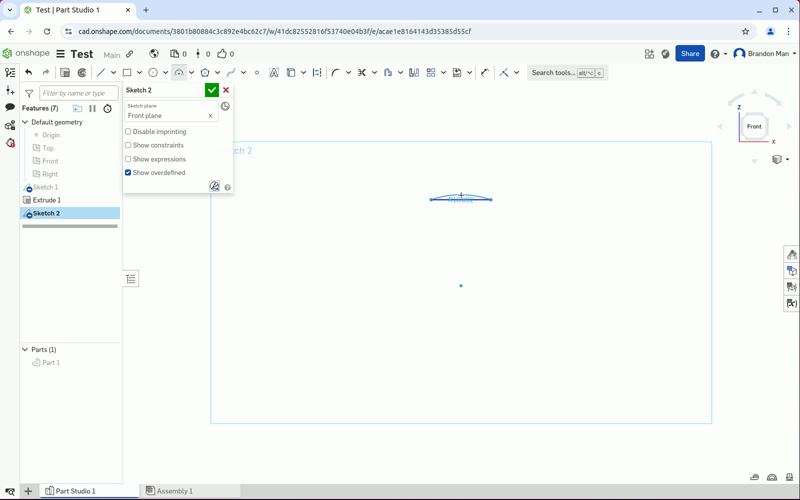
key(esc)
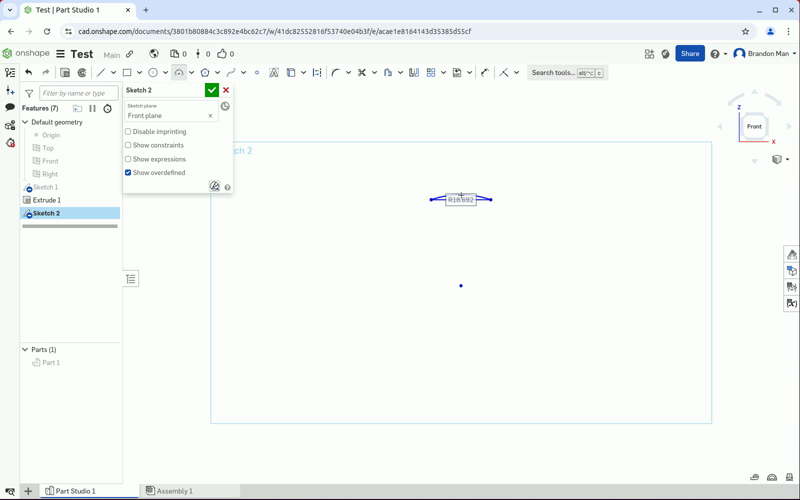
mouse_move(462, 195)
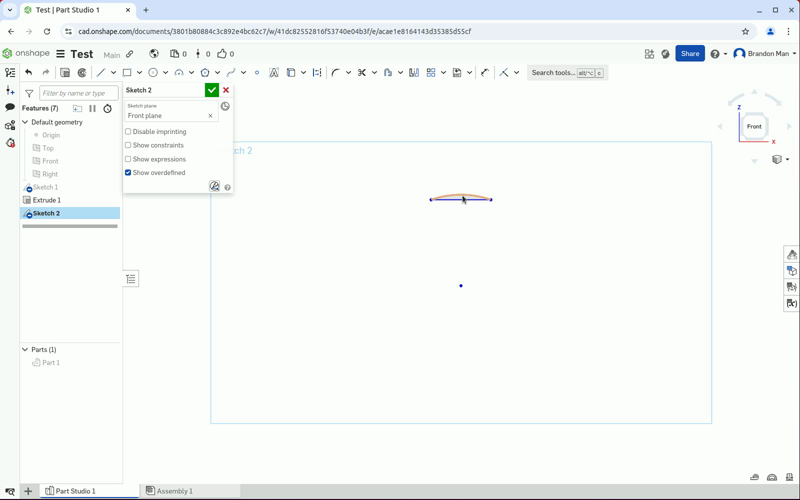
scroll(6)
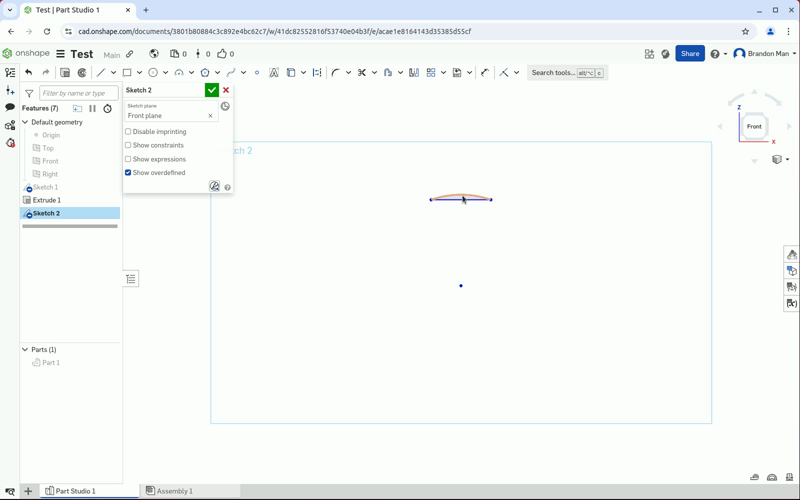
scroll(6)
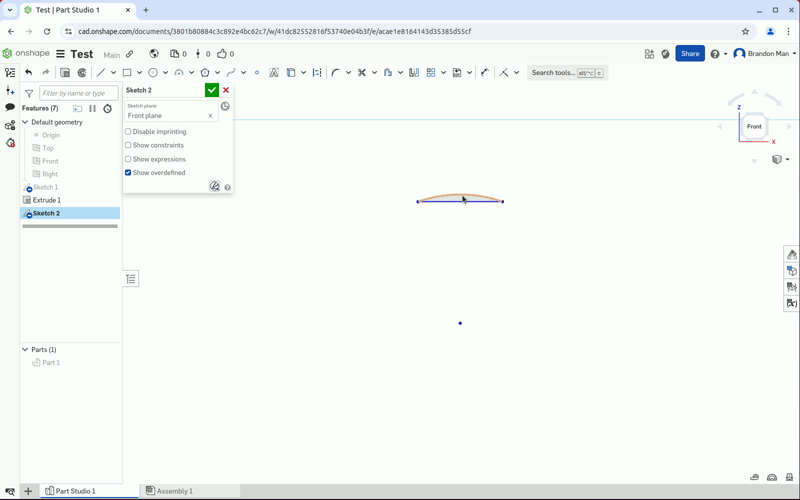
scroll(6)
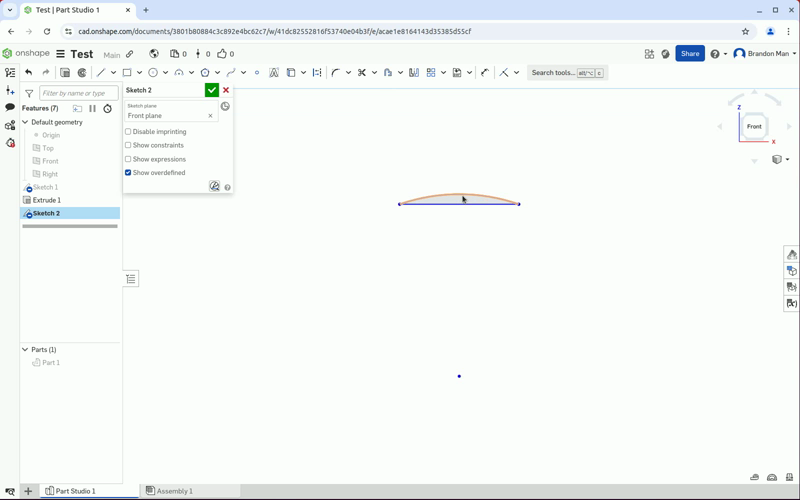
scroll(6)
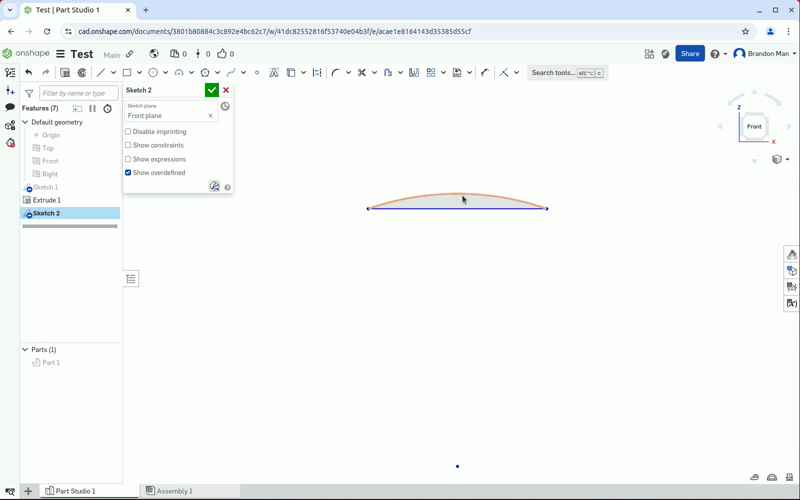
scroll(6)
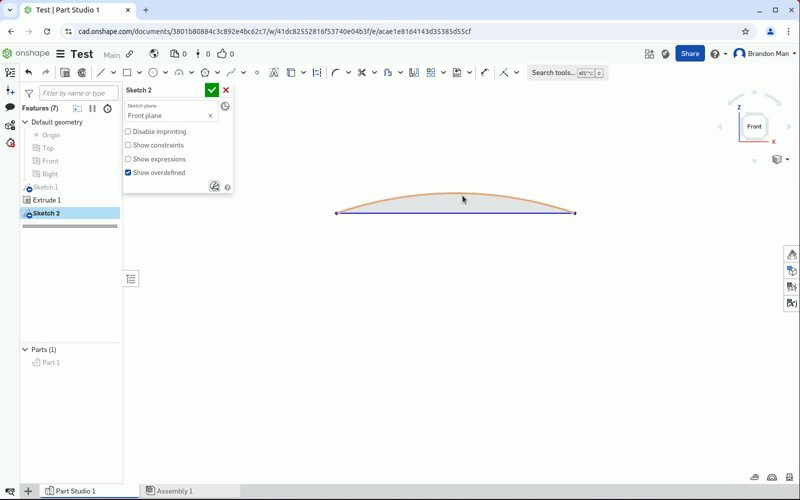
scroll(6)
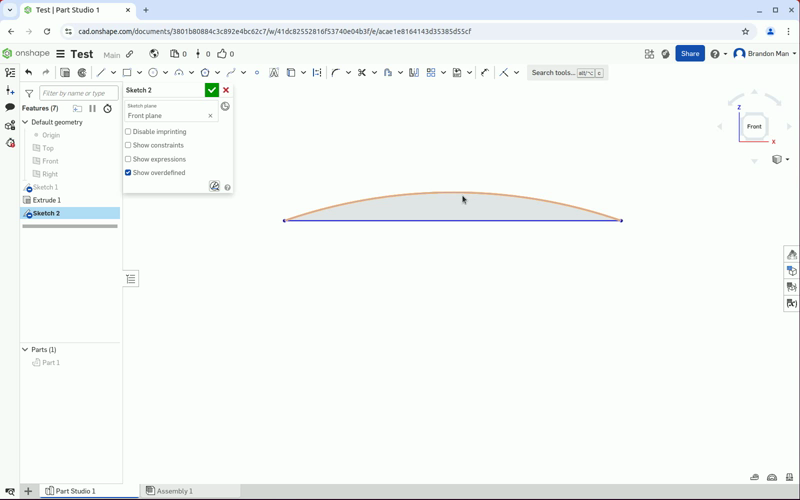
scroll(6)
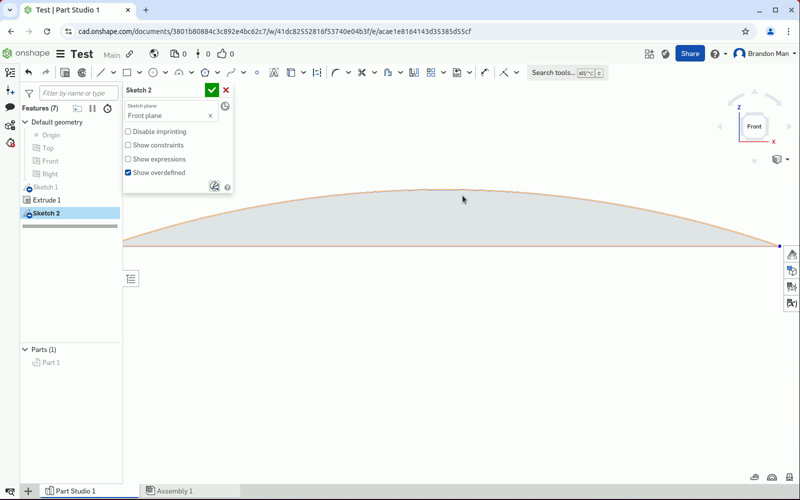
click(462, 195)
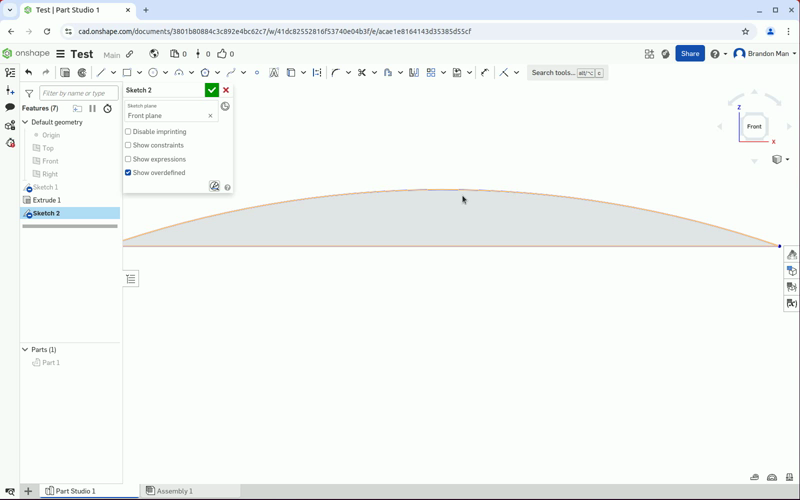
scroll(-6)
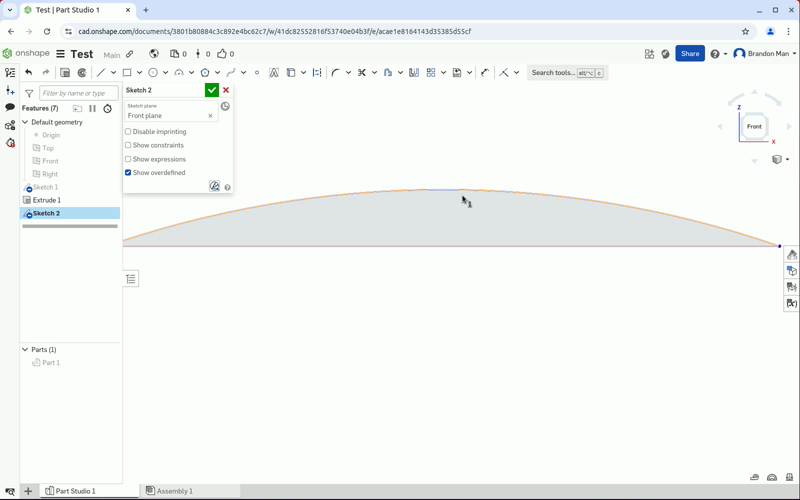
scroll(-6)
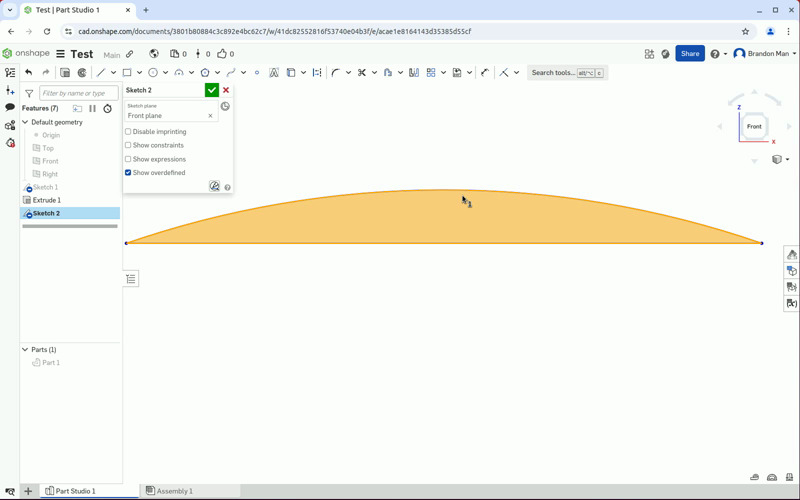
scroll(-6)
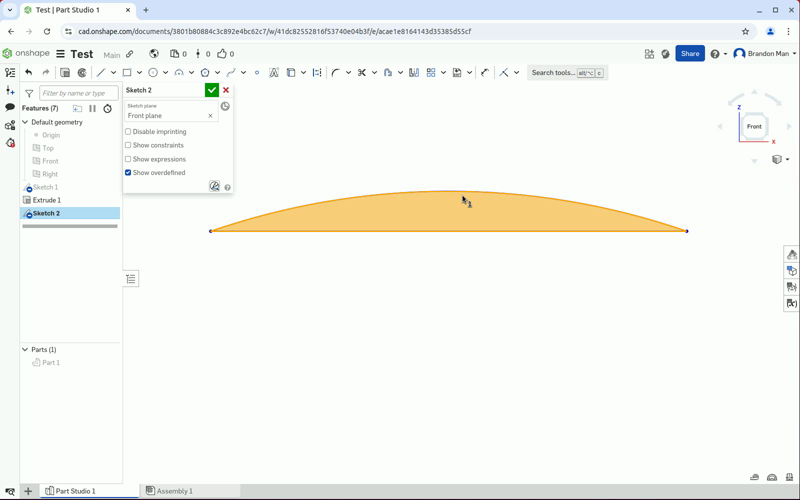
scroll(-6)
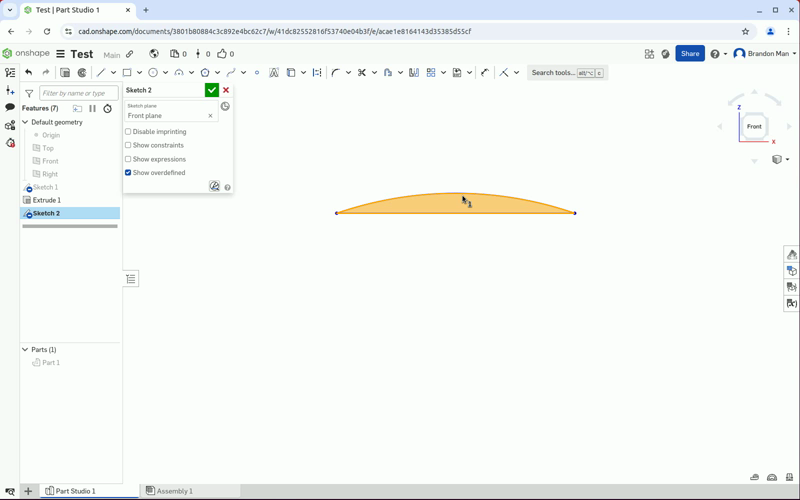
scroll(-6)
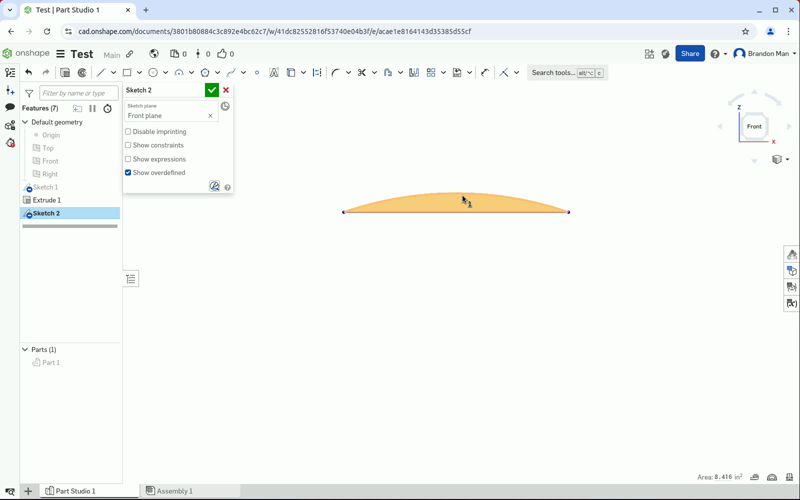
scroll(-6)
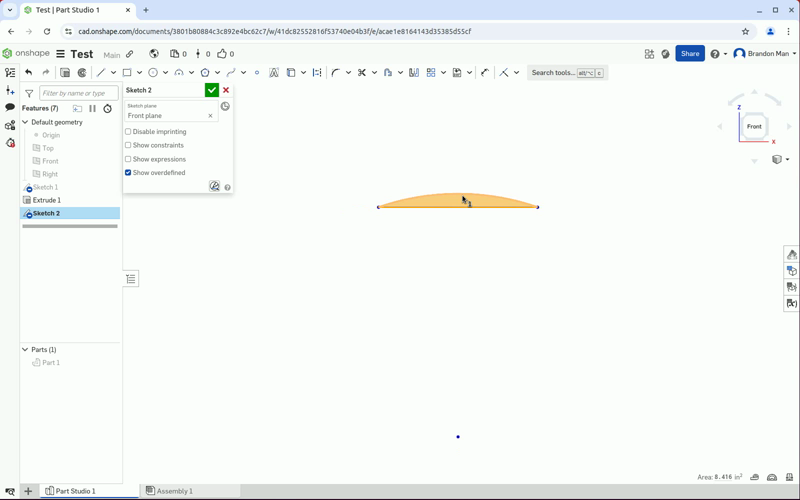
scroll(-6)
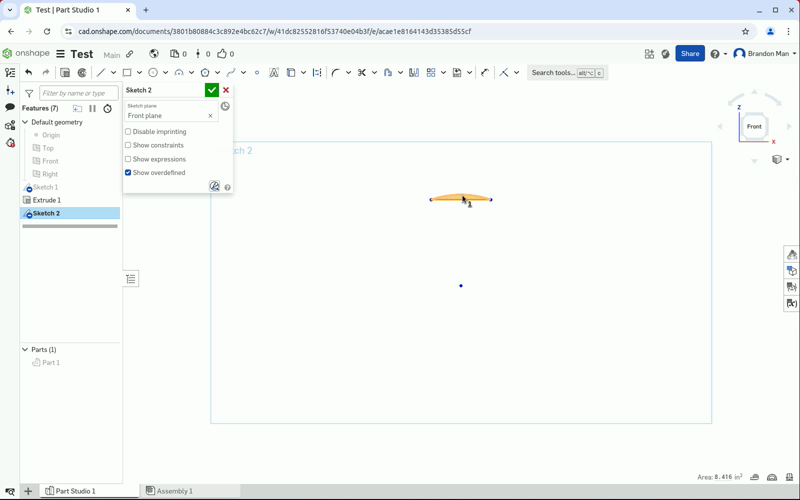
mouse_move(73, 352)
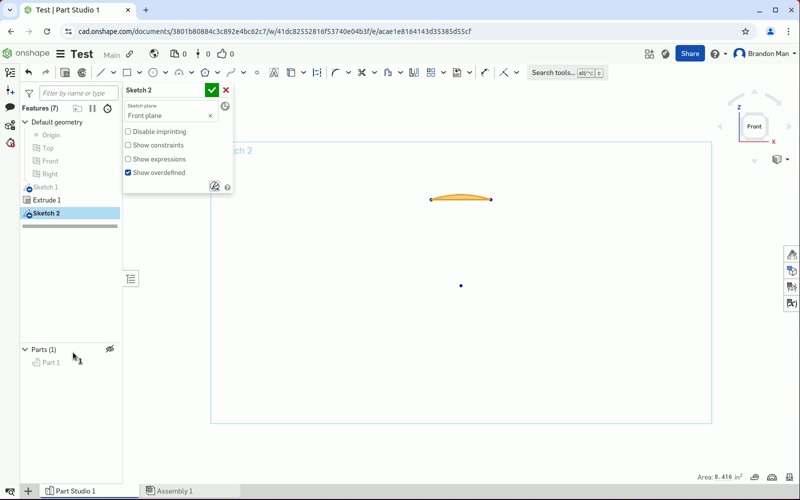
key(shift+y)
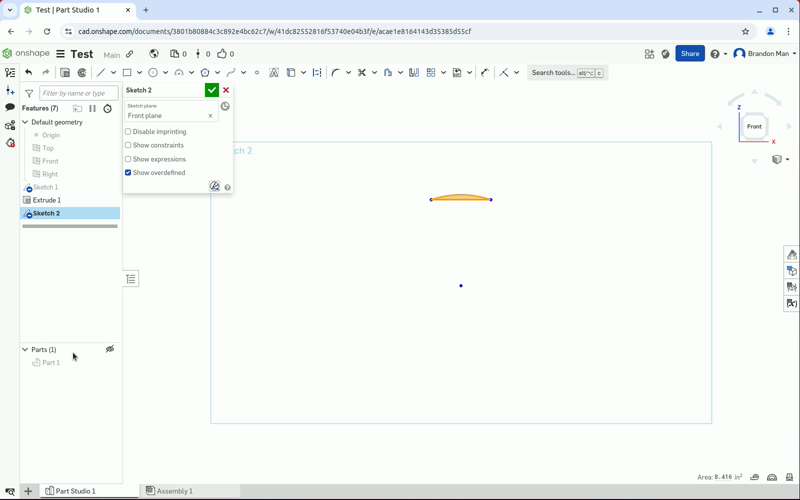
key(shift+e)
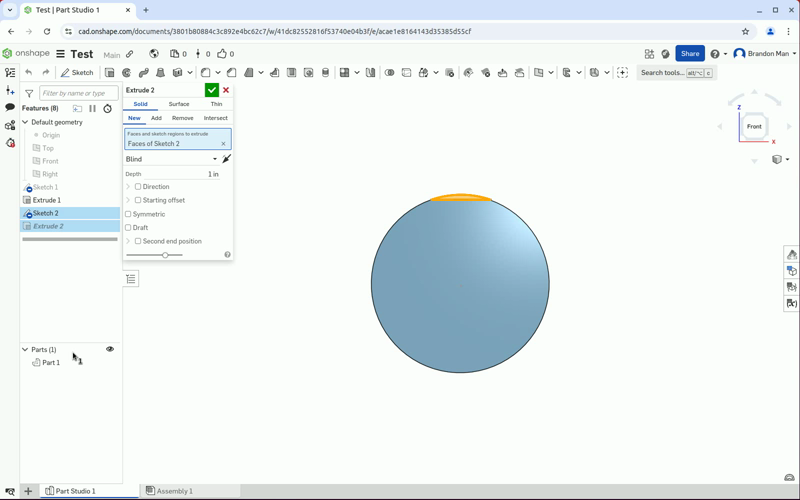
mouse_move(143, 106)
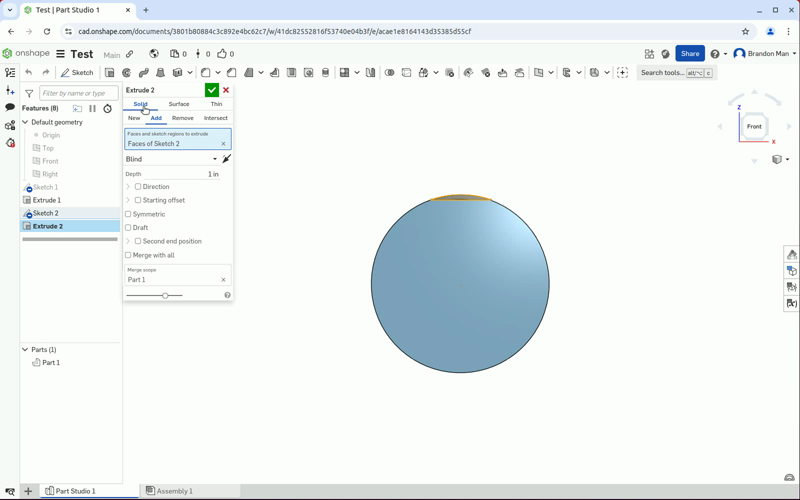
click(143, 106)
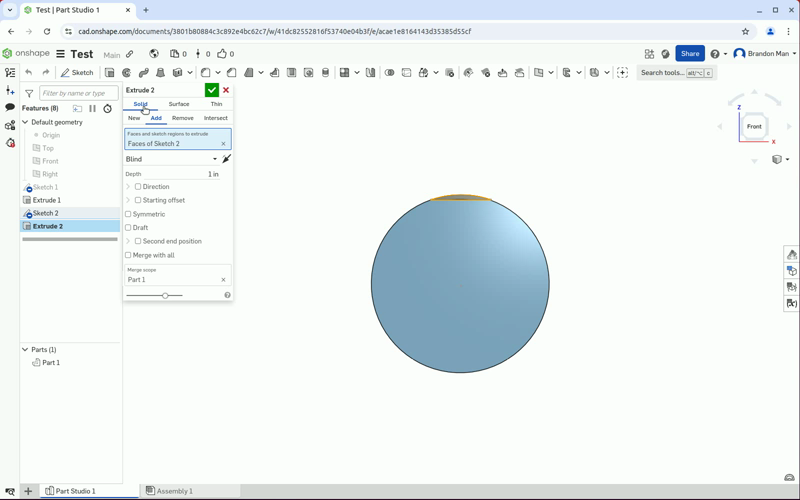
mouse_move(137, 120)
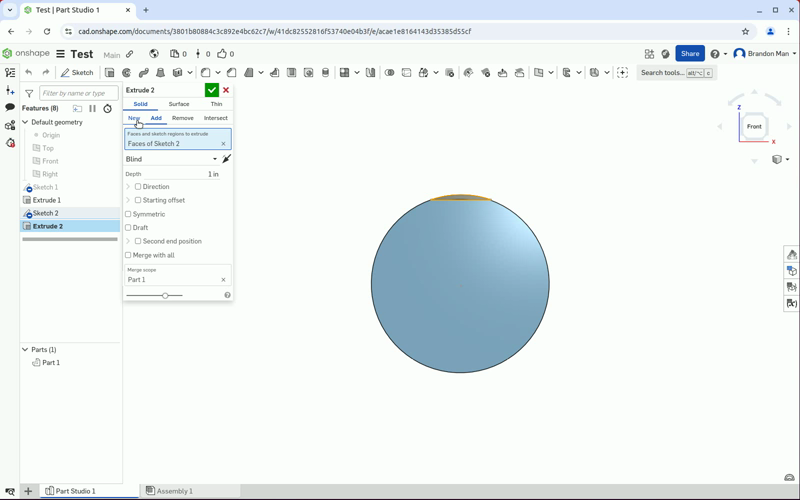
click(137, 120)
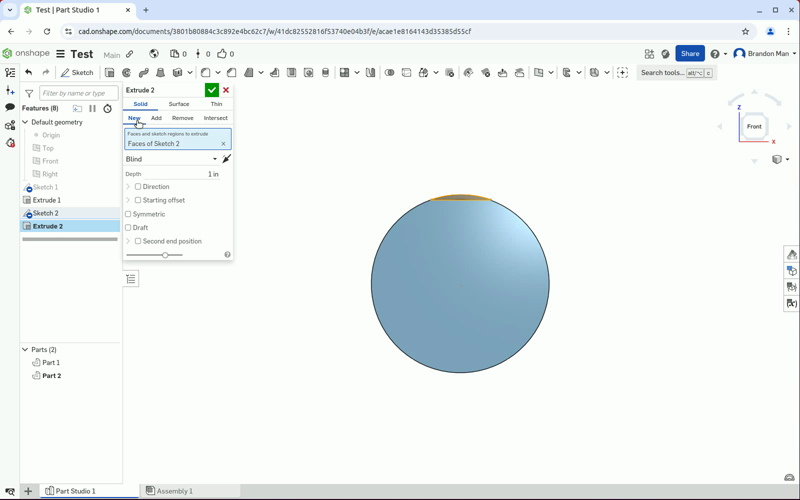
key(tab, 4)
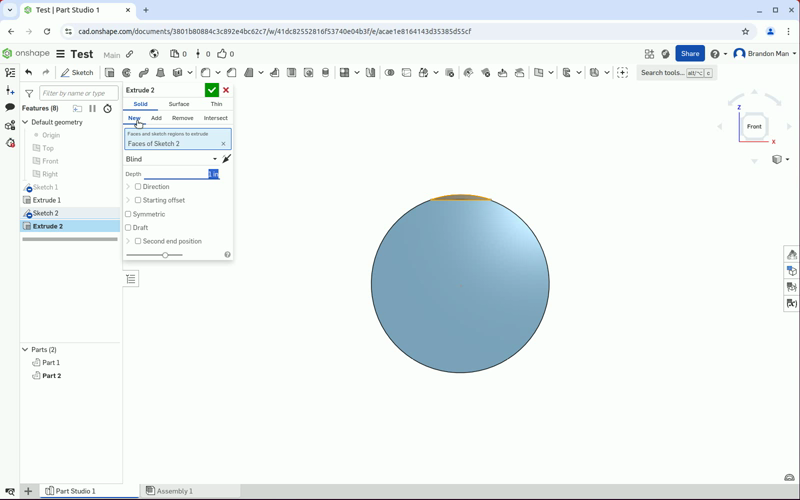
text(1.685)
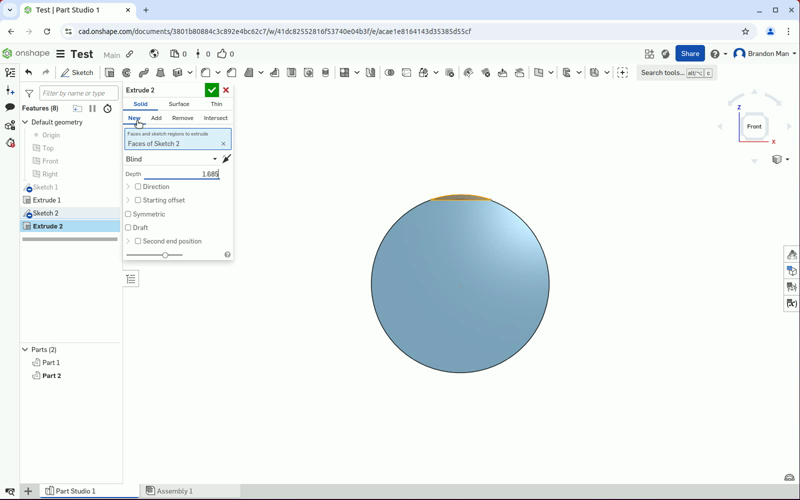
key(enter)
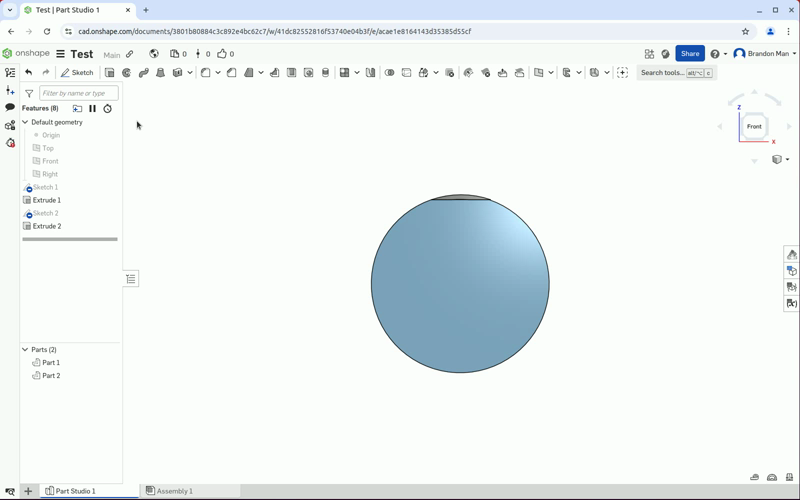
key(shift+h)
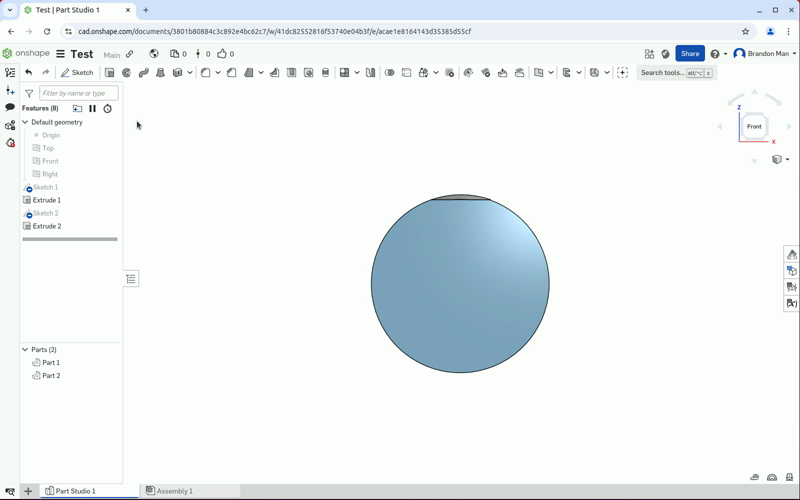
key(shift+h)
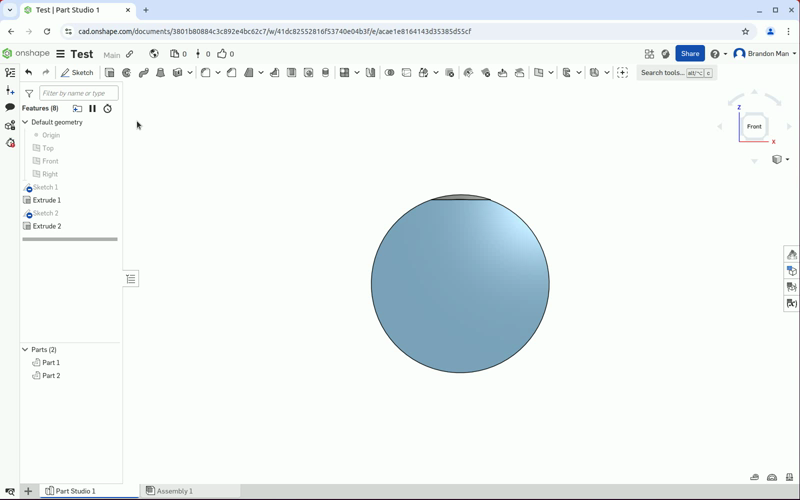
mouse_move(73, 189)
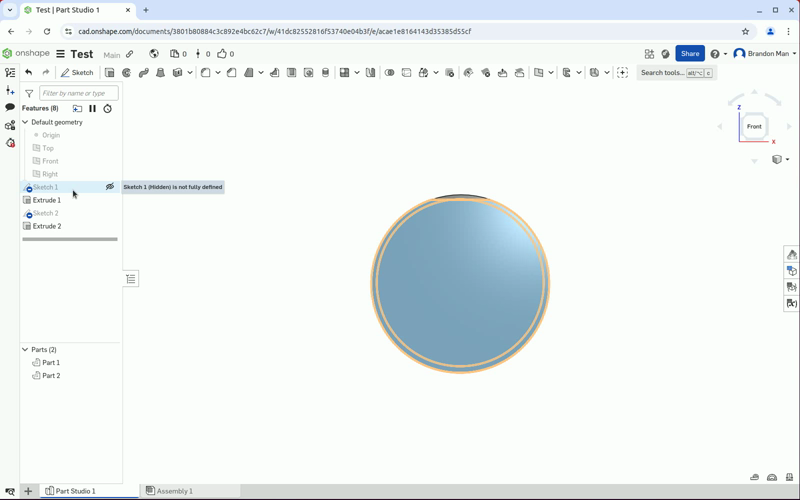
click(73, 189)
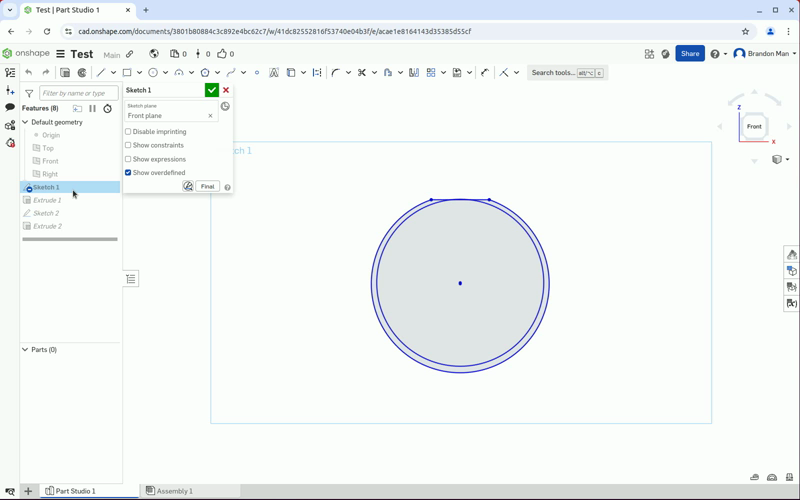
mouse_move(229, 92)
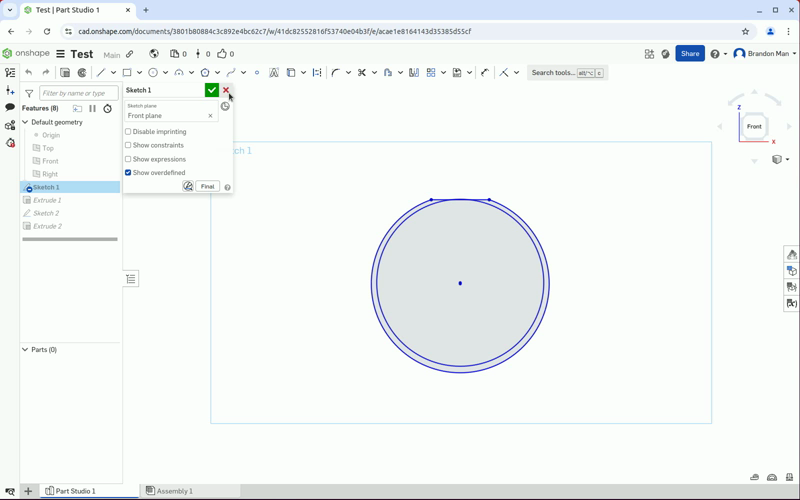
click(229, 92)
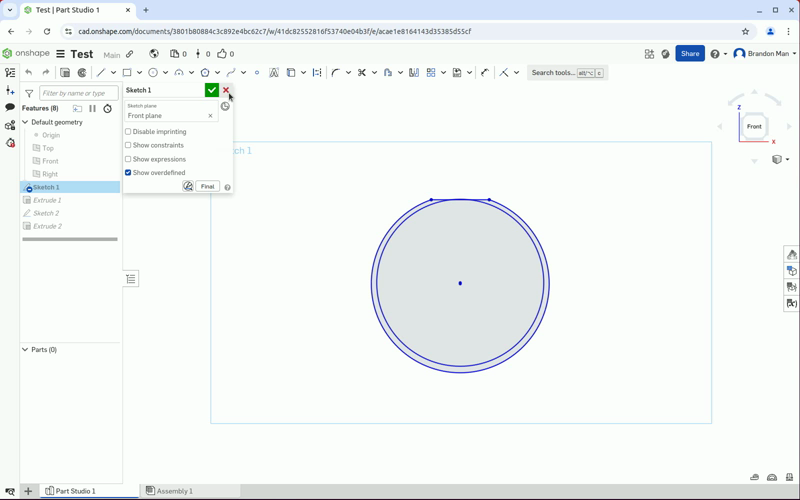
key(shift+s)
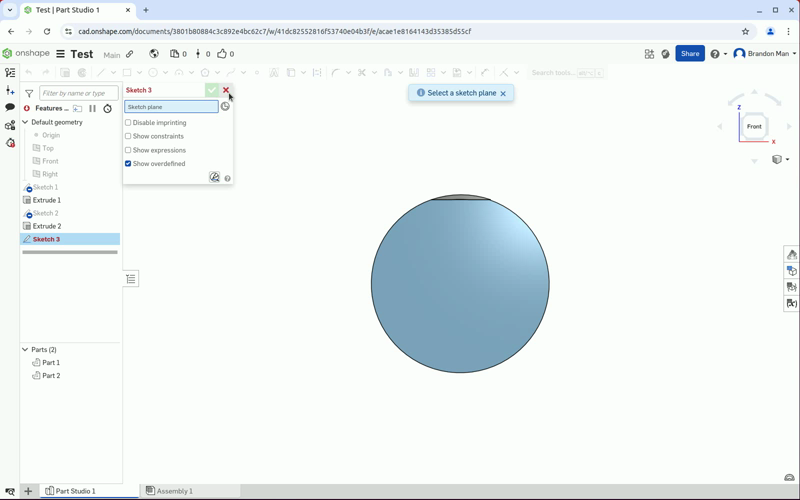
mouse_move(73, 163)
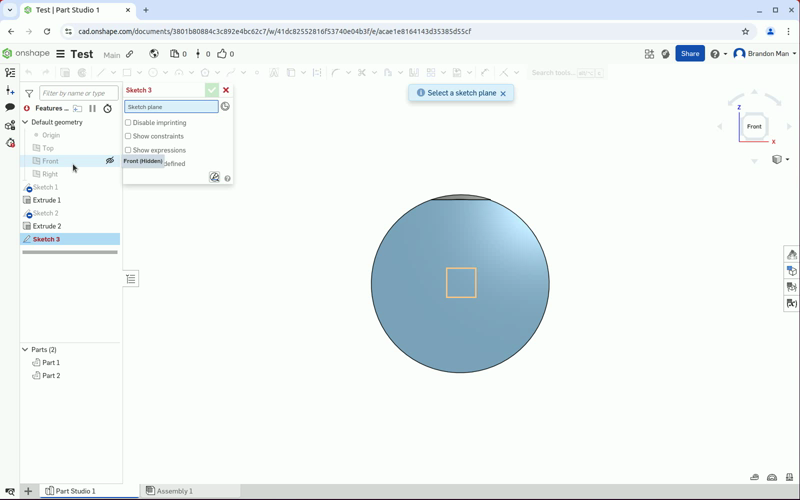
click(73, 163)
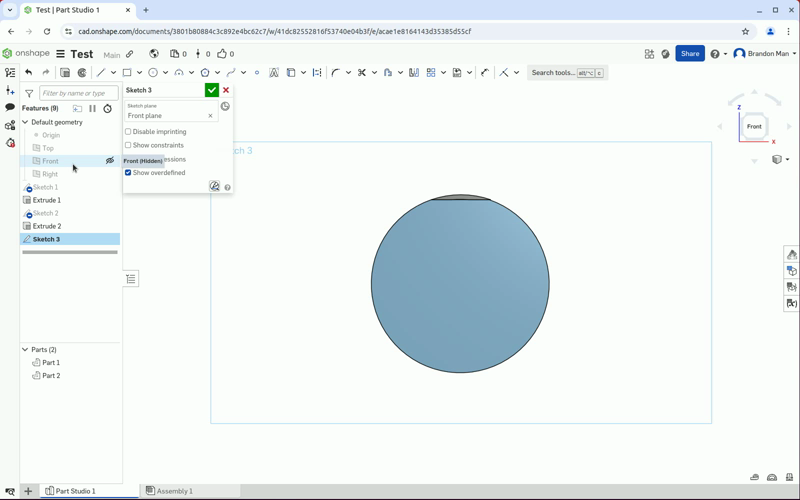
mouse_move(73, 352)
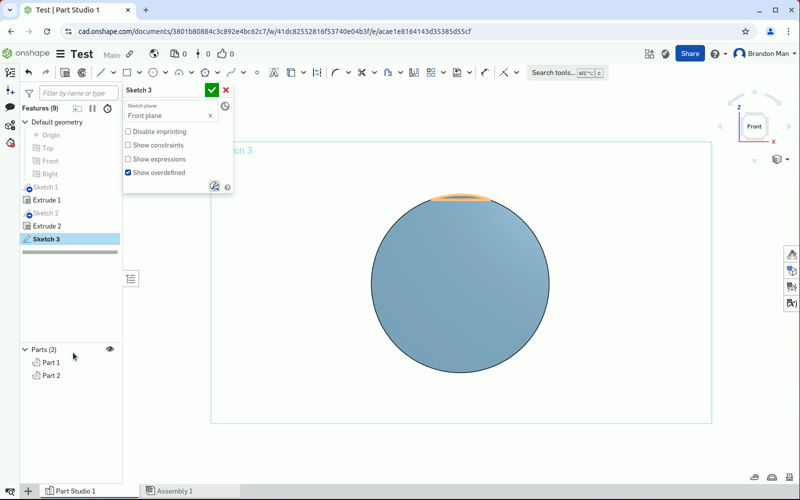
key(y)
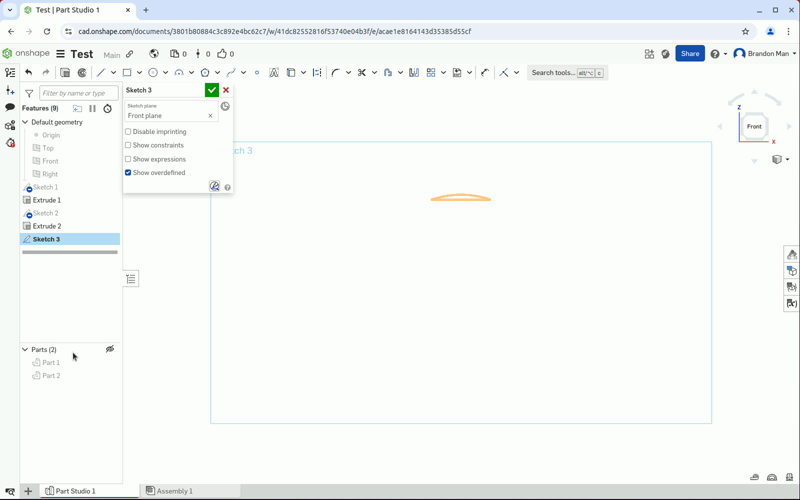
key(a)
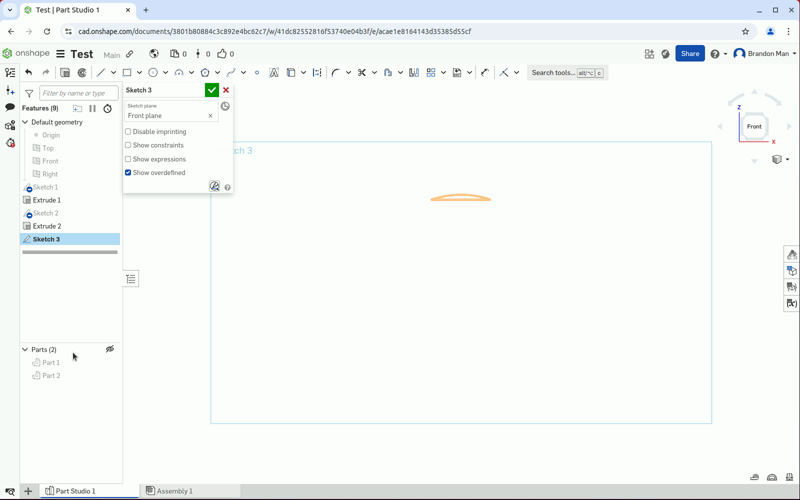
key_down(shift)
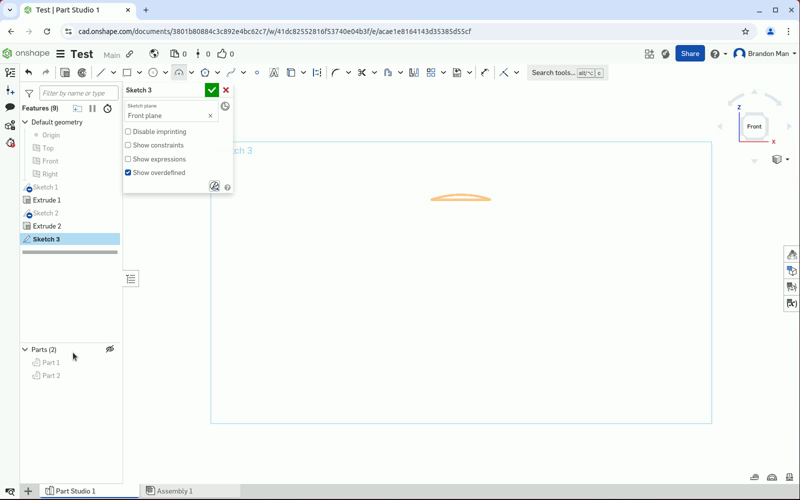
mouse_move(431, 199)
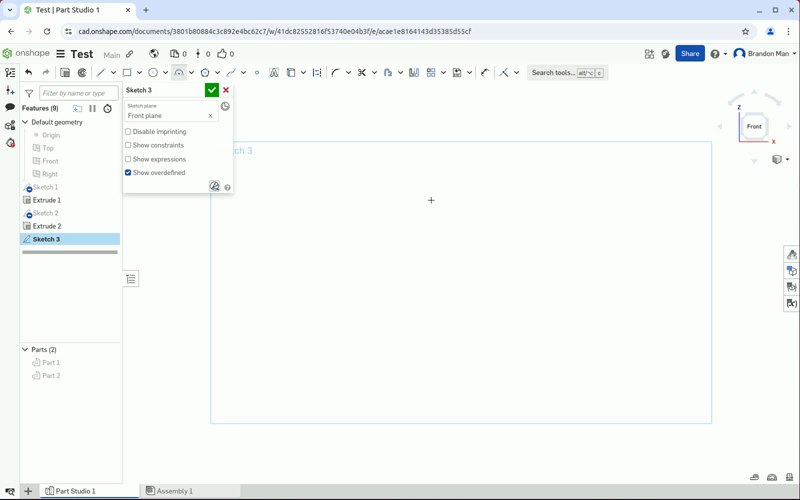
click(431, 199)
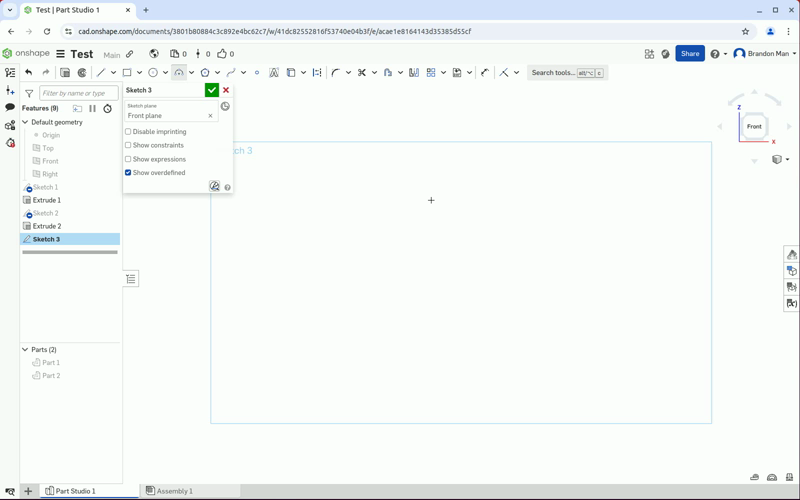
key_up(shift)
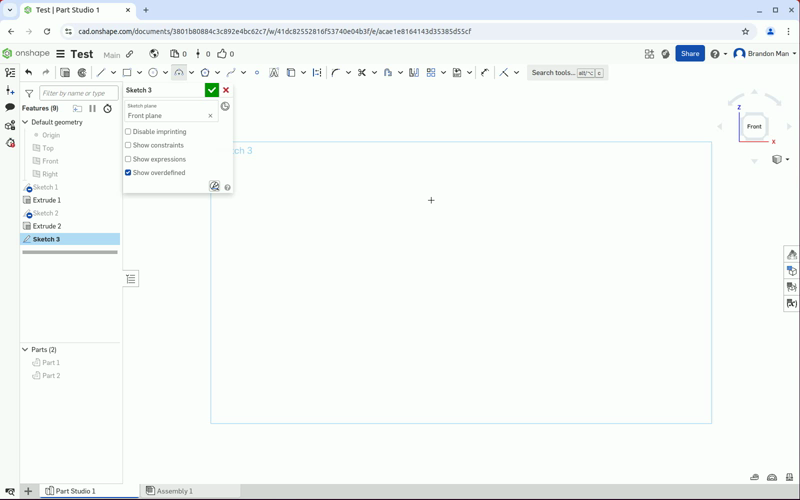
key_down(shift)
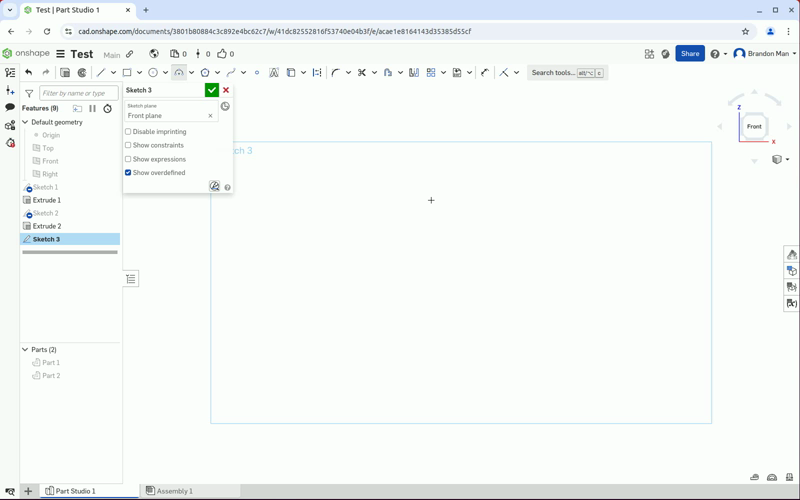
mouse_move(490, 199)
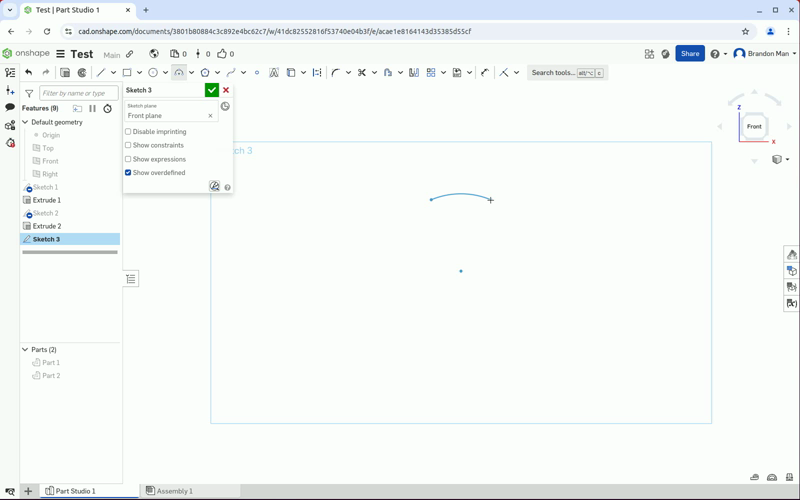
click(490, 199)
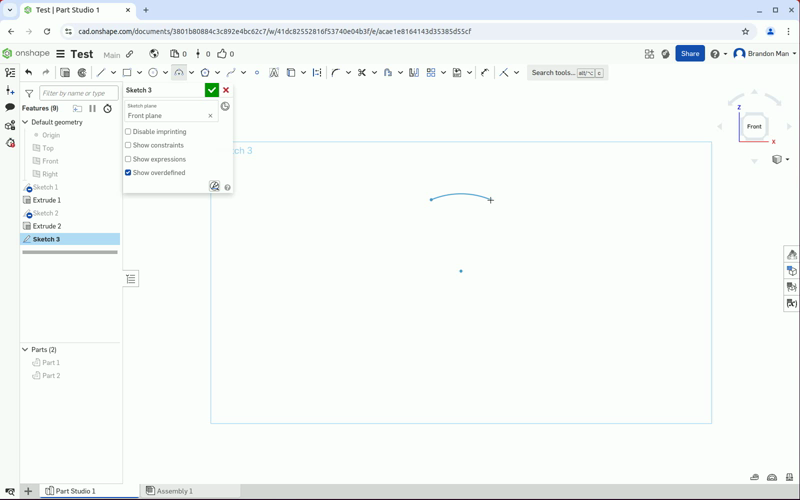
mouse_move(461, 194)
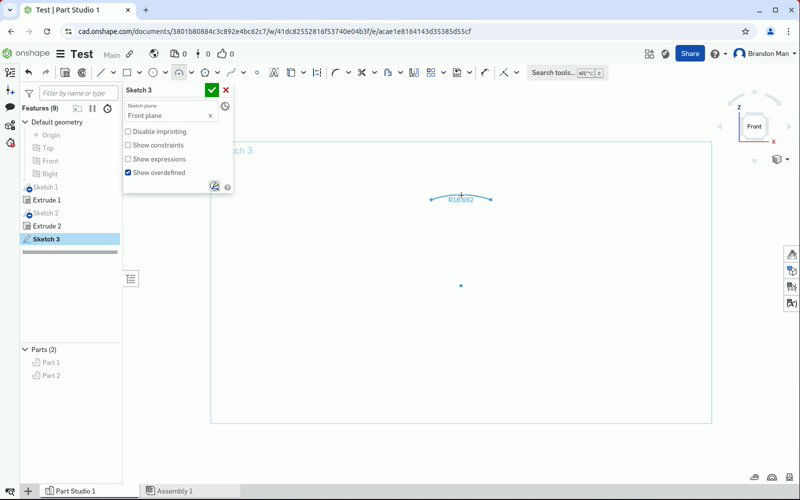
click(461, 194)
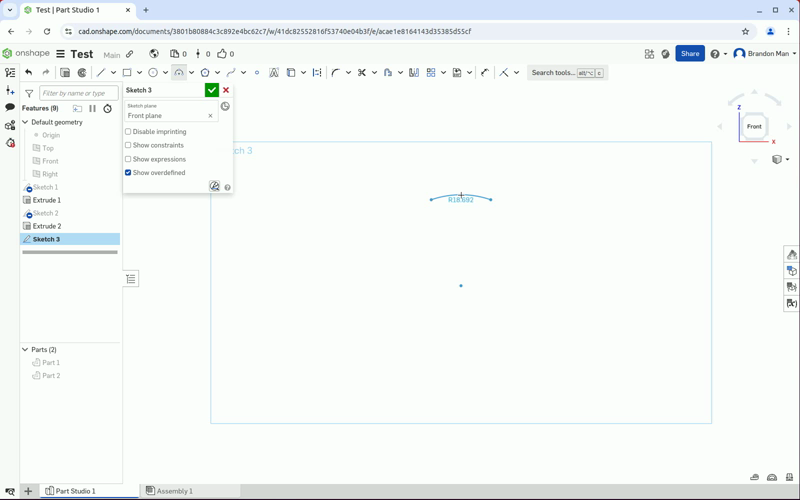
key_up(shift)
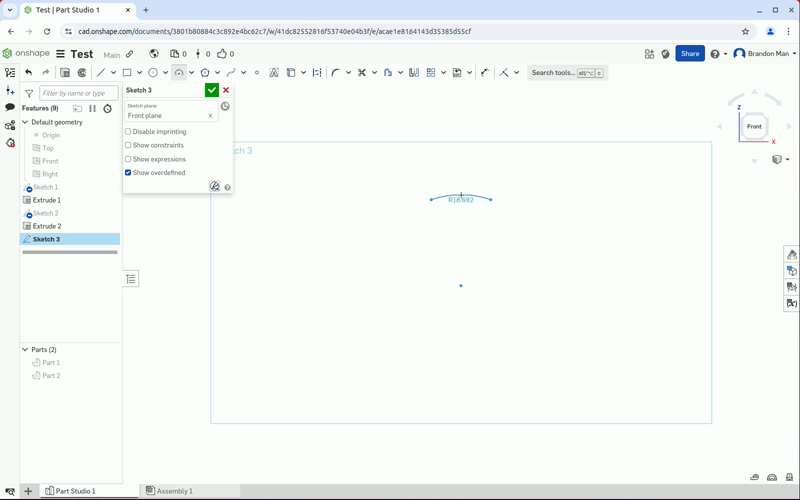
key(esc)
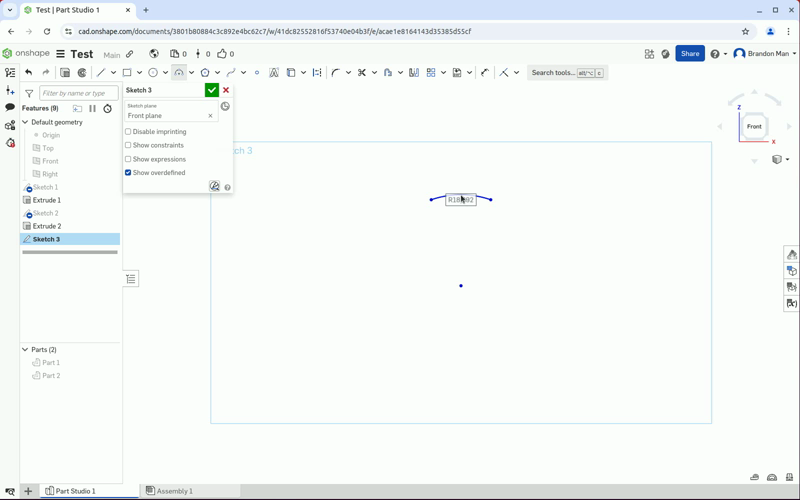
key(l)
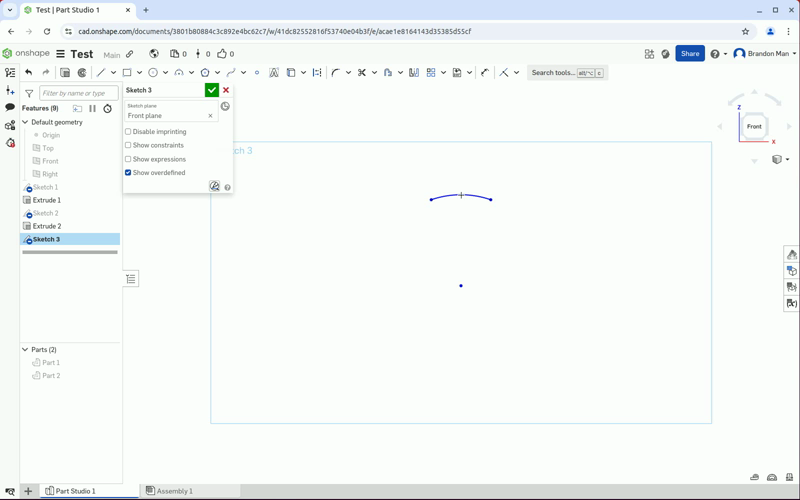
mouse_move(490, 199)
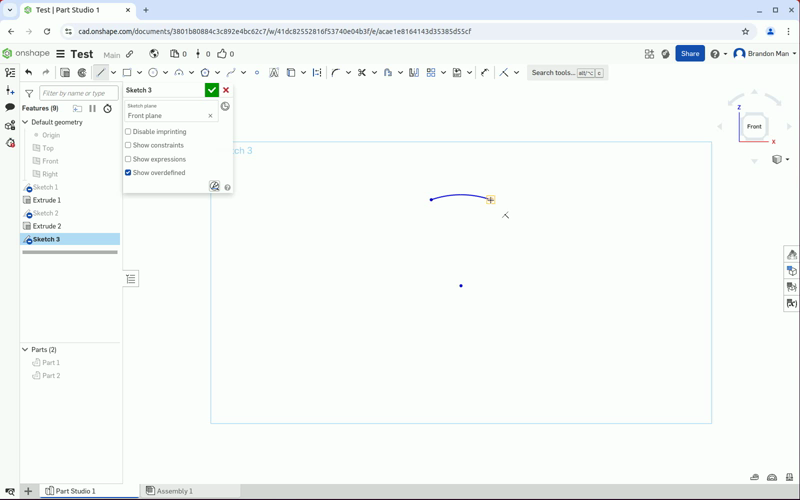
click(490, 199)
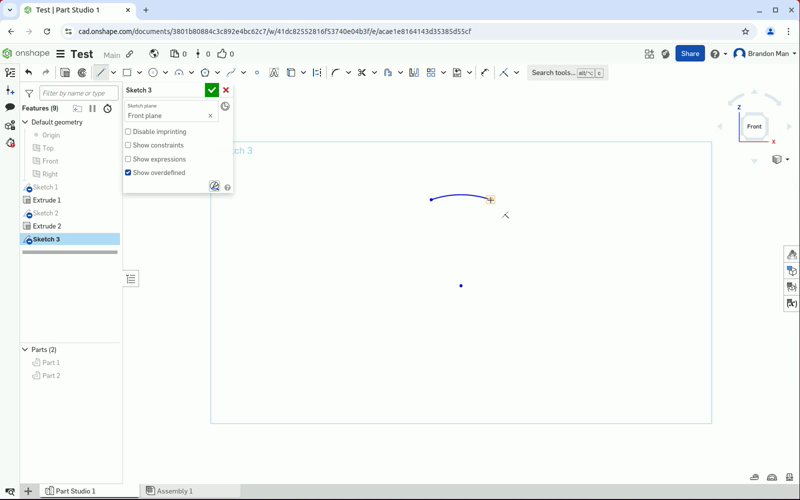
key_down(shift)
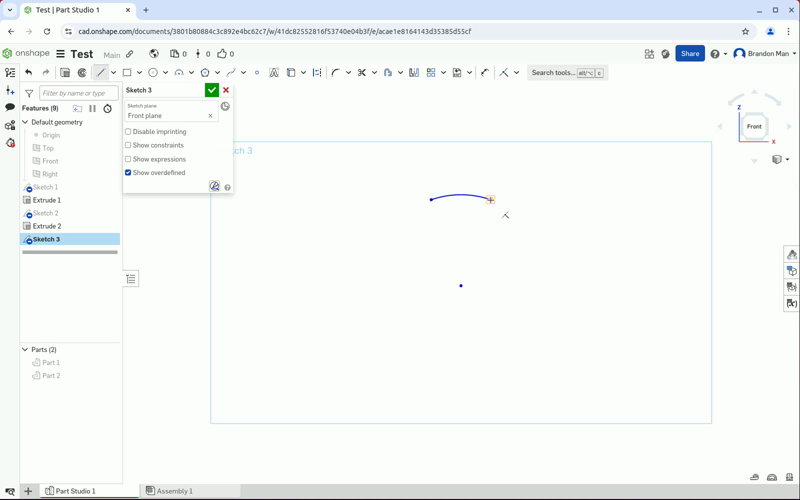
mouse_move(520, 199)
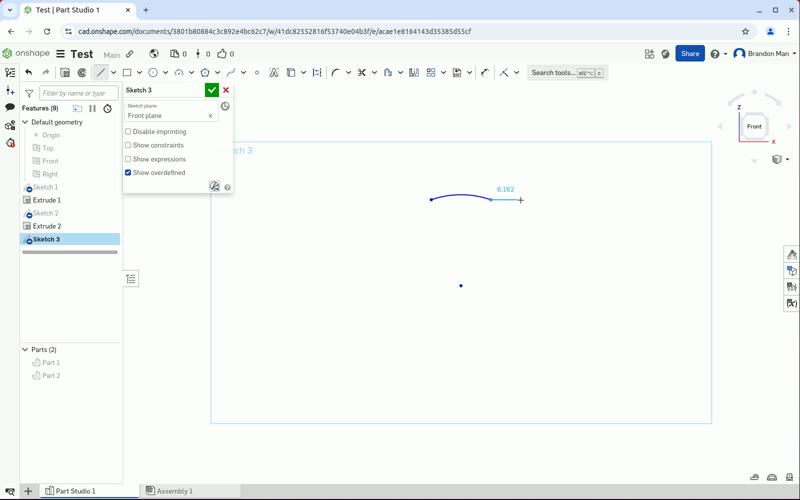
mouse_move(485, 169)
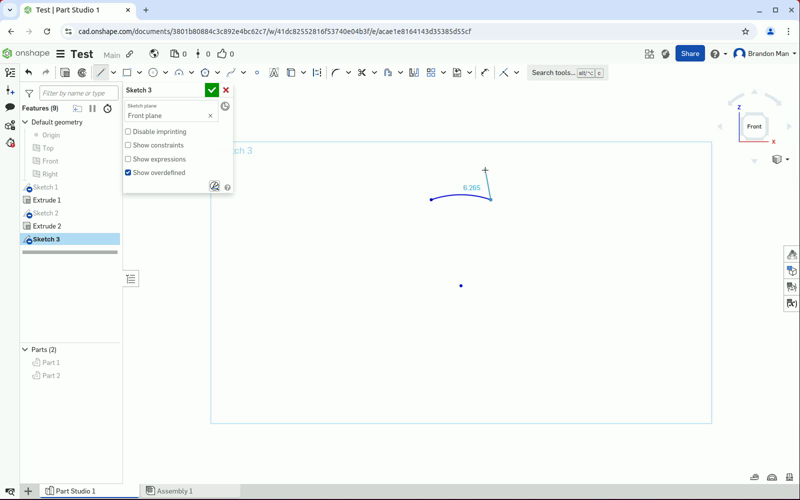
click(485, 169)
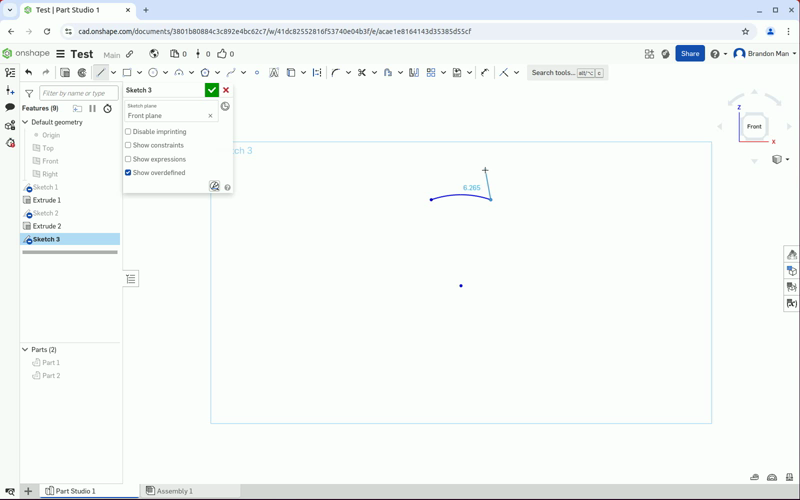
key_up(shift)
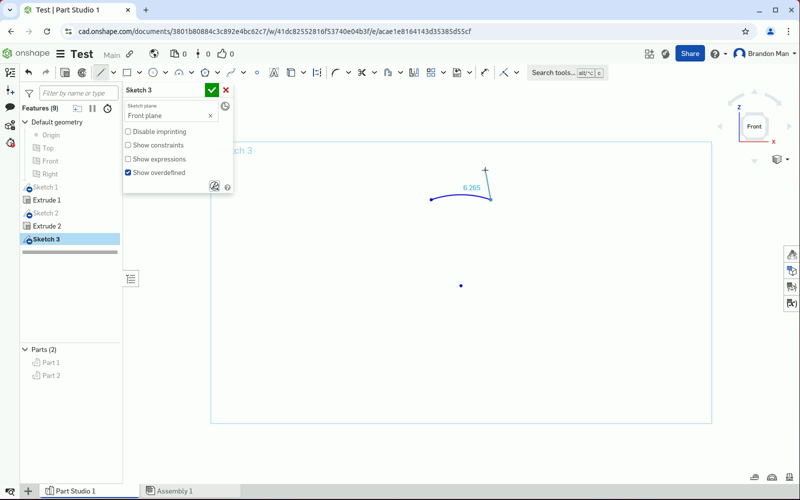
key_down(shift)
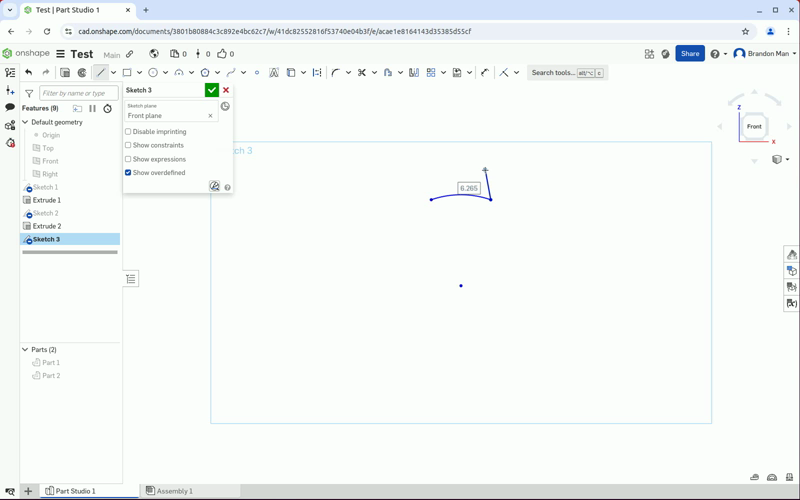
mouse_move(515, 169)
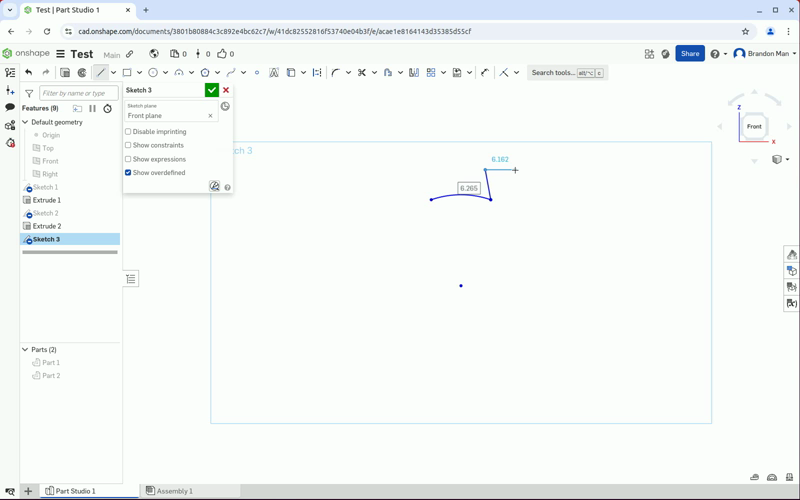
mouse_move(461, 169)
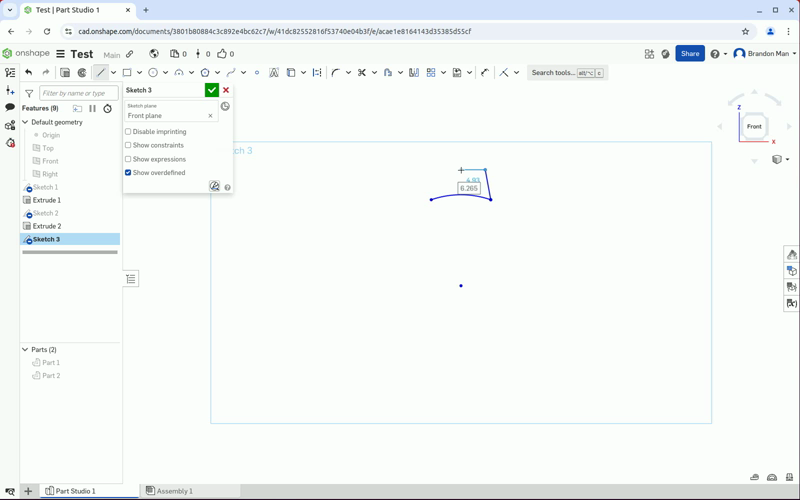
click(461, 169)
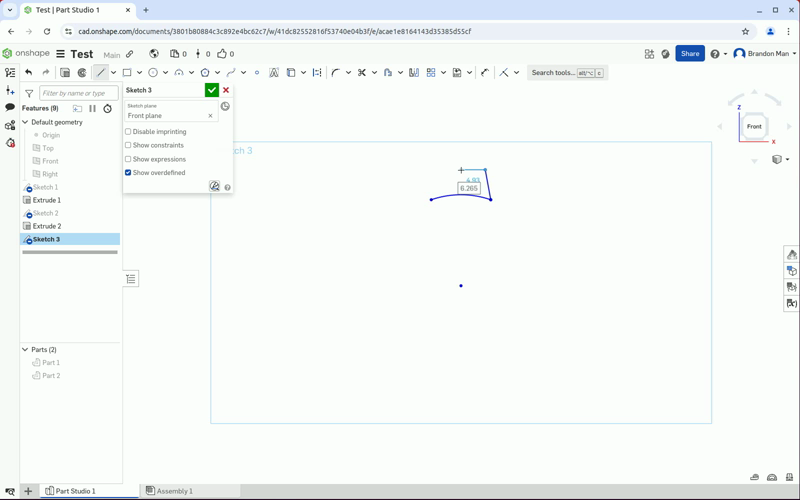
key_up(shift)
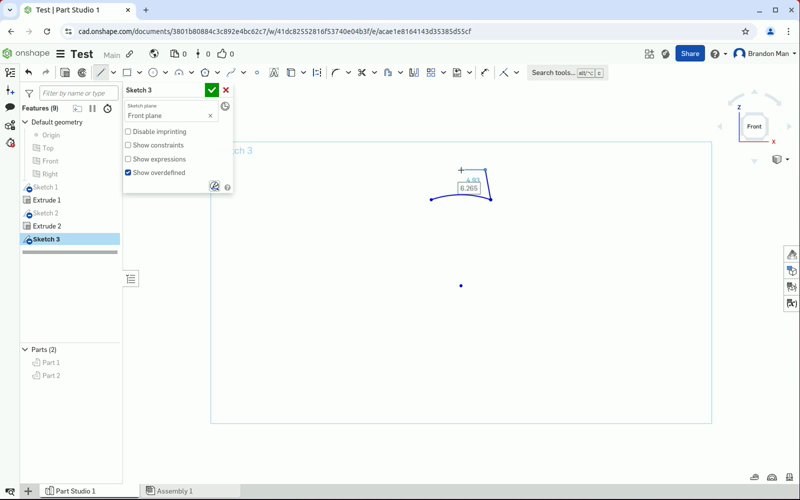
key_down(shift)
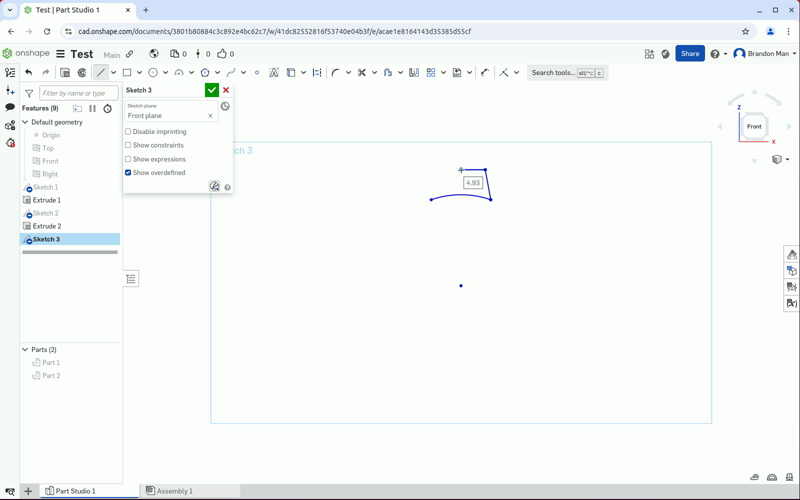
mouse_move(491, 169)
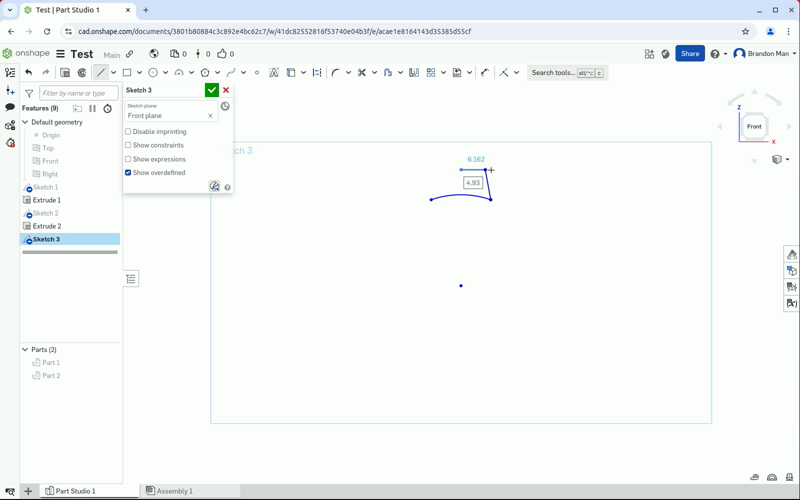
mouse_move(437, 169)
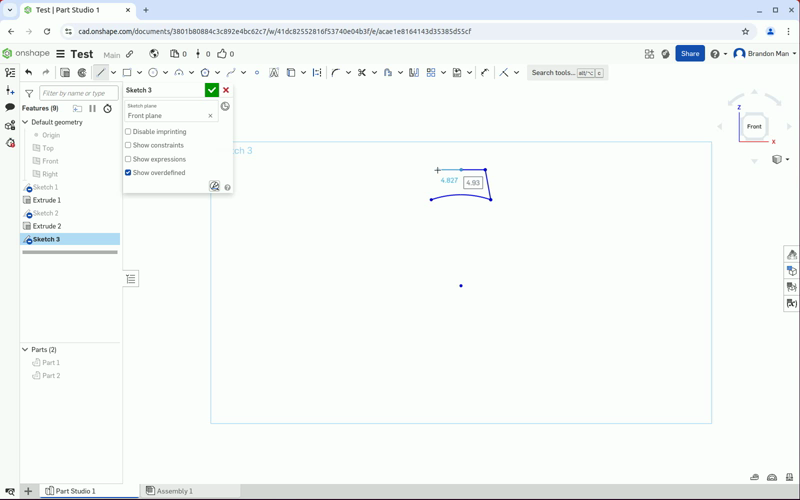
click(437, 169)
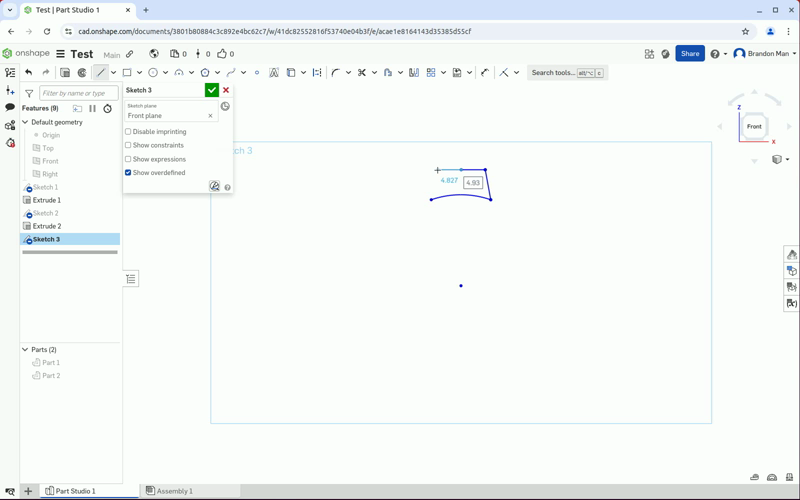
key_up(shift)
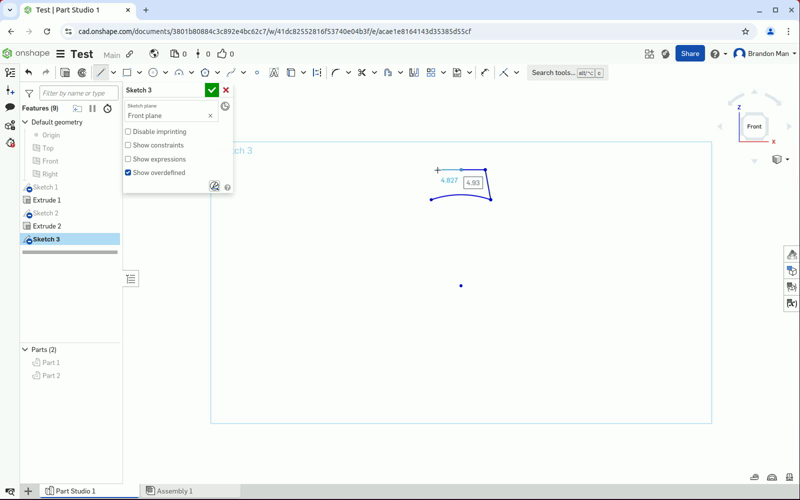
mouse_move(467, 169)
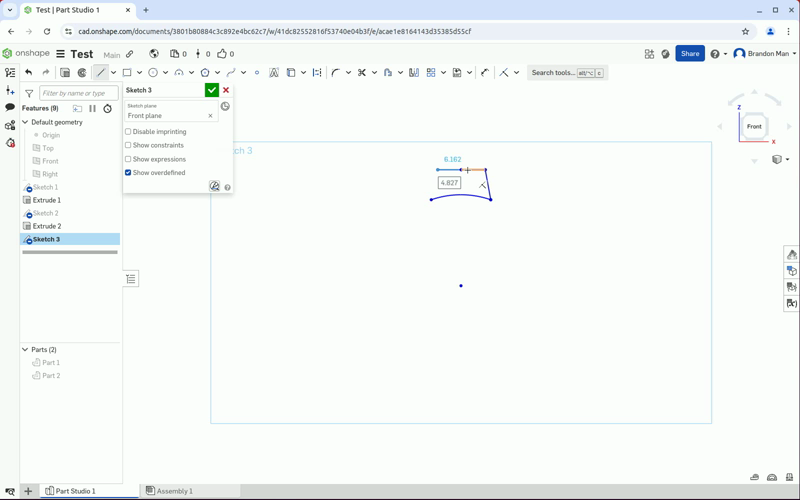
key_down(shift)
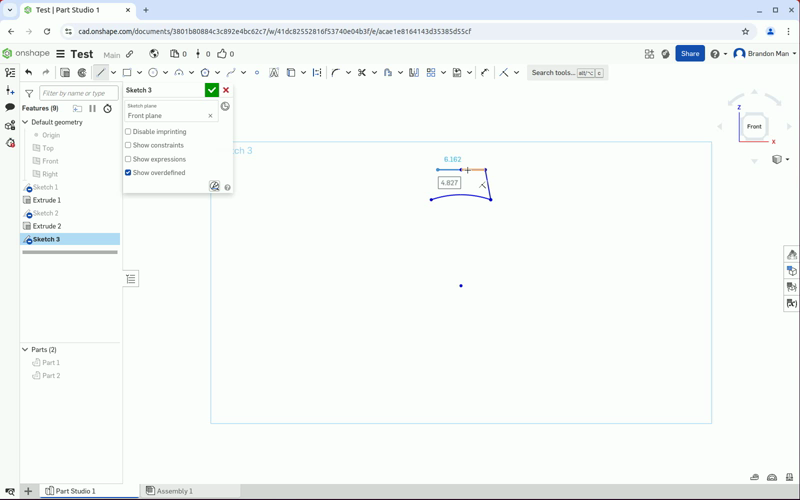
mouse_move(431, 199)
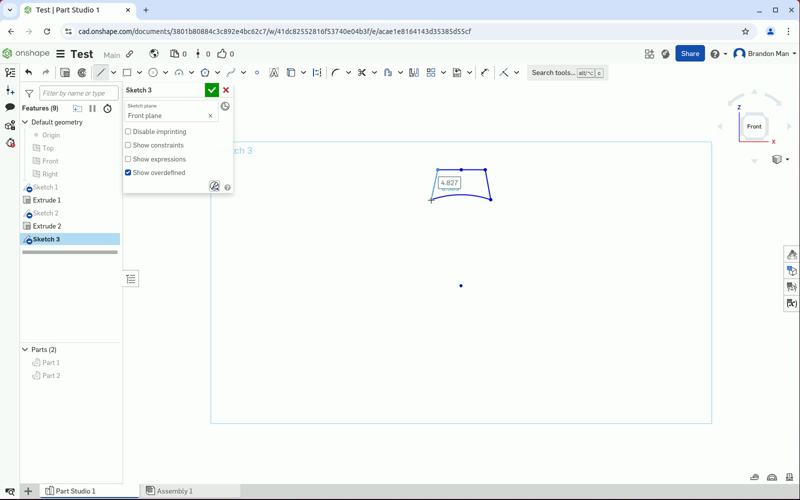
key_up(shift)
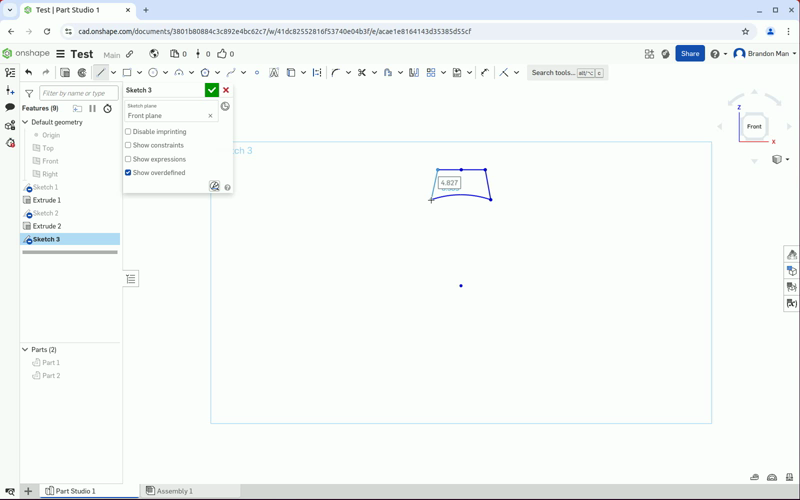
click(431, 199)
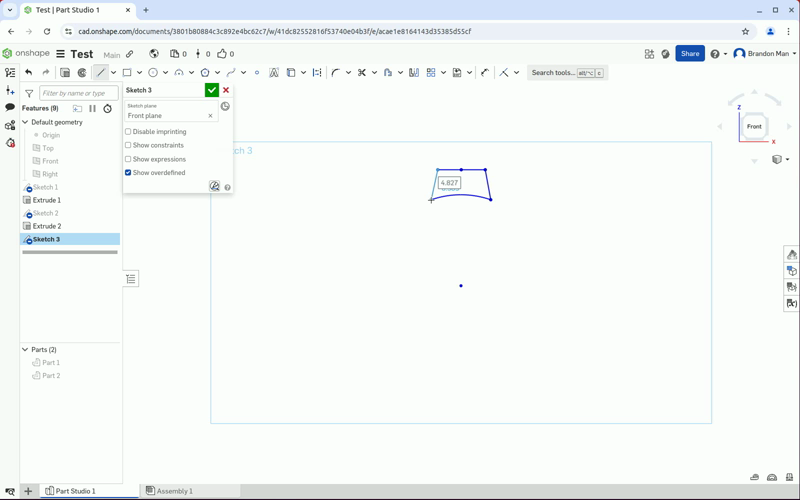
key(esc)
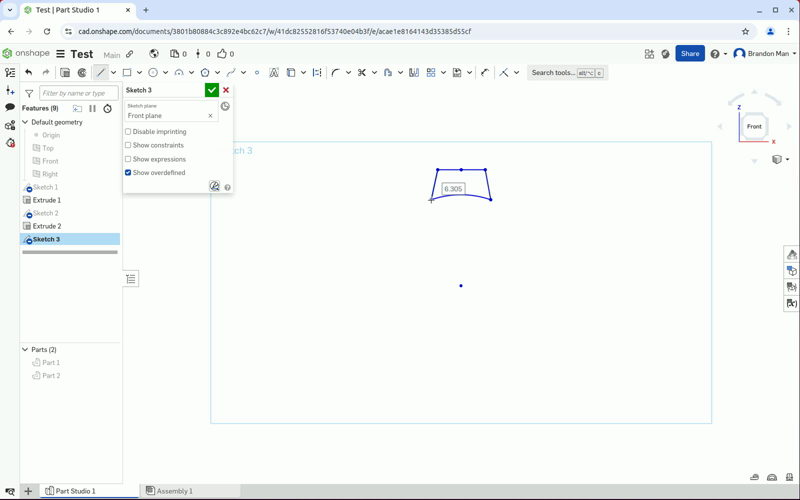
key(c)
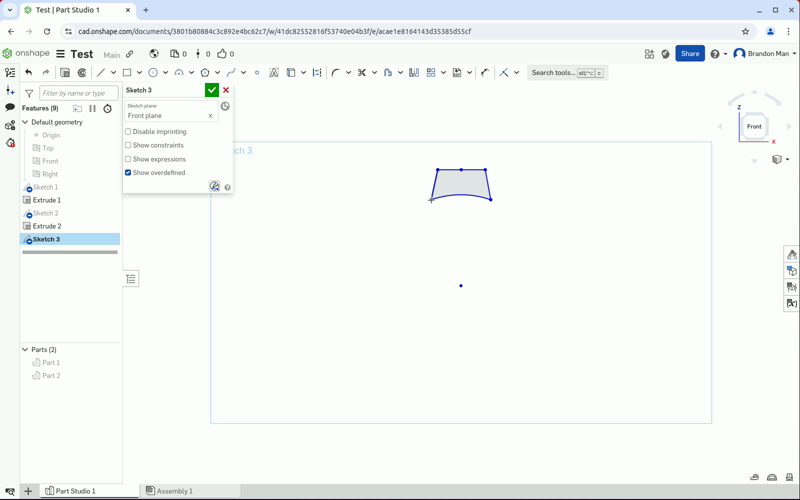
key_down(shift)
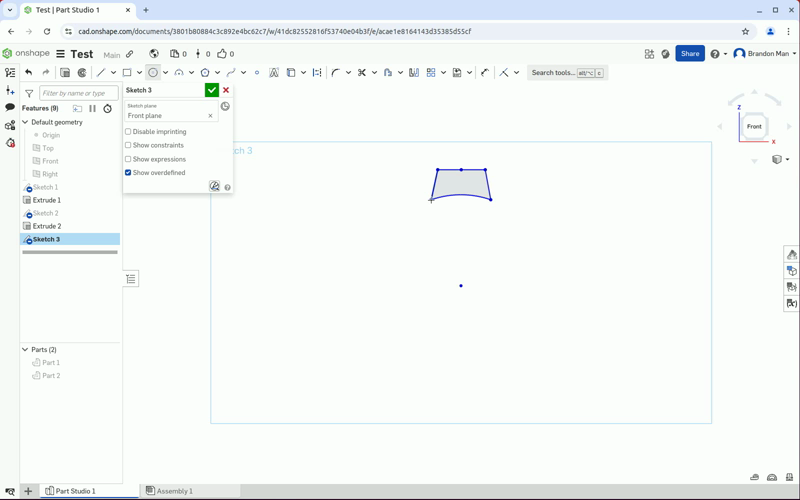
mouse_move(443, 182)
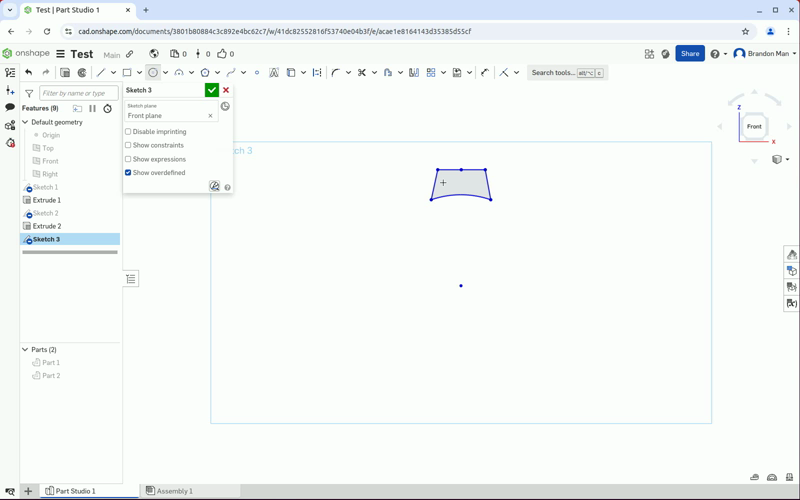
click(443, 182)
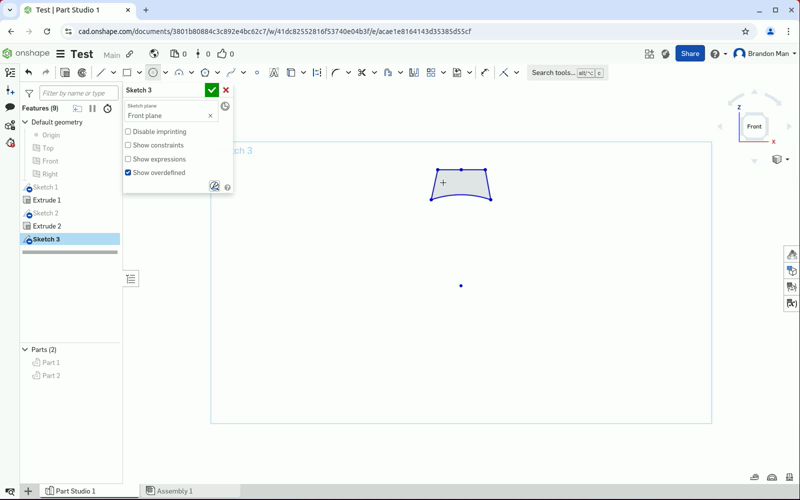
key_up(shift)
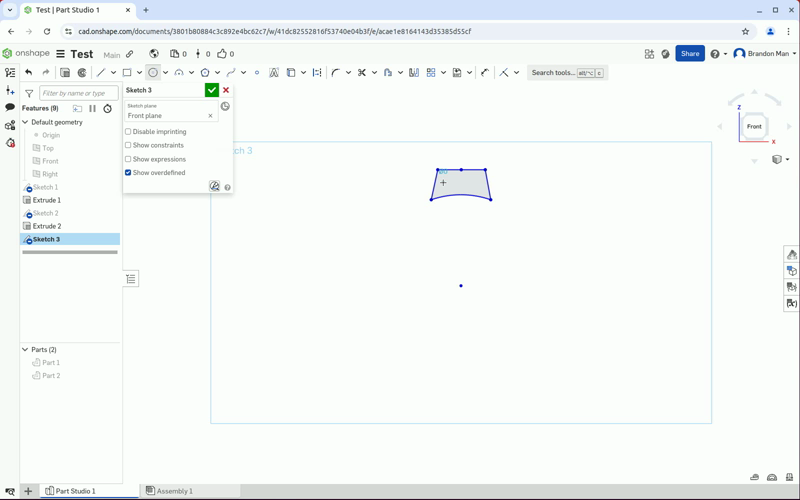
mouse_move(449, 182)
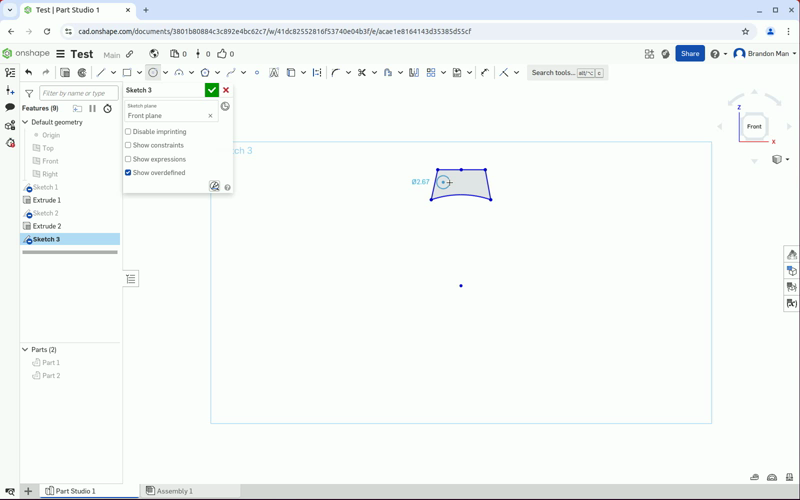
click(449, 182)
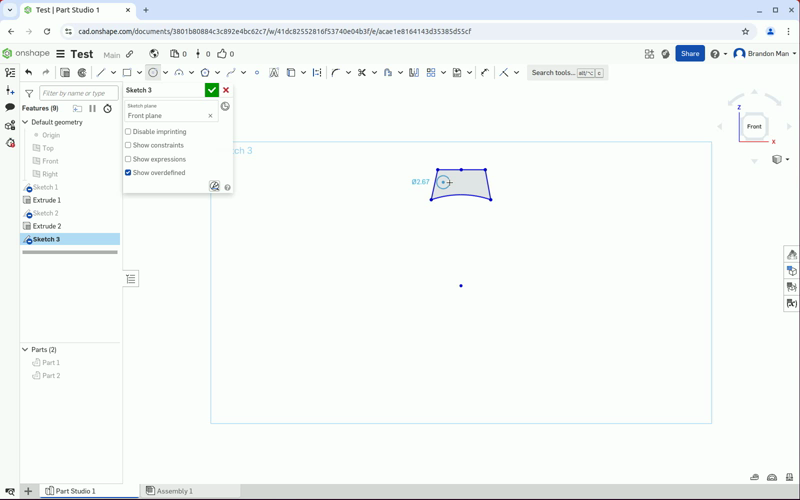
key(esc)
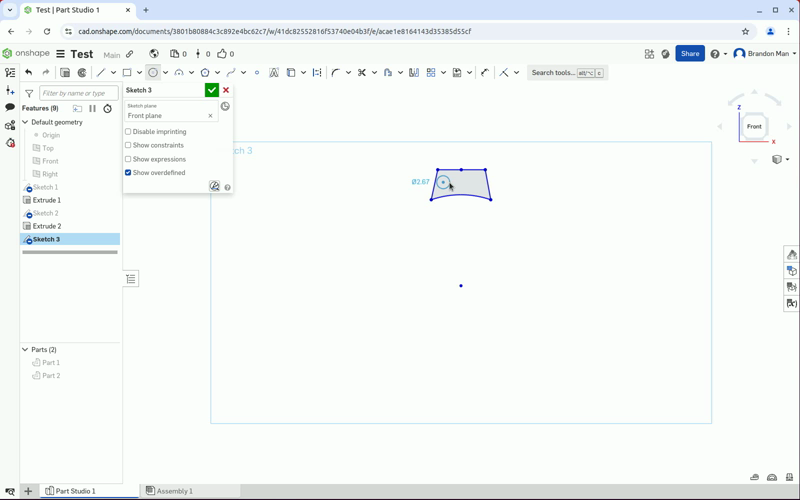
key(c)
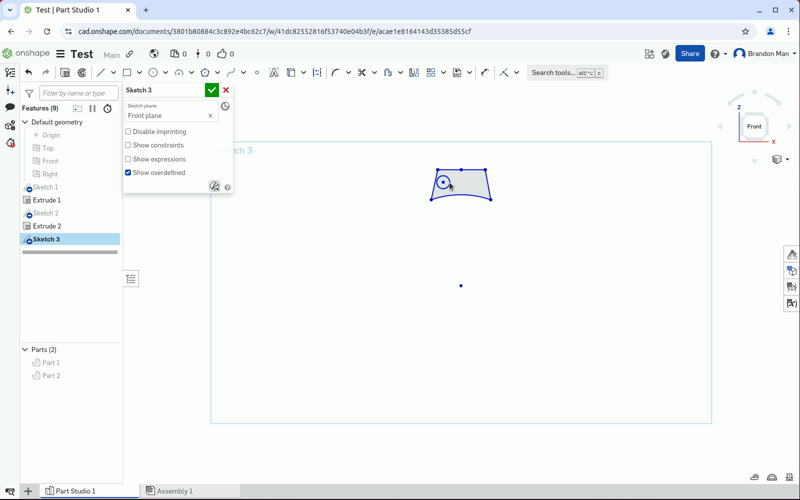
key_down(shift)
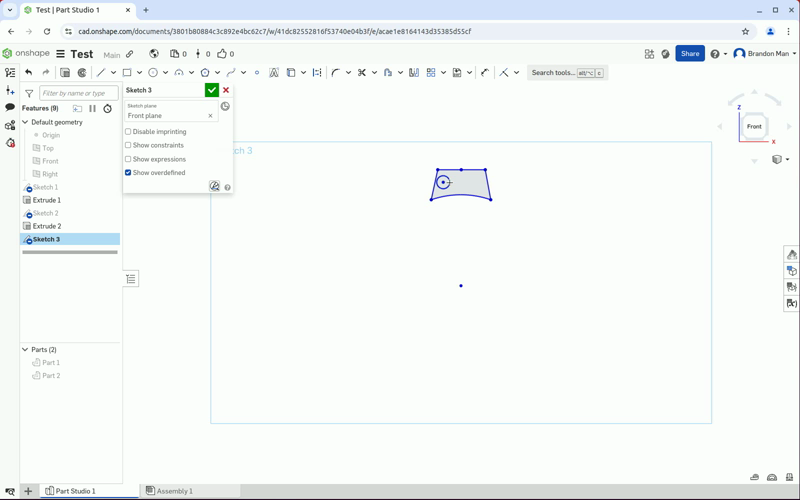
mouse_move(478, 182)
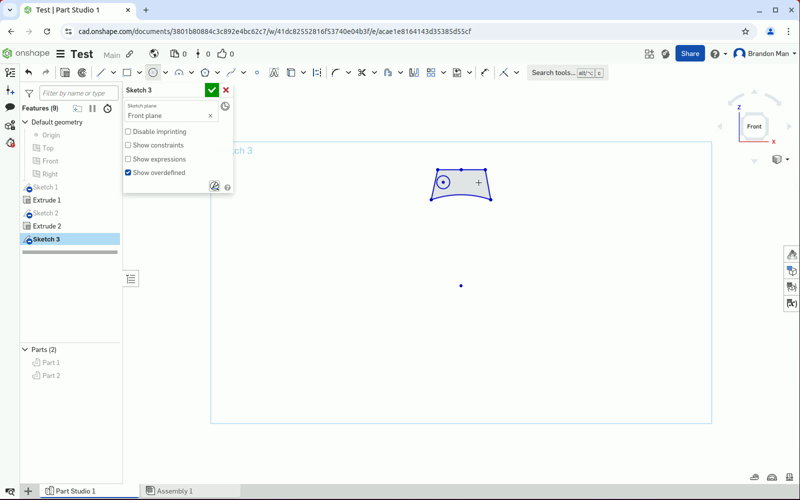
click(478, 182)
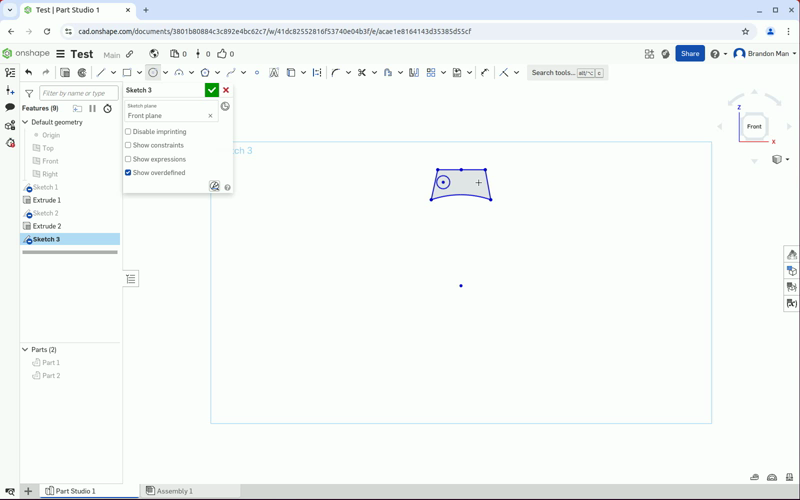
key_up(shift)
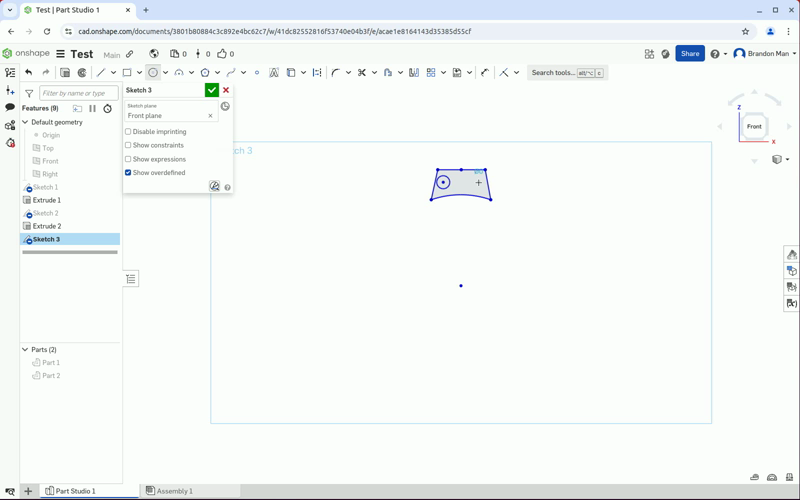
mouse_move(485, 182)
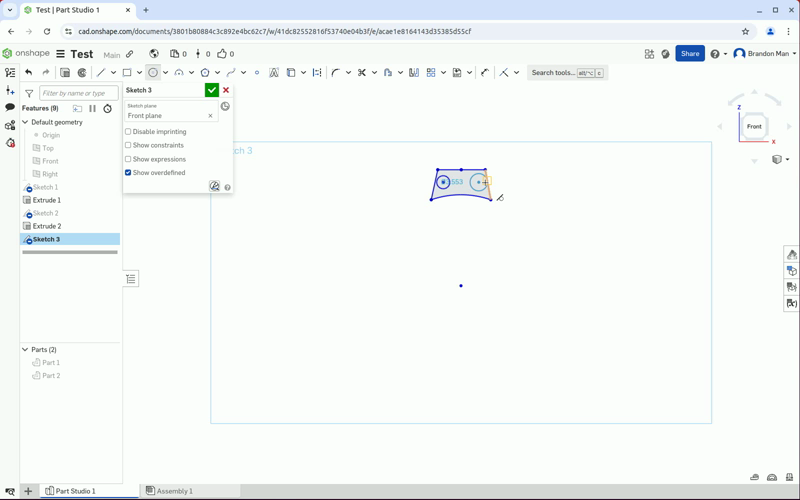
click(485, 182)
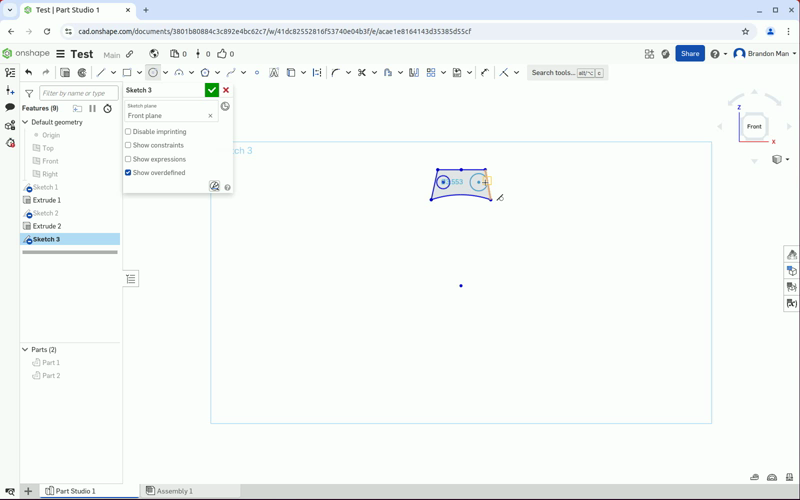
key(esc)
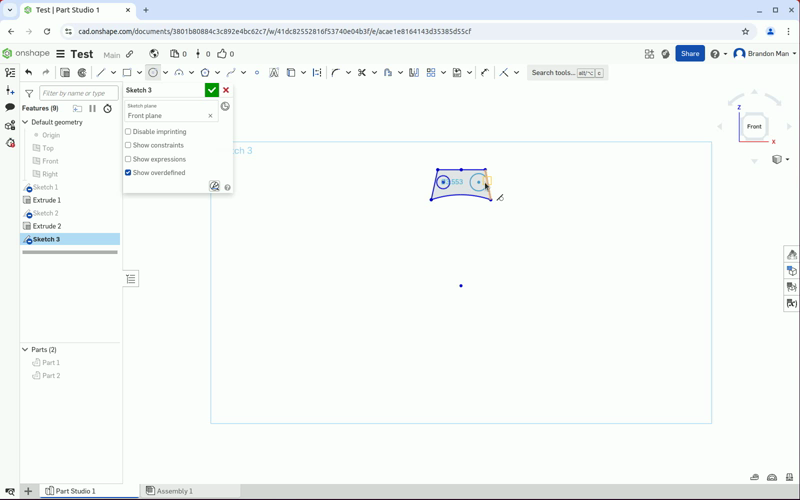
mouse_move(478, 190)
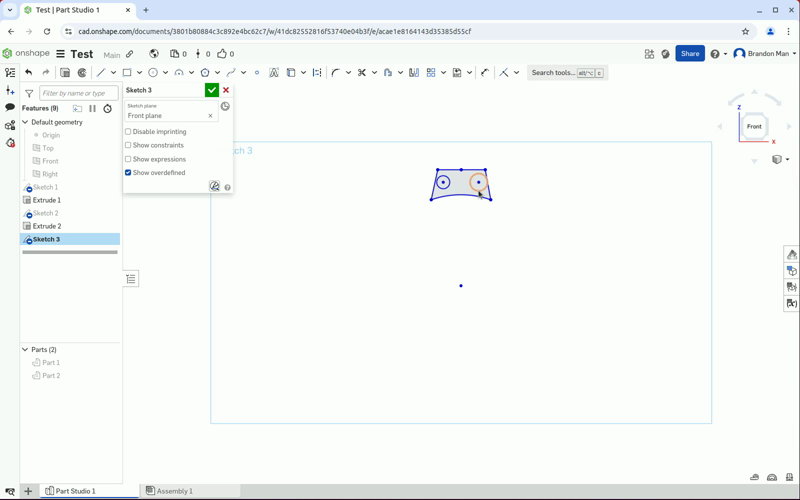
scroll(6)
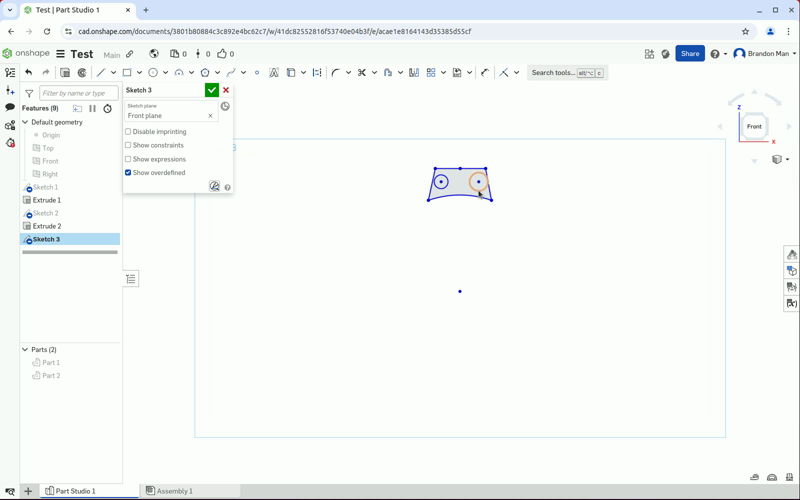
scroll(6)
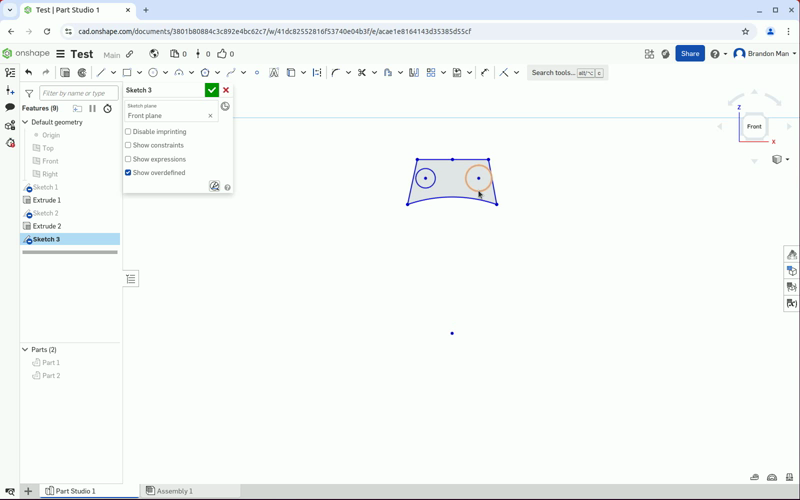
scroll(6)
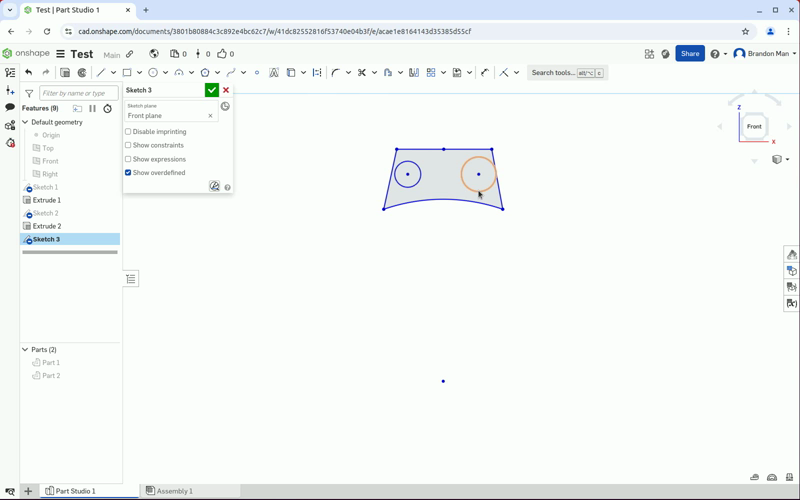
scroll(6)
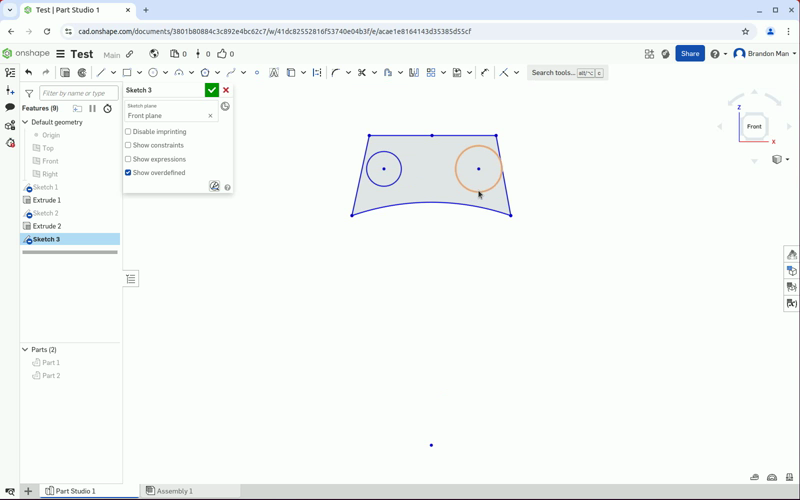
scroll(6)
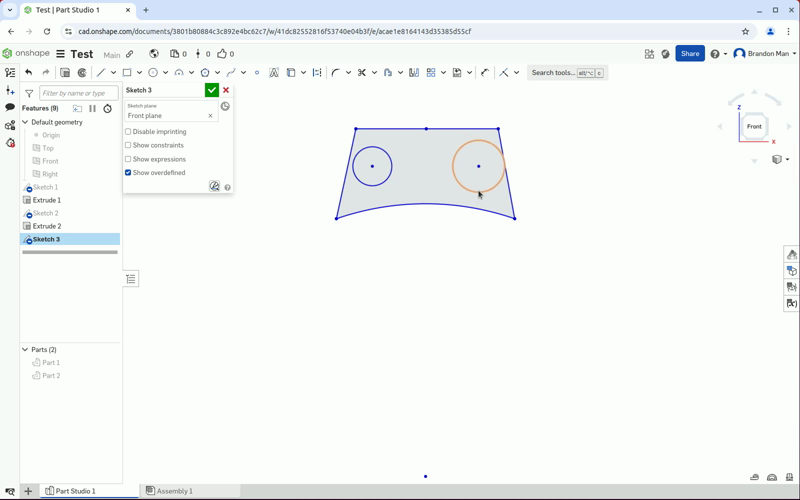
scroll(6)
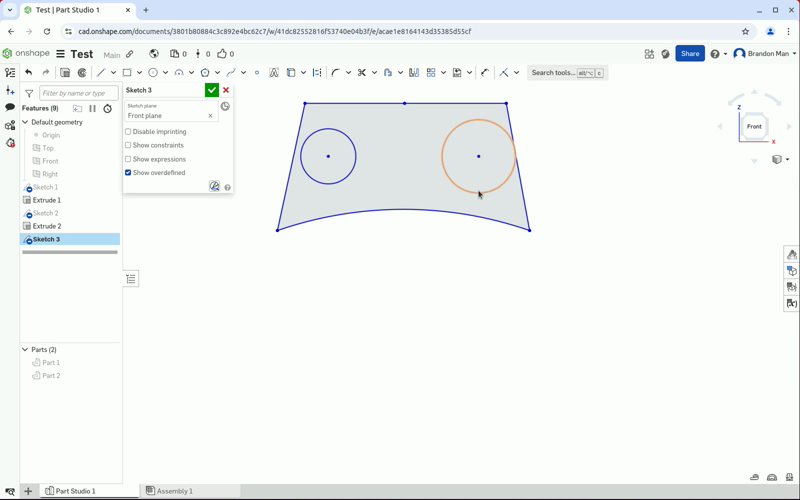
scroll(6)
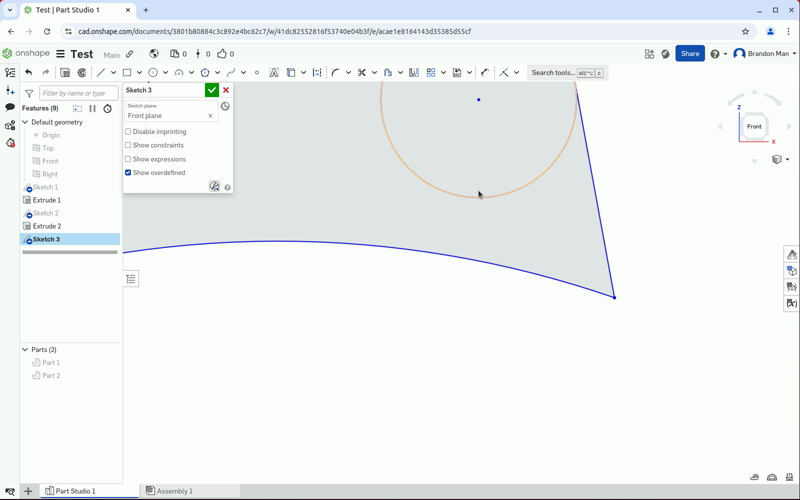
click(478, 190)
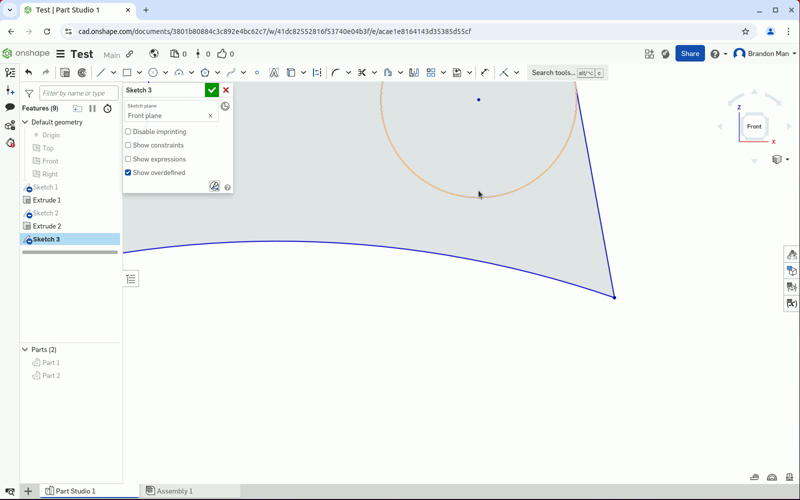
scroll(-6)
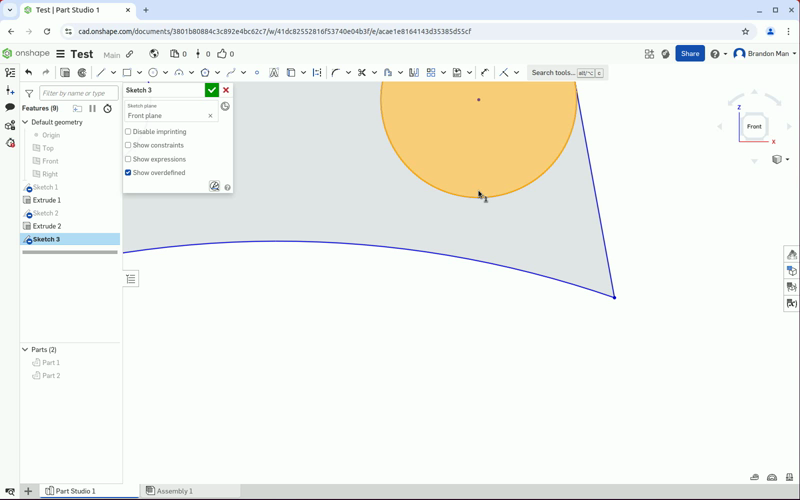
scroll(-6)
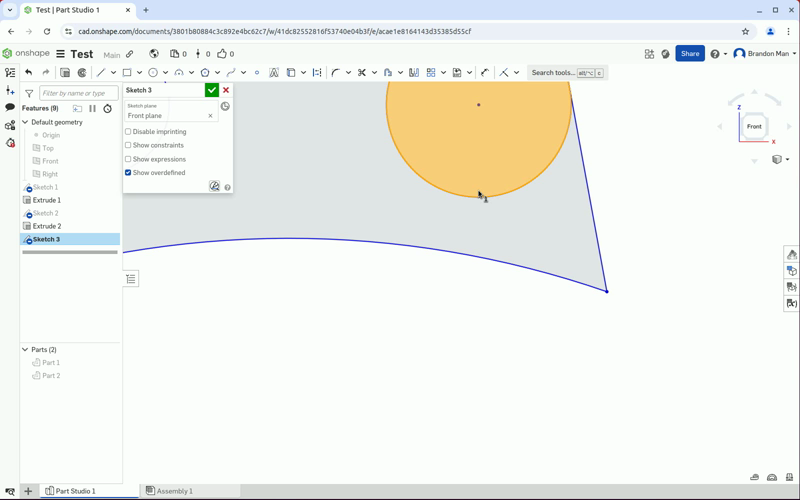
scroll(-6)
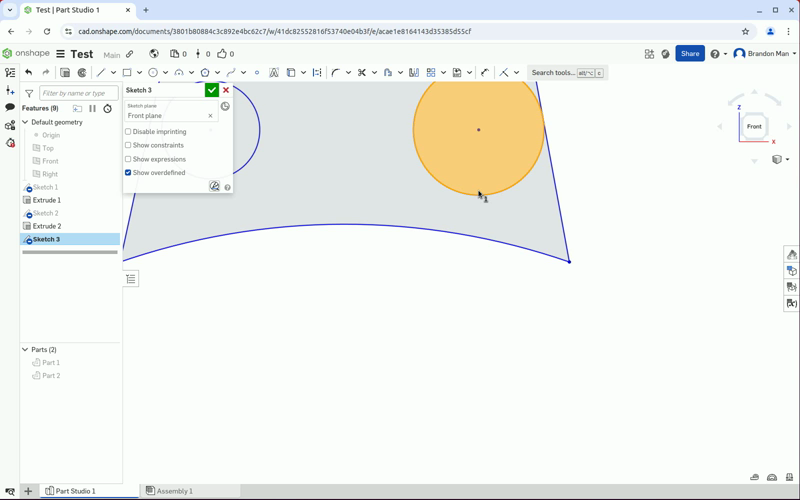
scroll(-6)
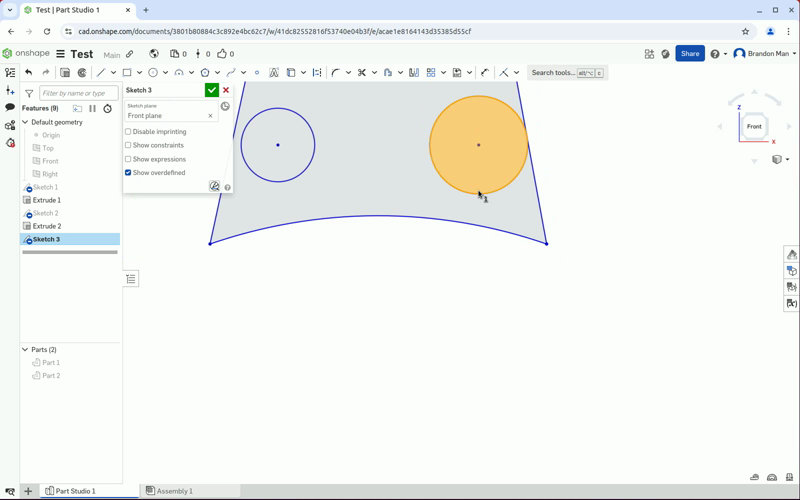
scroll(-6)
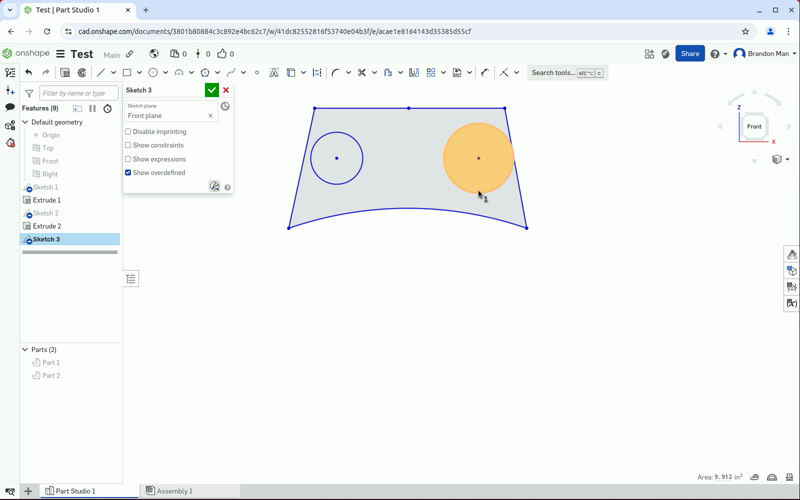
scroll(-6)
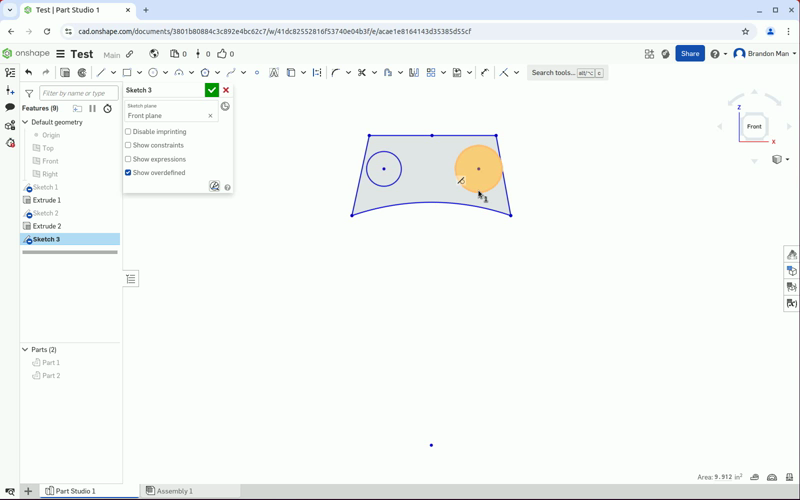
scroll(-6)
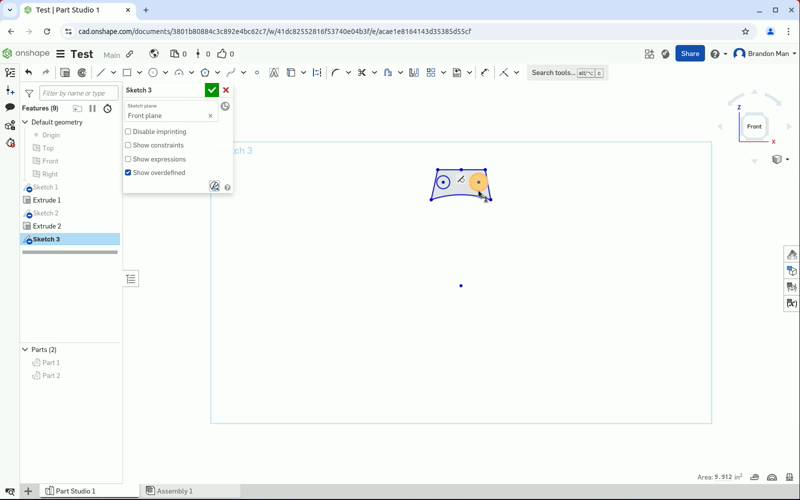
mouse_move(73, 352)
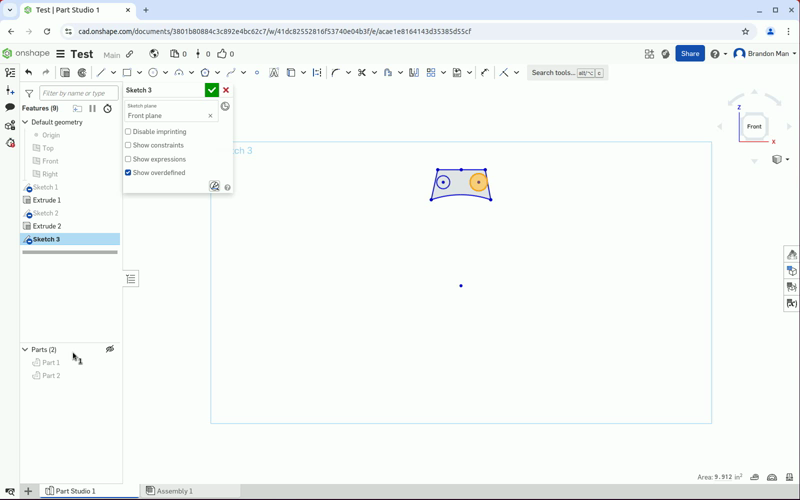
key(shift+y)
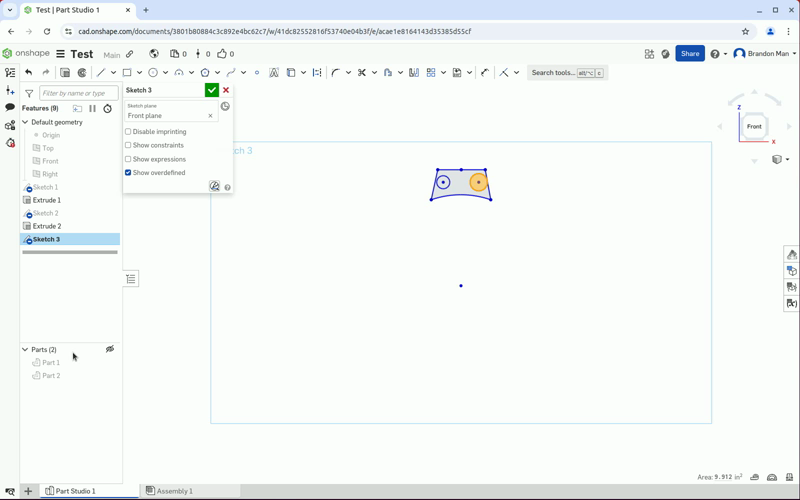
key(shift+e)
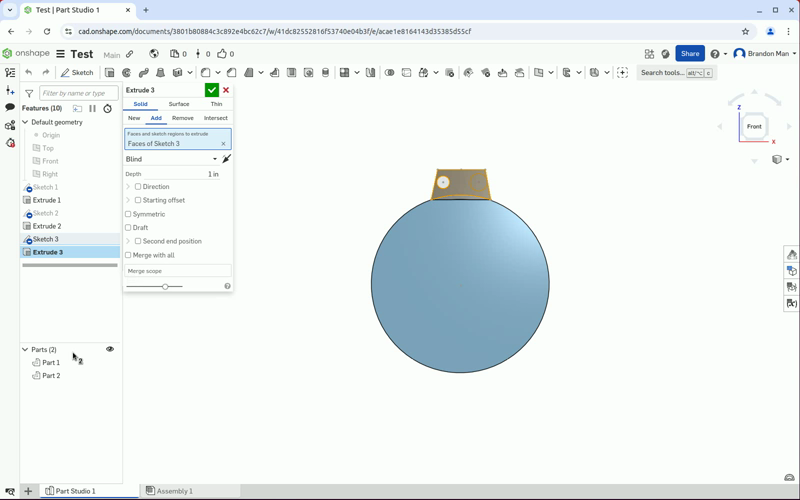
mouse_move(143, 106)
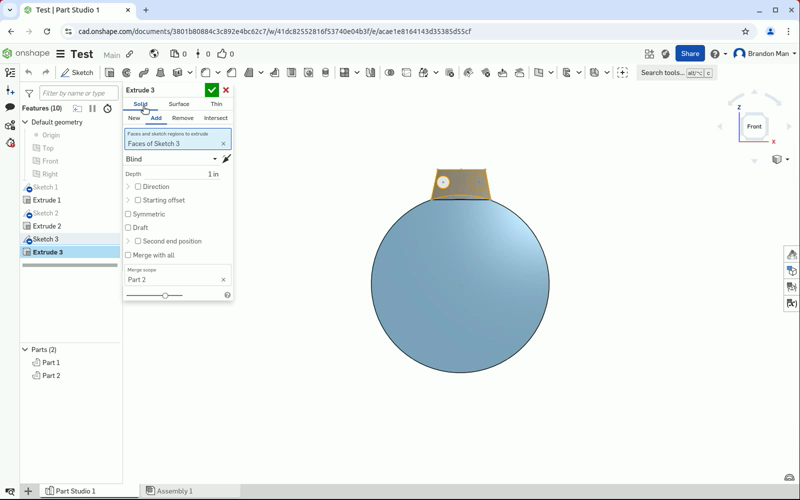
click(143, 106)
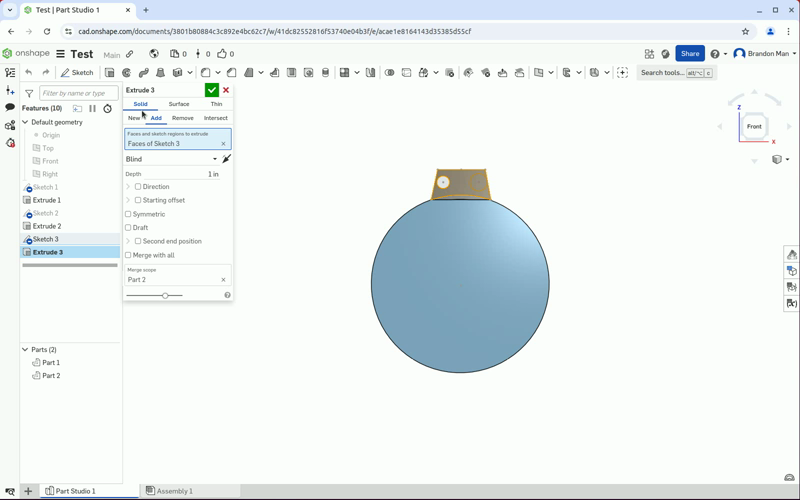
mouse_move(137, 120)
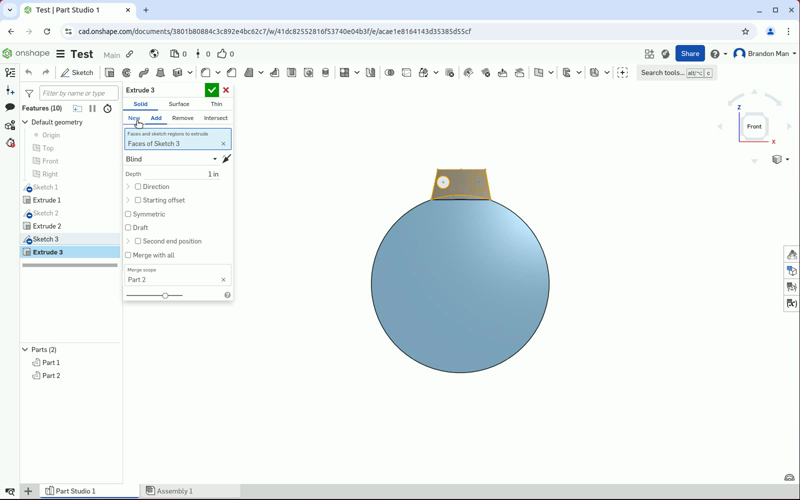
click(137, 120)
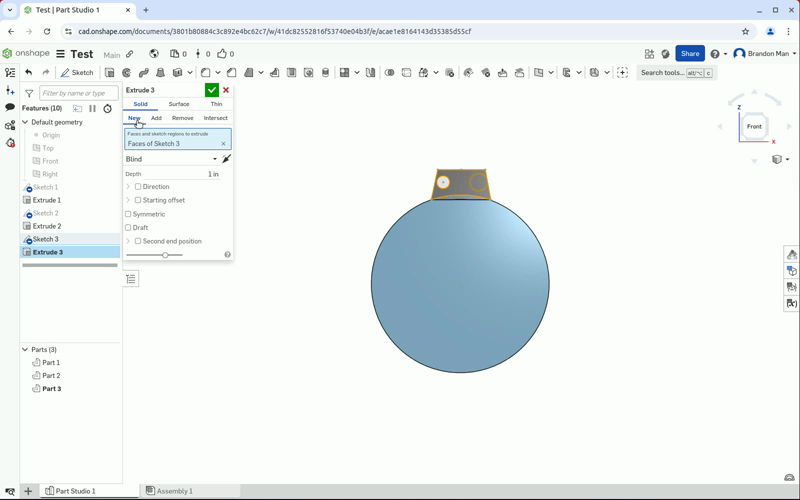
key(tab, 4)
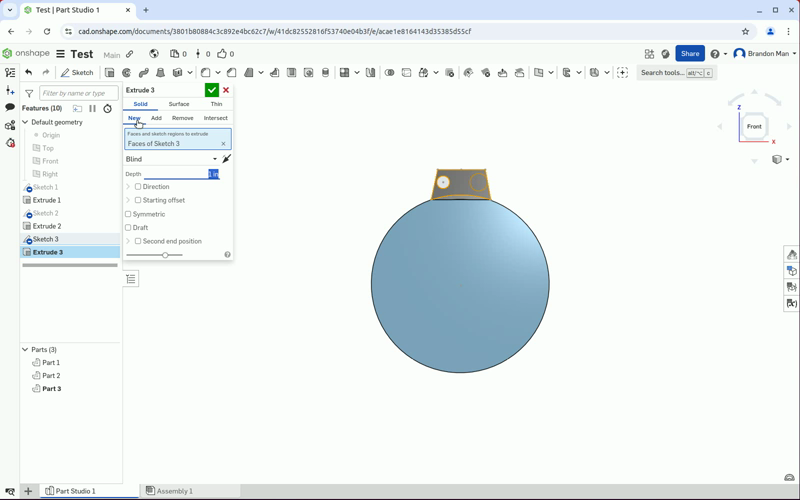
text(1.685)
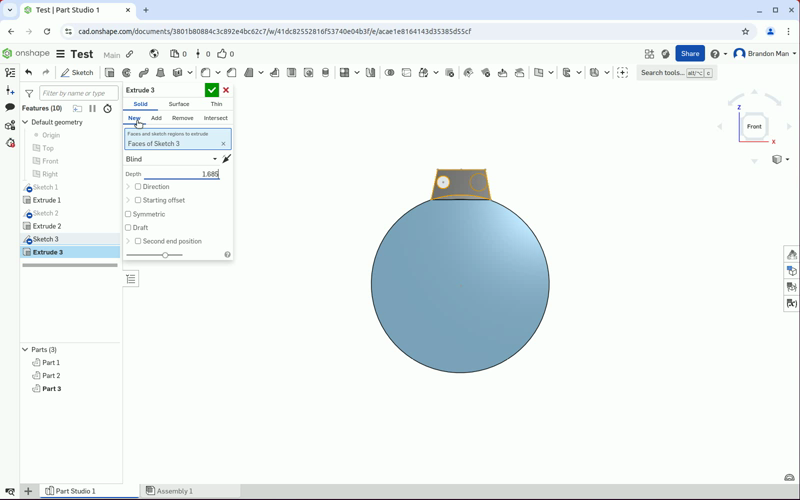
key(enter)
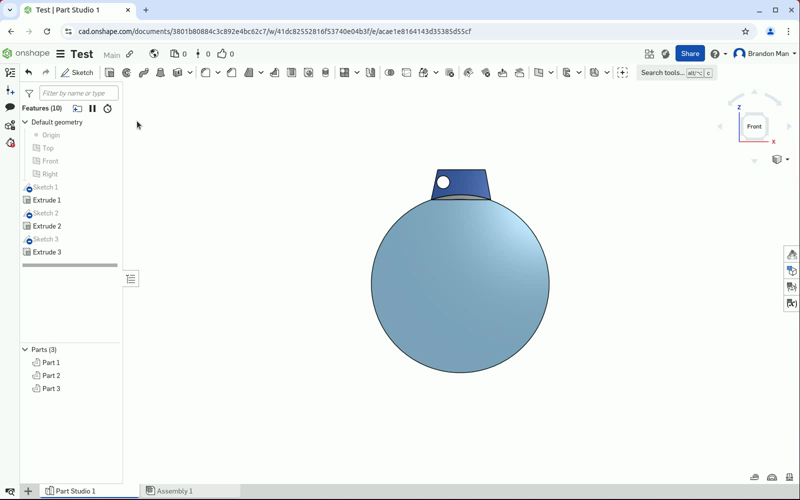
key(shift+h)
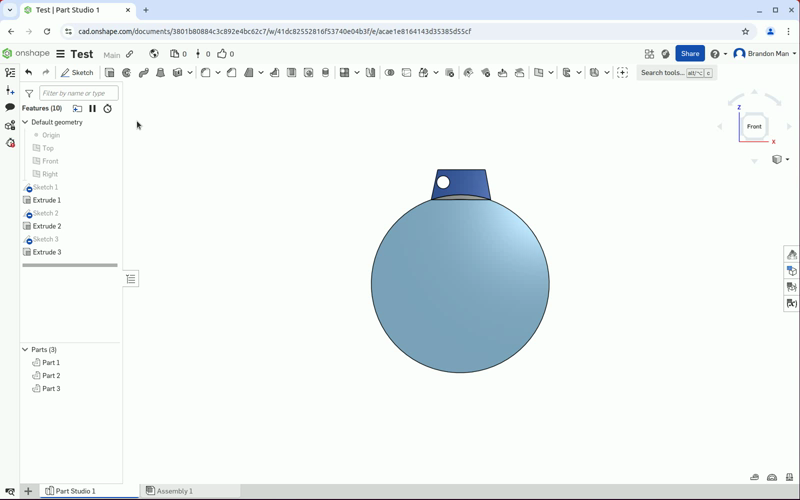
key(shift+h)
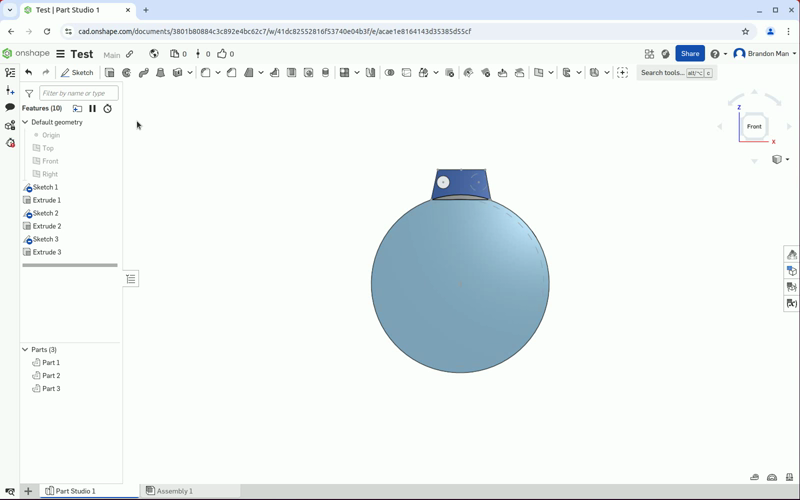
key(shift+7)
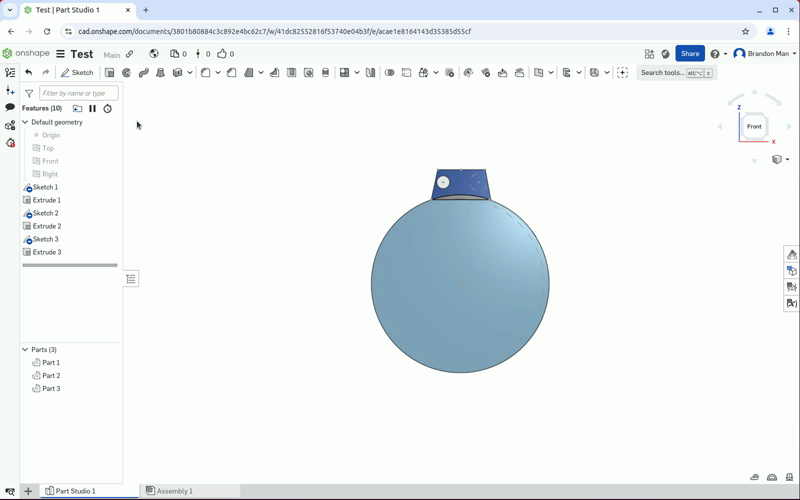
key(left, 2)
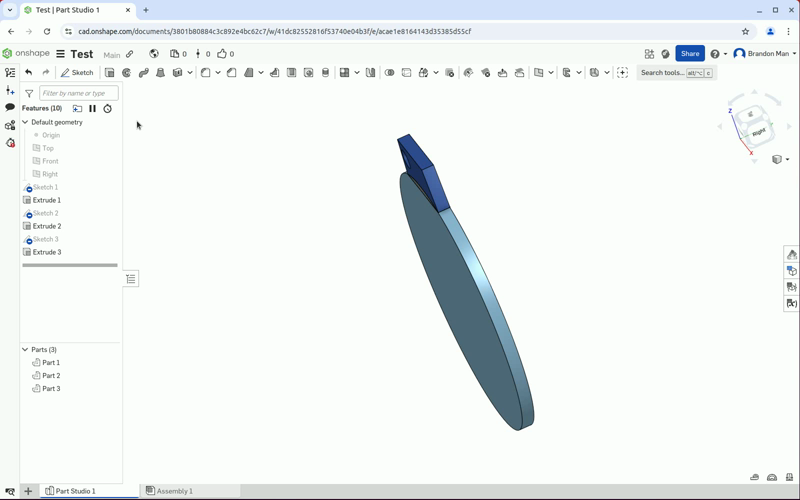
key(down, 2)
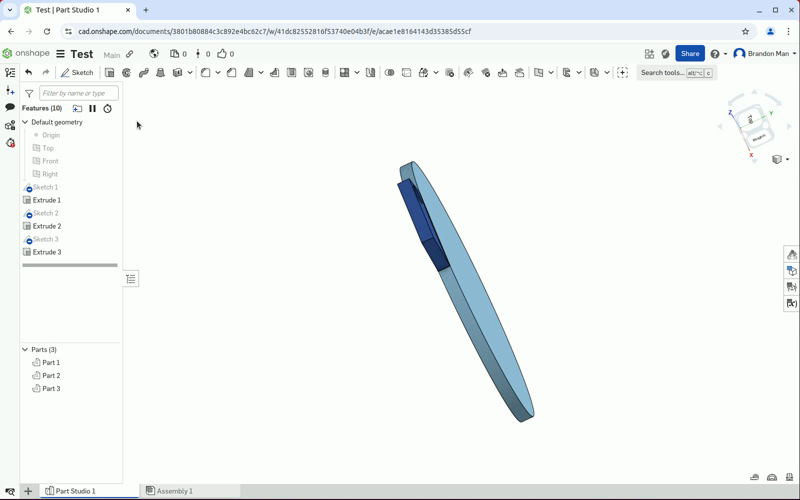
key(up, 2)
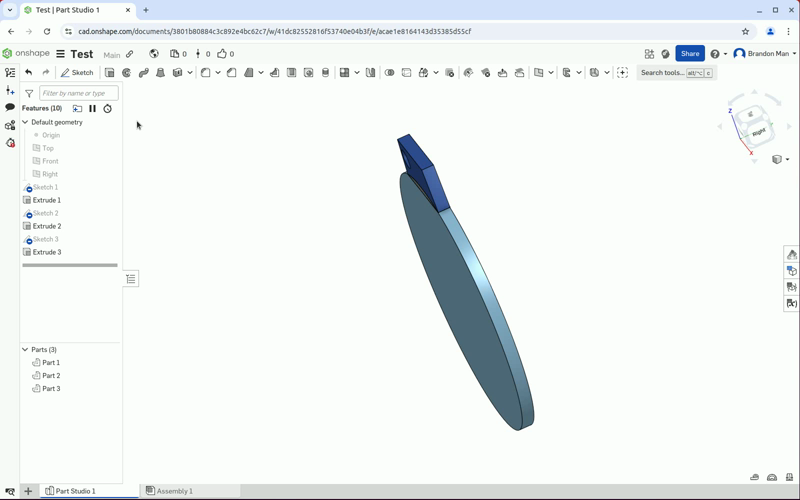
key(right, 2)
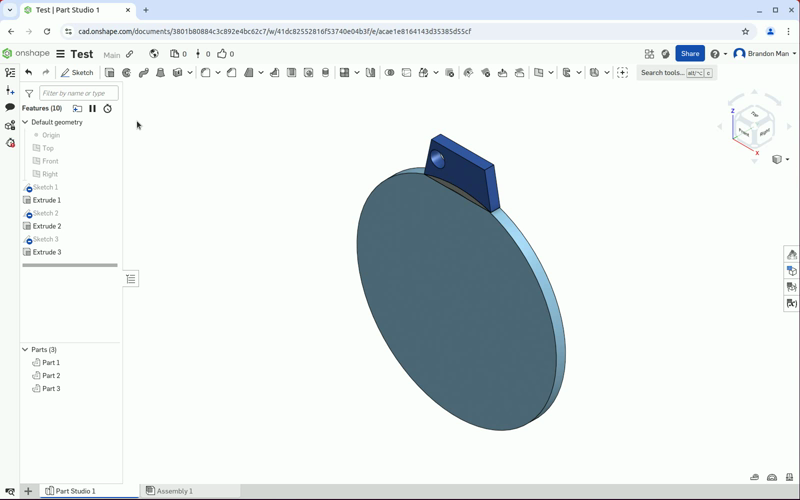
mouse_move(73, 189)
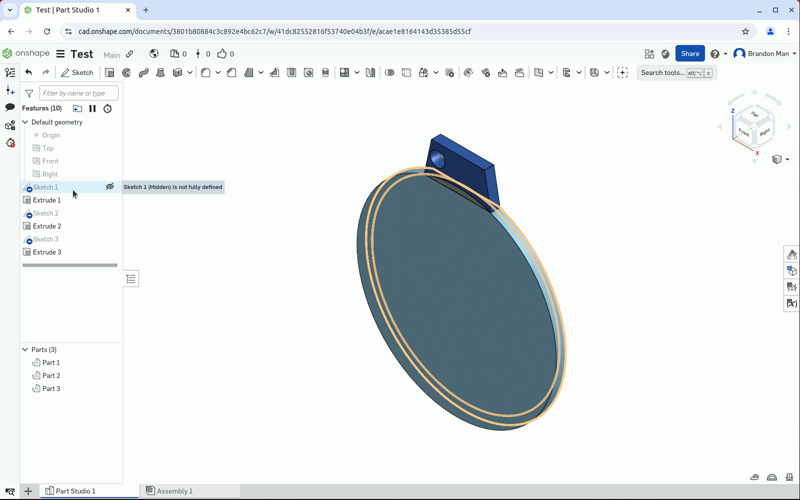
click(73, 189)